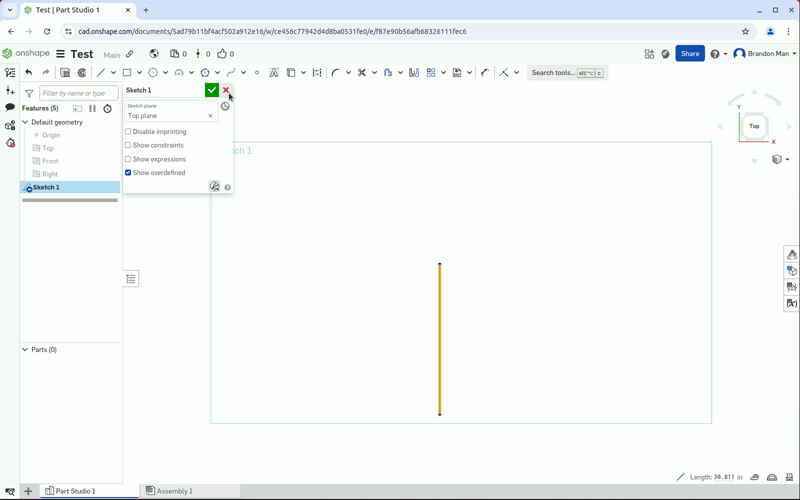
key(shift+h)
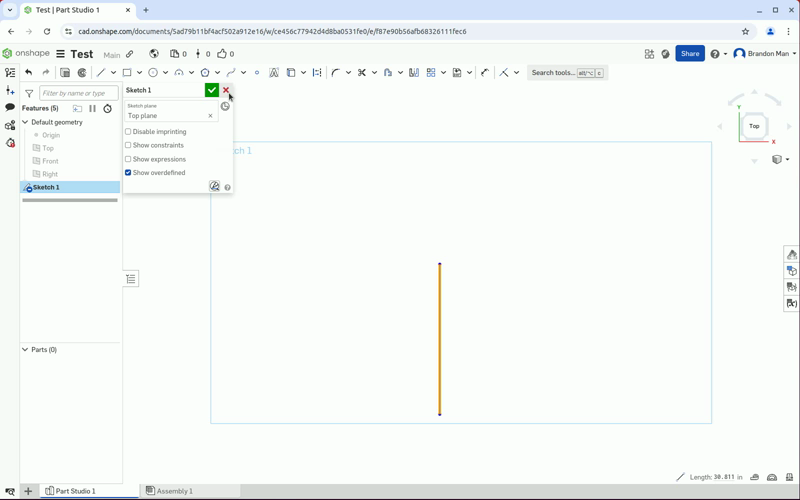
key(shift+s)
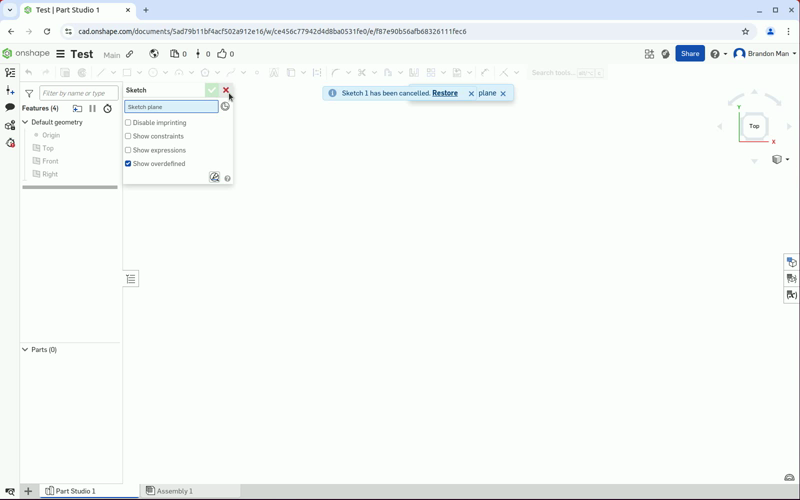
mouse_move(73, 150)
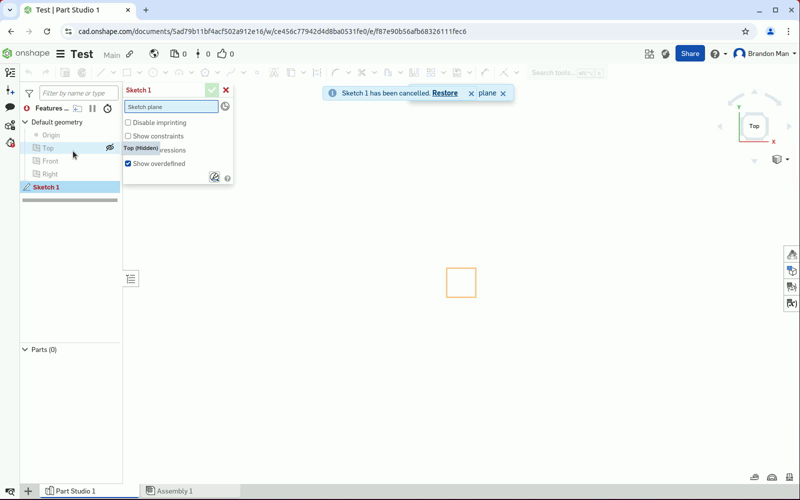
click(73, 150)
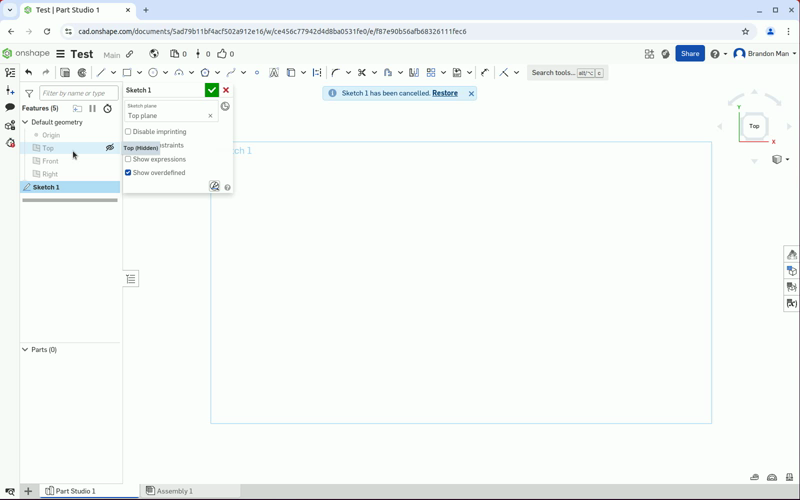
mouse_move(73, 352)
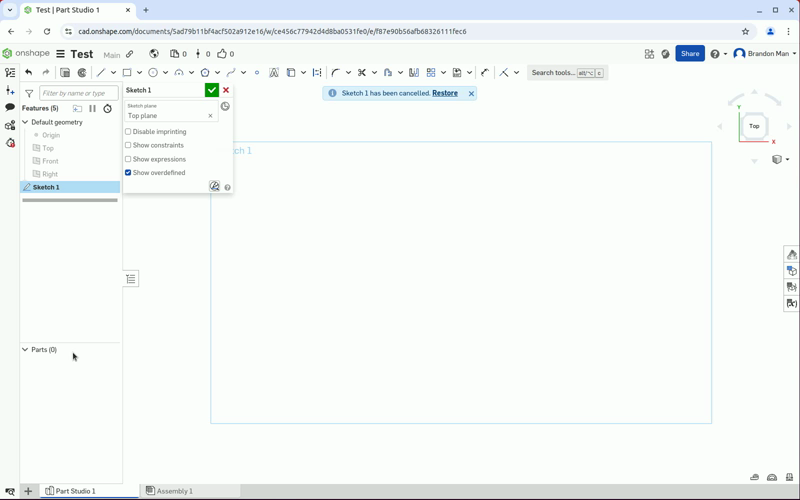
key(y)
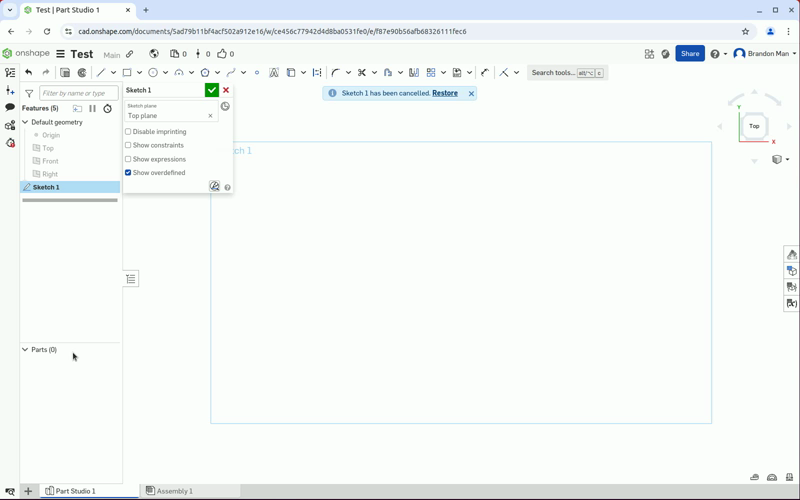
key(l)
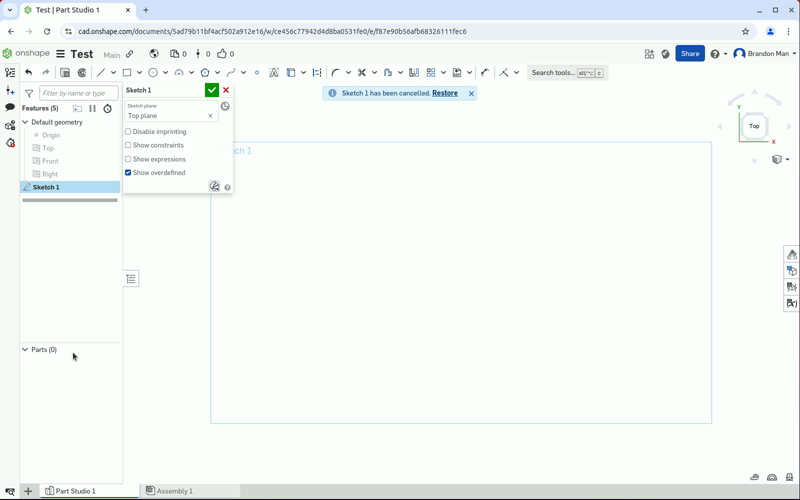
key_down(shift)
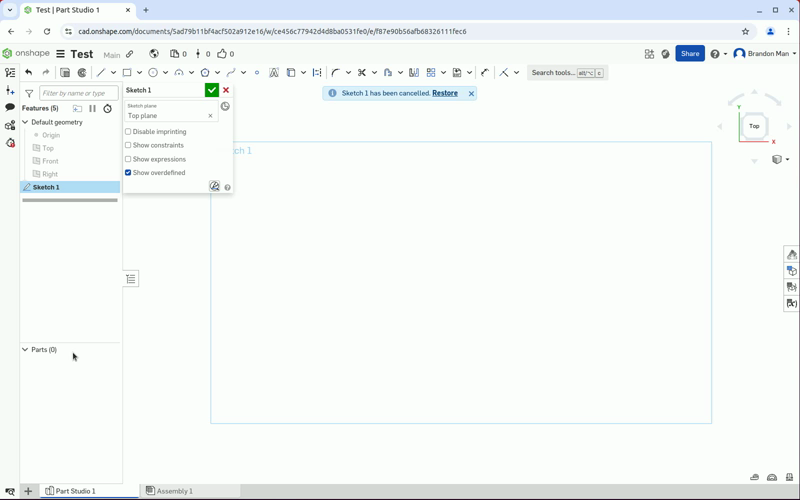
mouse_move(406, 309)
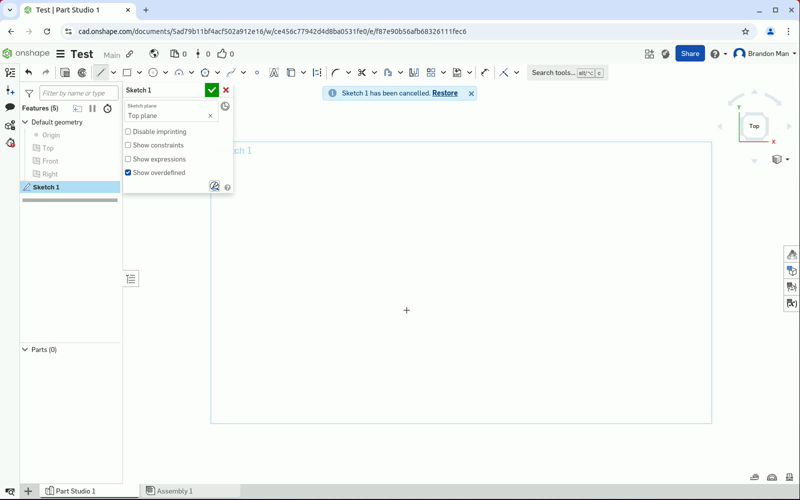
click(406, 309)
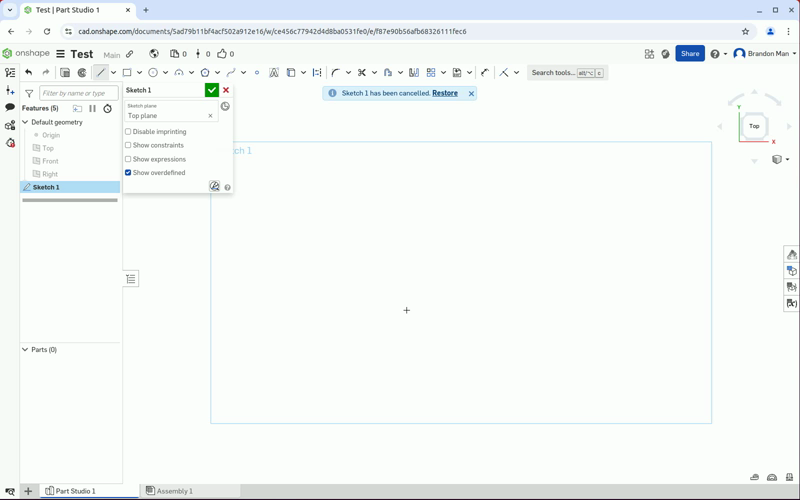
key_up(shift)
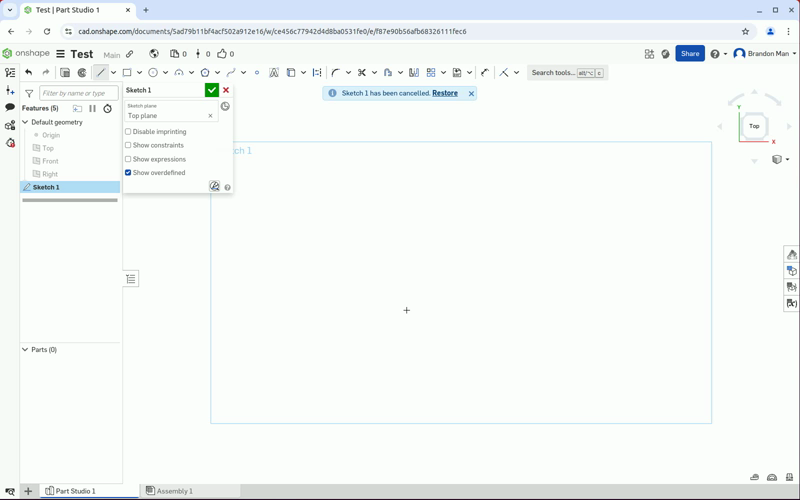
key_down(shift)
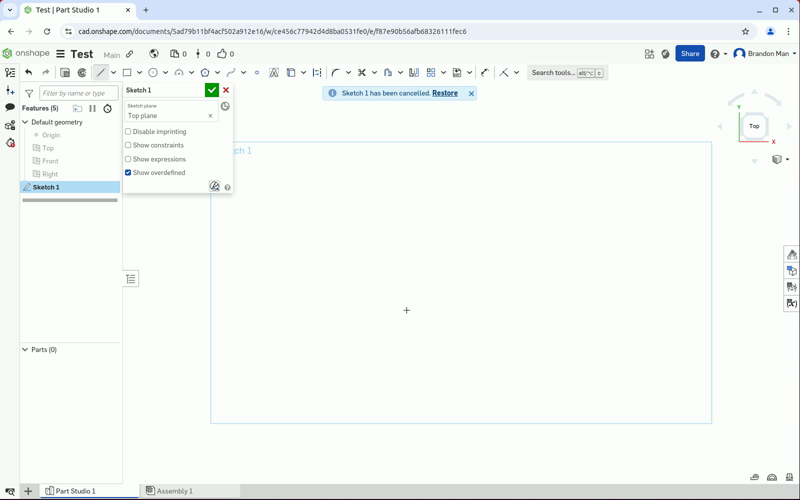
mouse_move(513, 309)
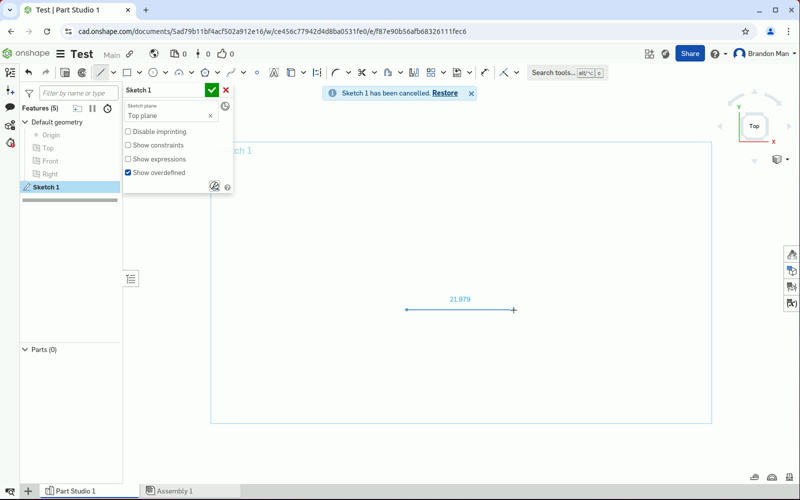
click(513, 309)
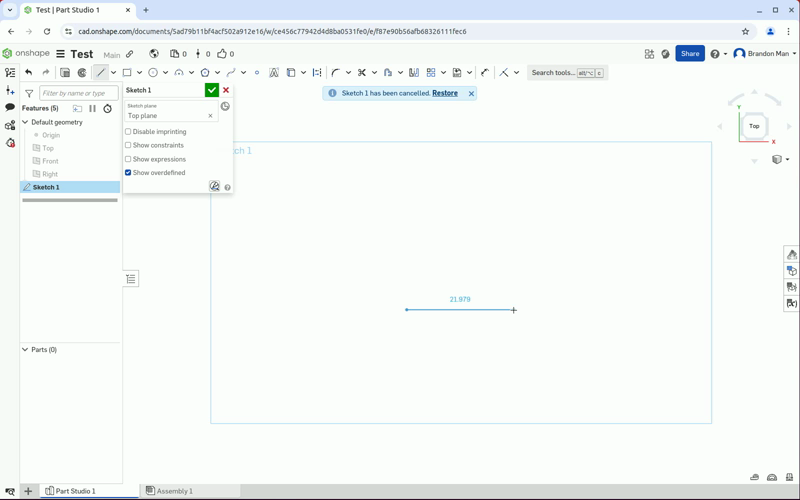
key_up(shift)
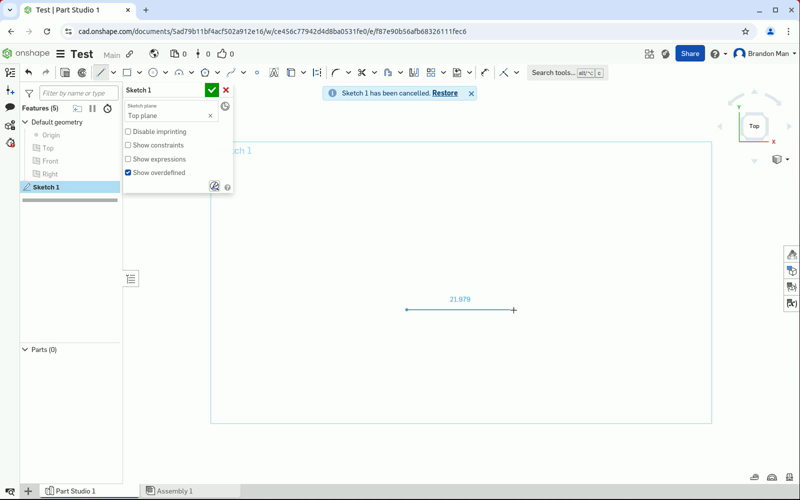
key_down(shift)
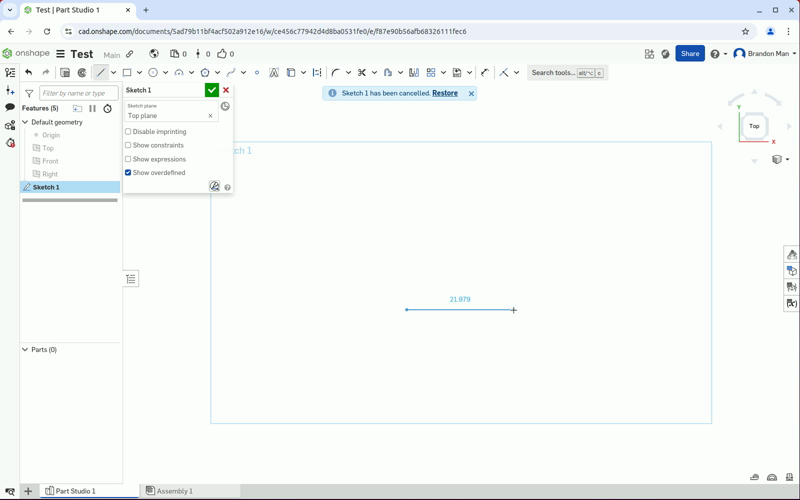
mouse_move(543, 309)
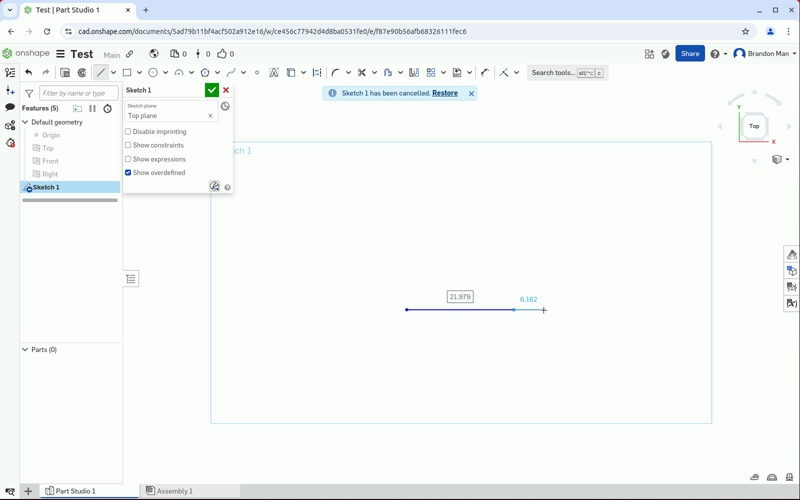
mouse_move(513, 255)
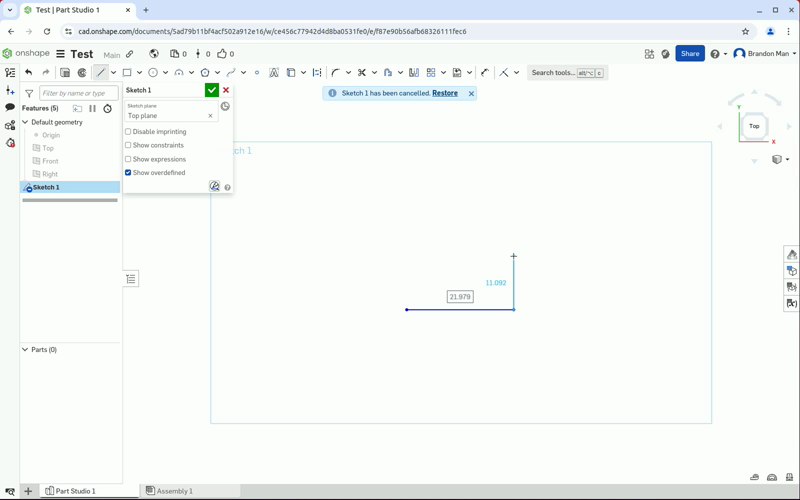
click(513, 255)
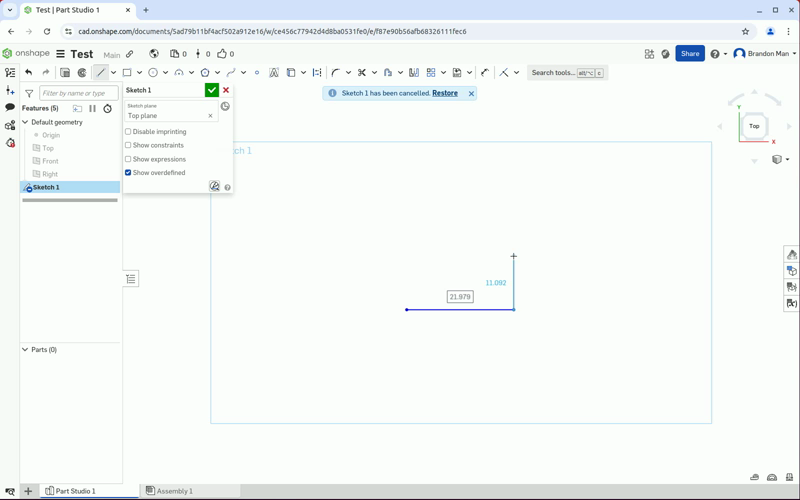
key_up(shift)
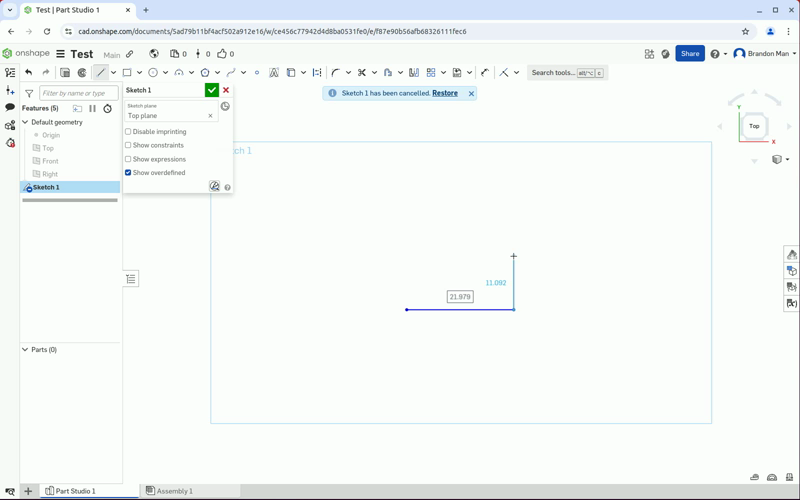
key_down(shift)
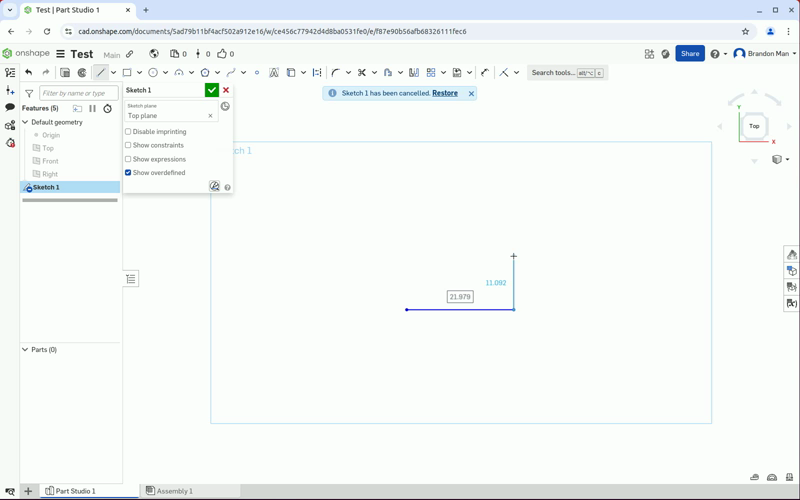
mouse_move(406, 255)
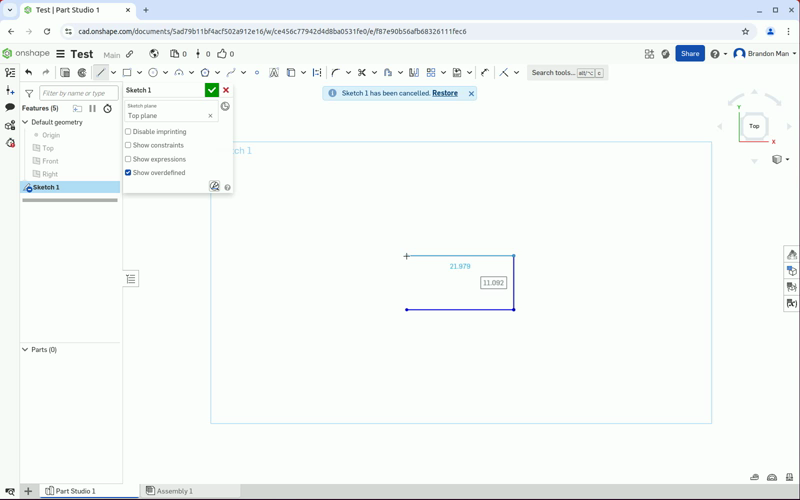
click(406, 255)
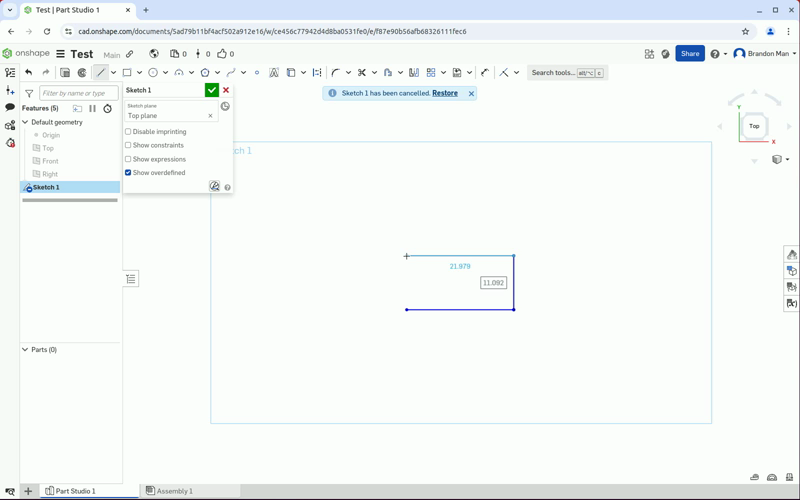
key_up(shift)
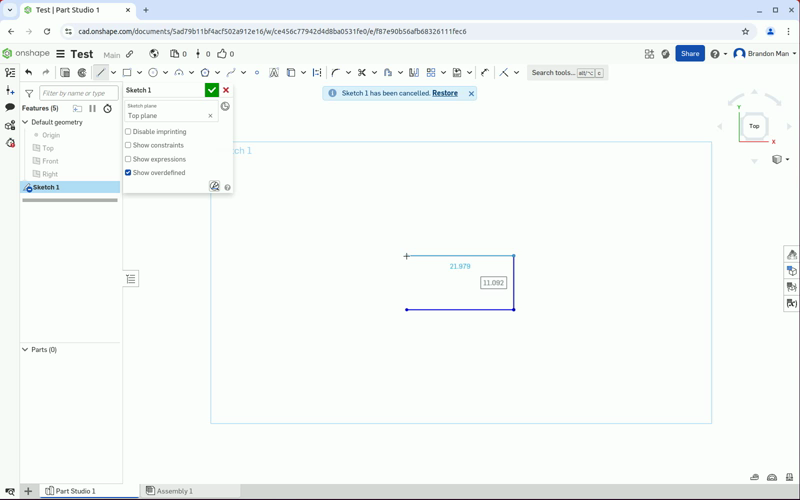
mouse_move(436, 255)
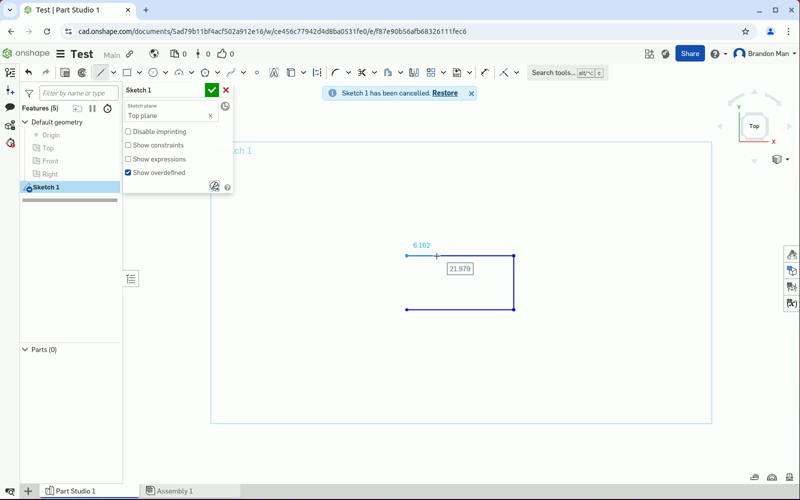
key_down(shift)
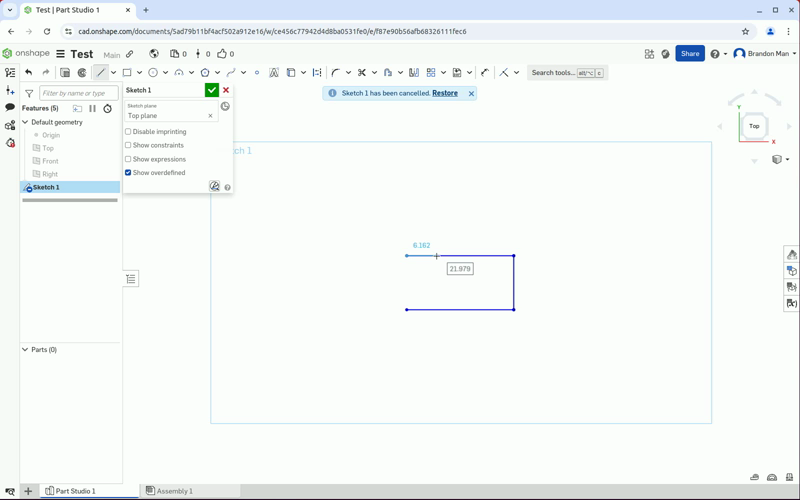
mouse_move(406, 309)
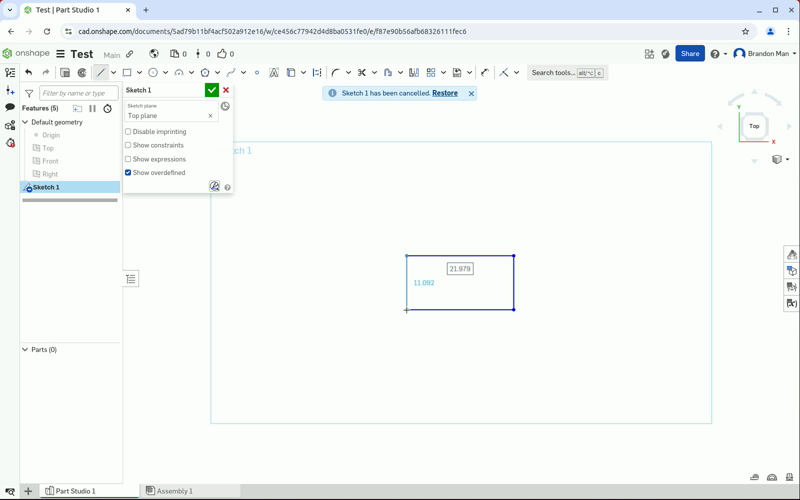
key_up(shift)
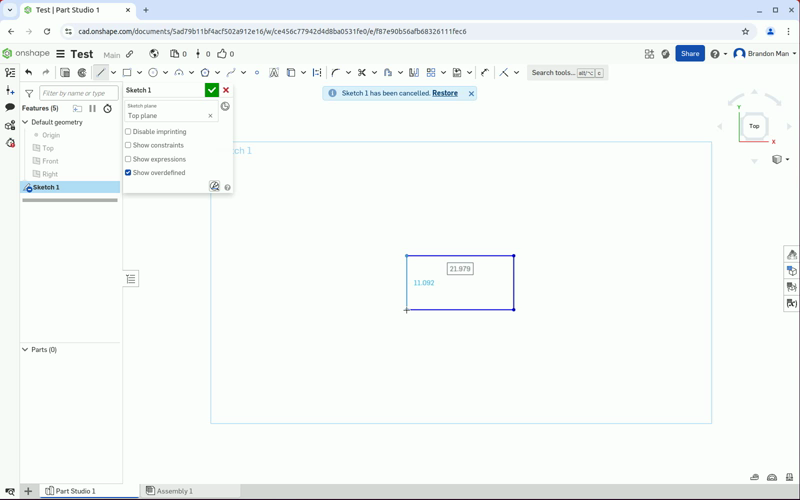
click(406, 309)
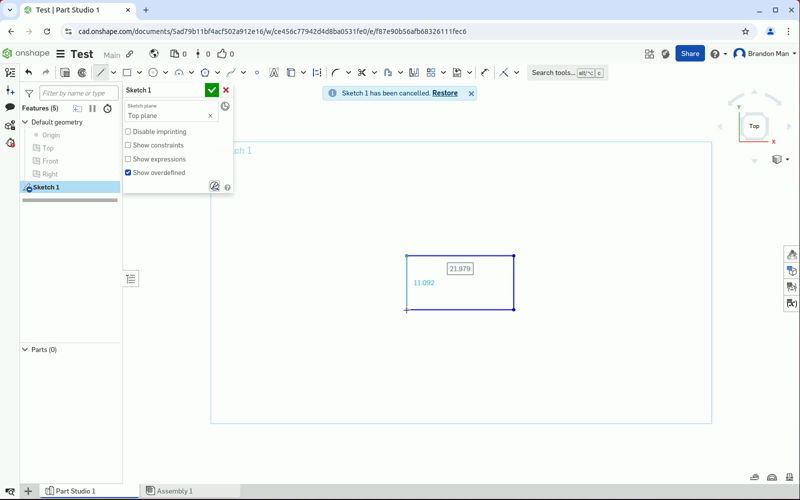
key(esc)
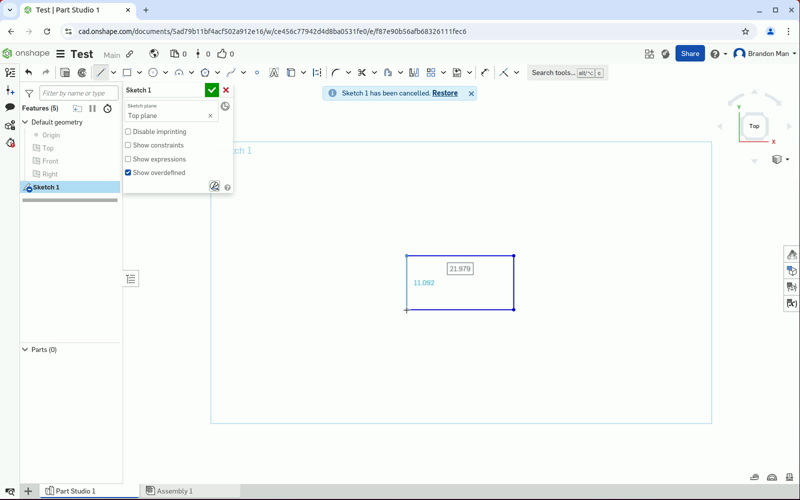
key(l)
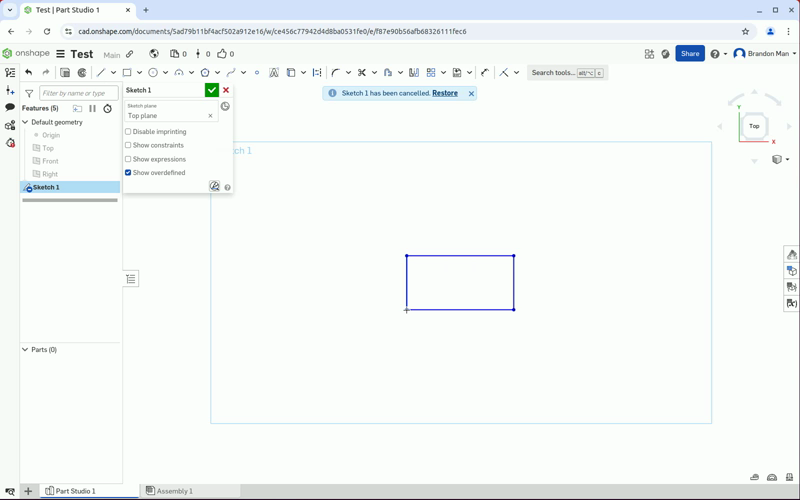
key_down(shift)
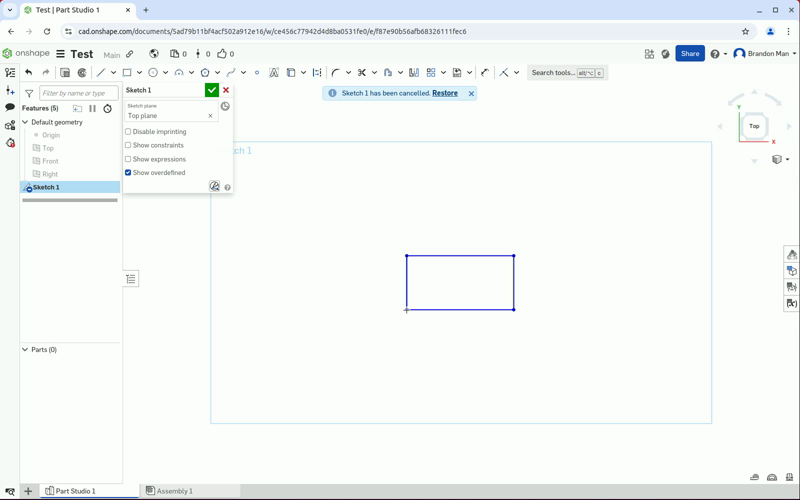
mouse_move(421, 295)
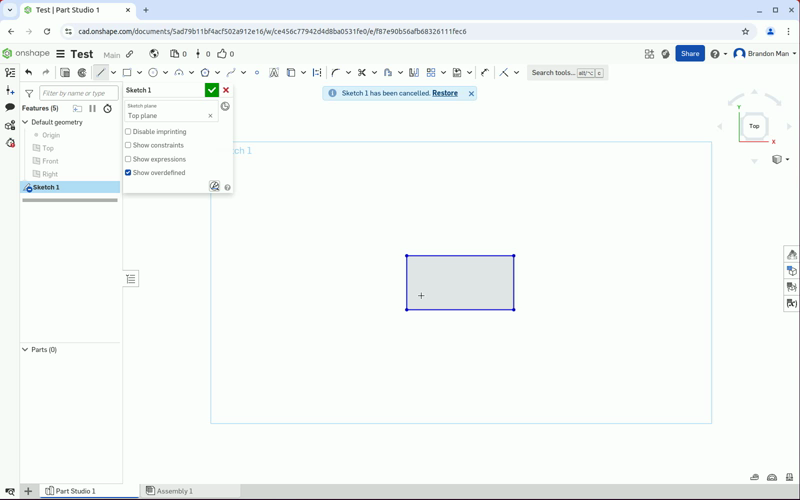
click(421, 295)
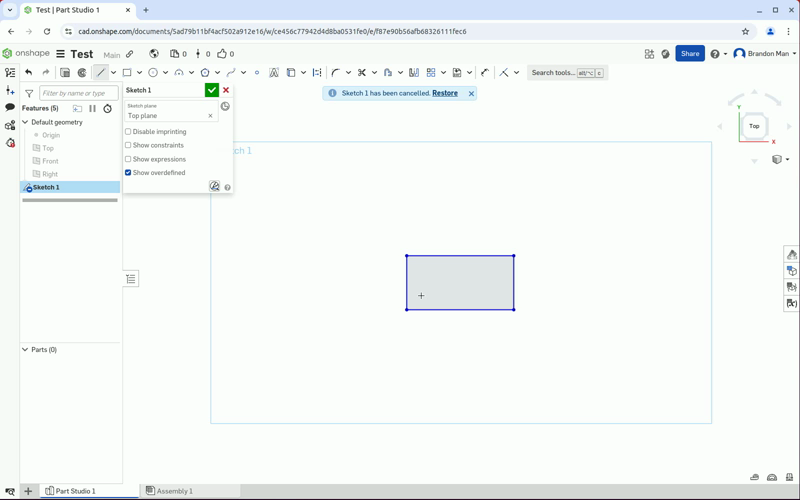
key_up(shift)
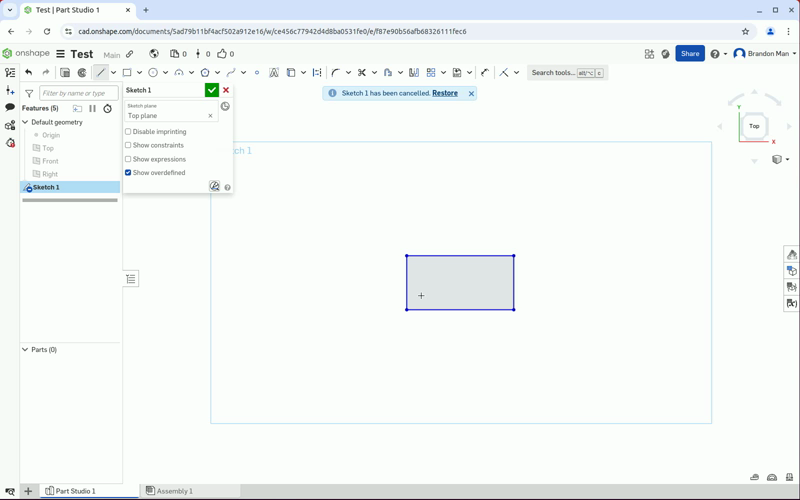
key_down(shift)
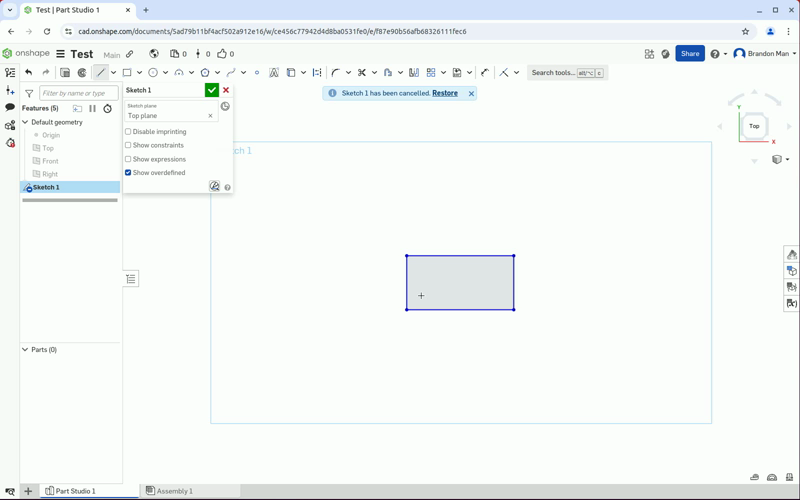
mouse_move(498, 295)
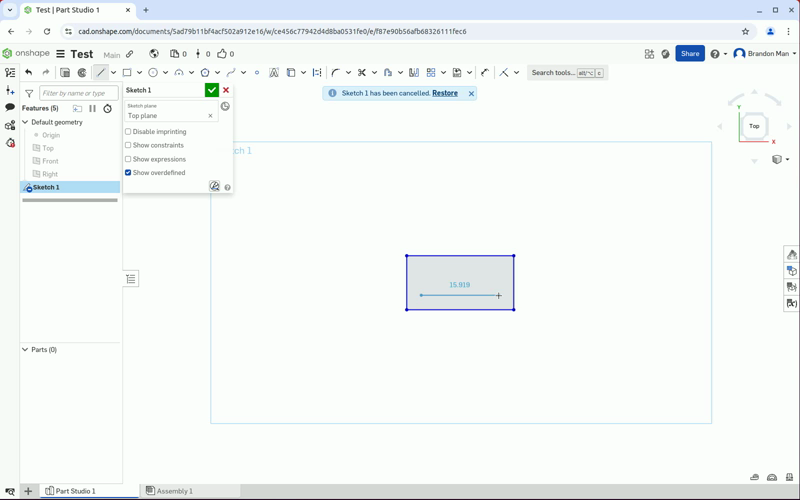
click(498, 295)
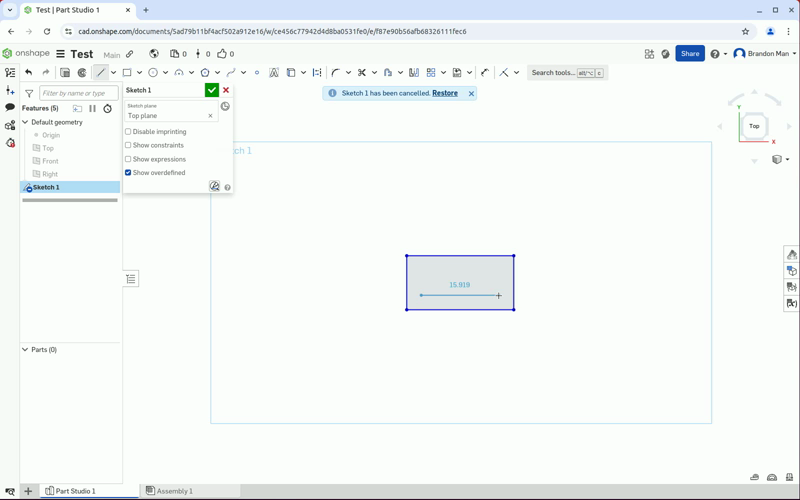
key_up(shift)
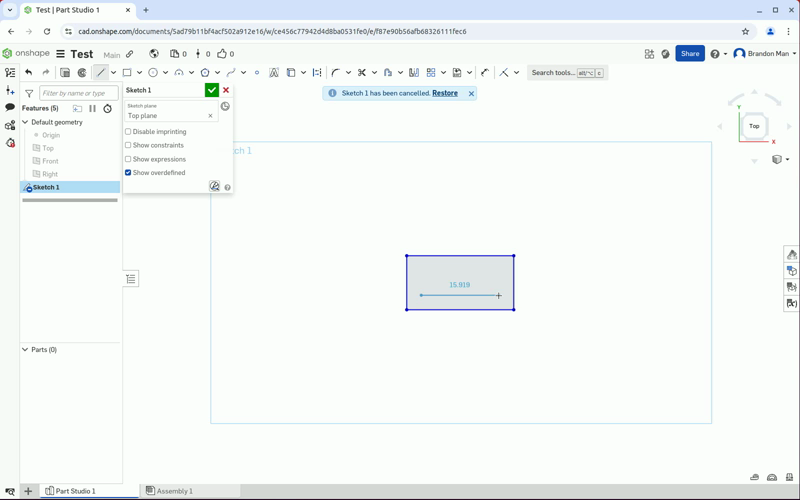
key_down(shift)
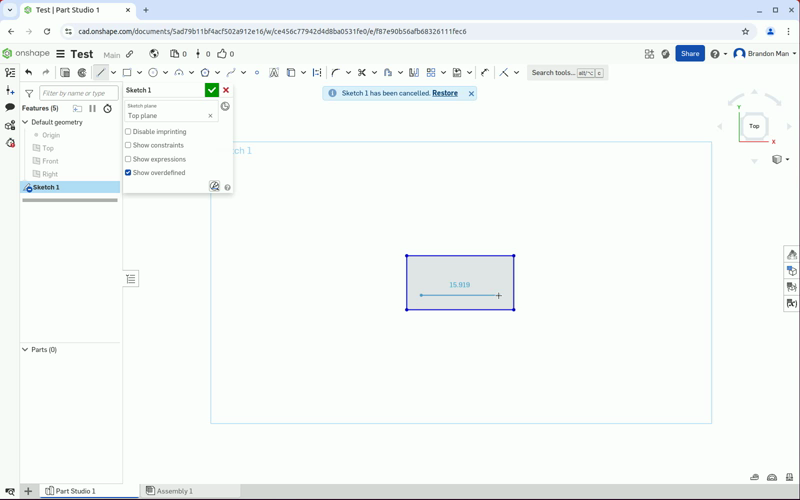
mouse_move(528, 295)
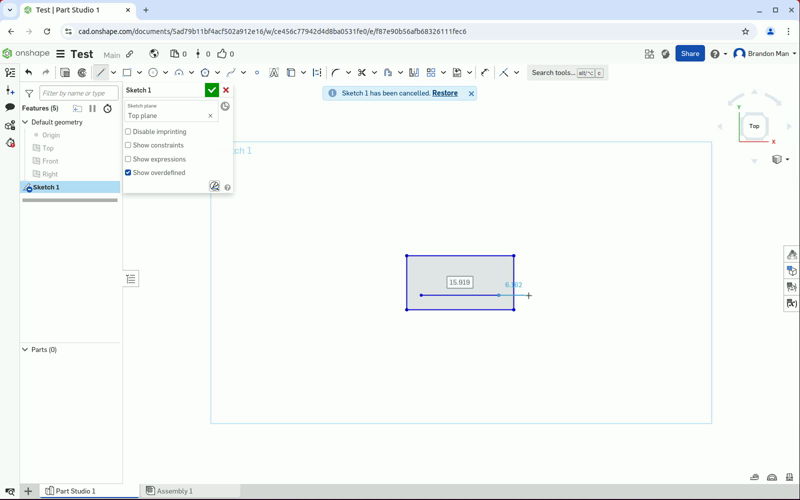
mouse_move(498, 269)
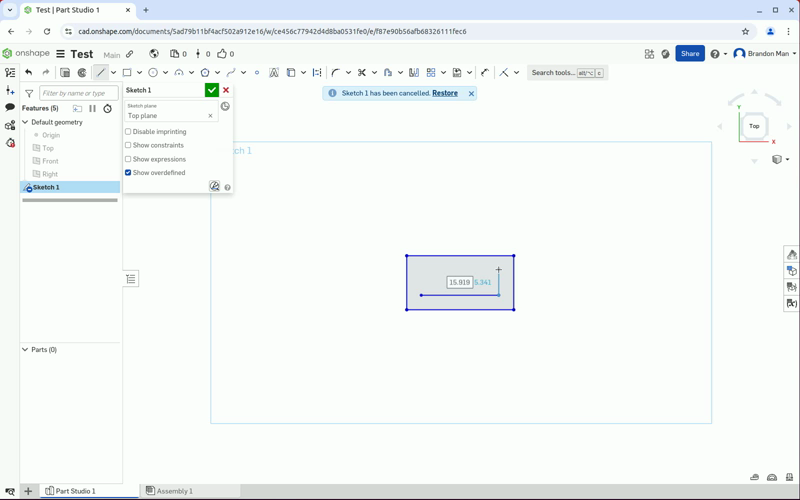
click(498, 269)
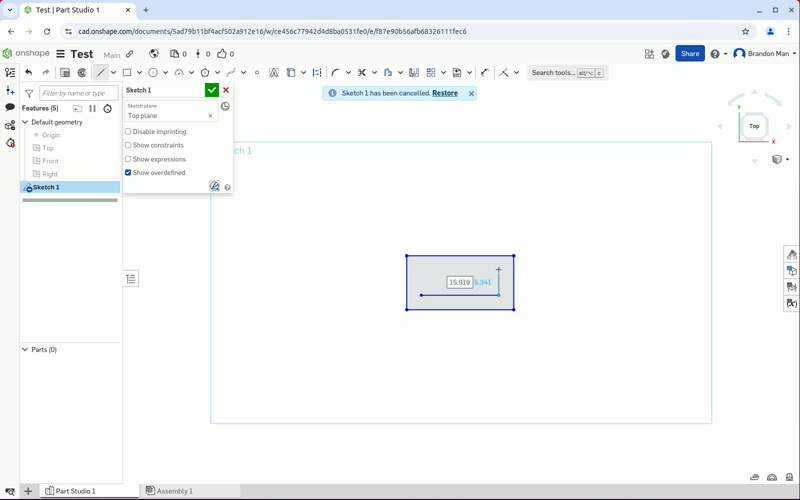
key_up(shift)
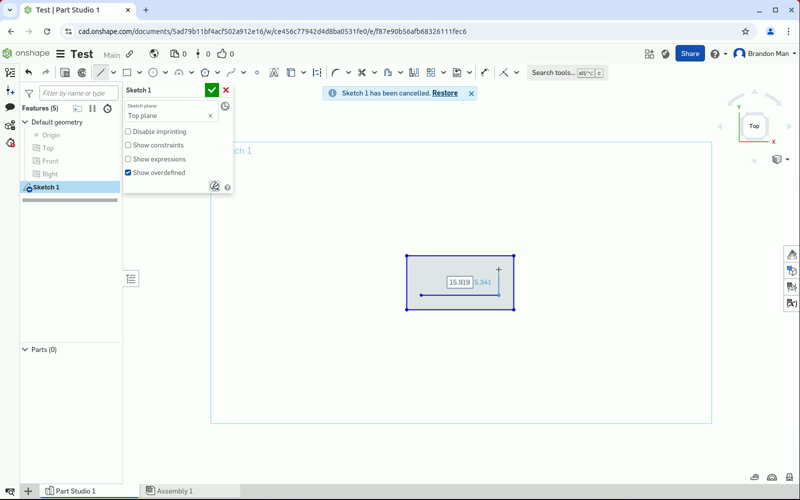
key_down(shift)
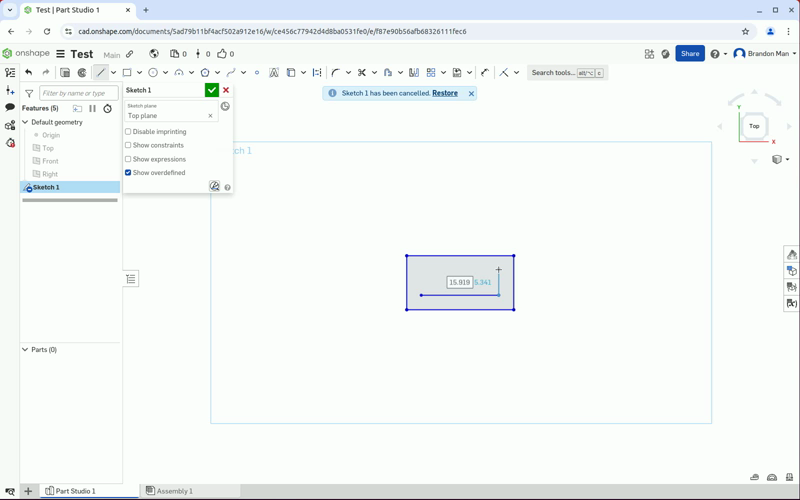
mouse_move(421, 269)
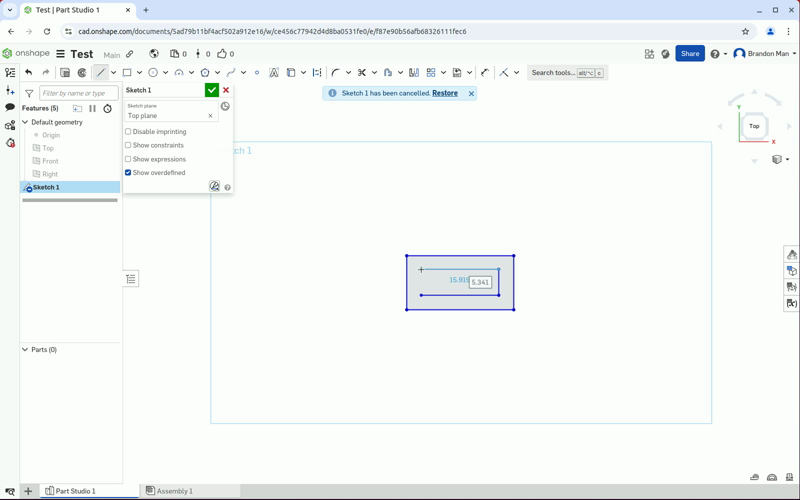
click(421, 269)
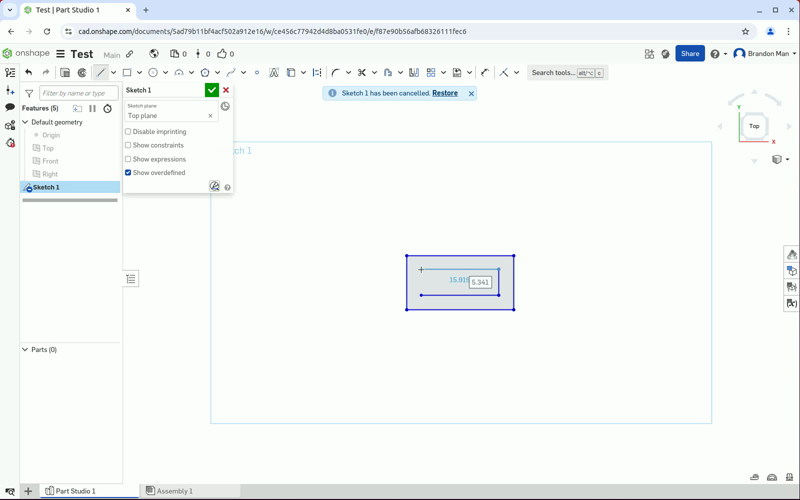
key_up(shift)
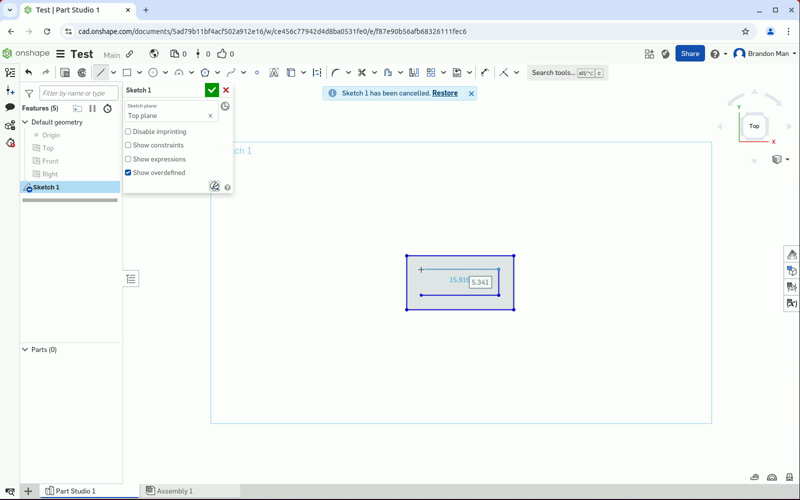
mouse_move(451, 269)
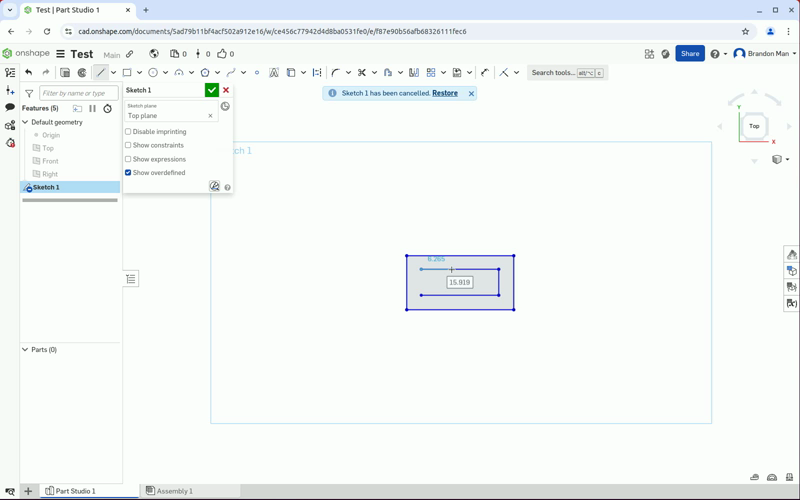
key_down(shift)
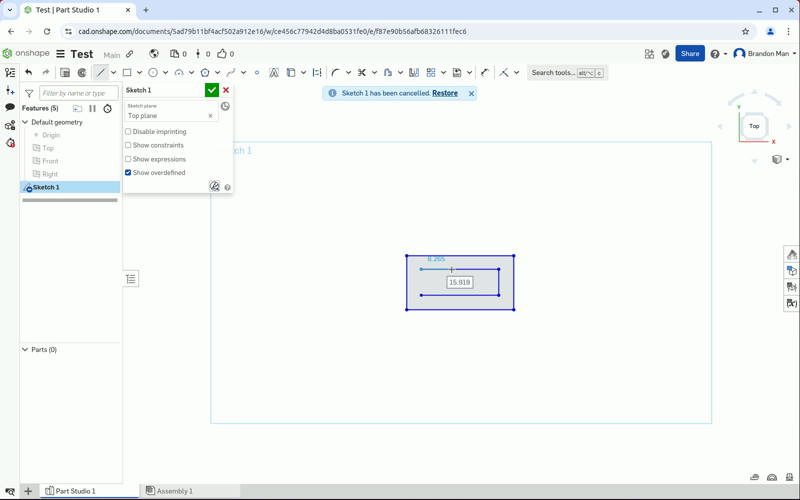
mouse_move(421, 295)
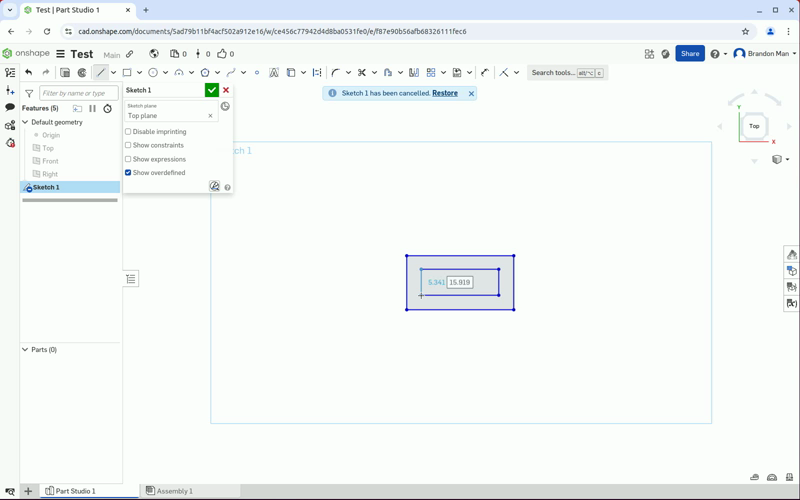
key_up(shift)
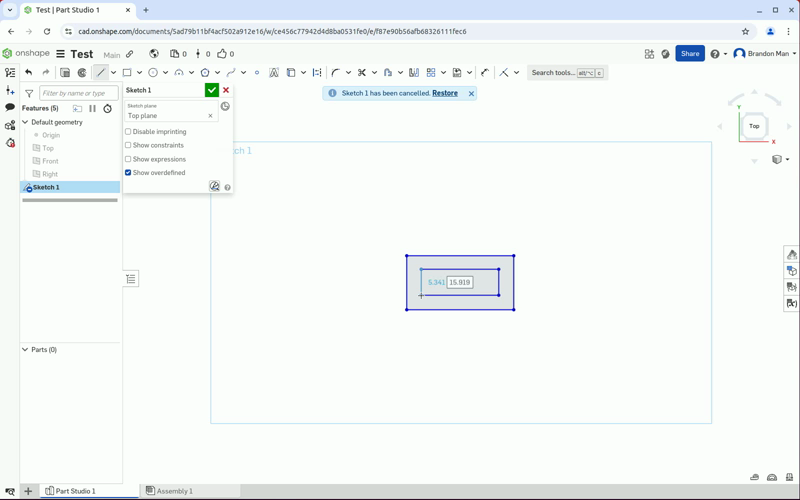
click(421, 295)
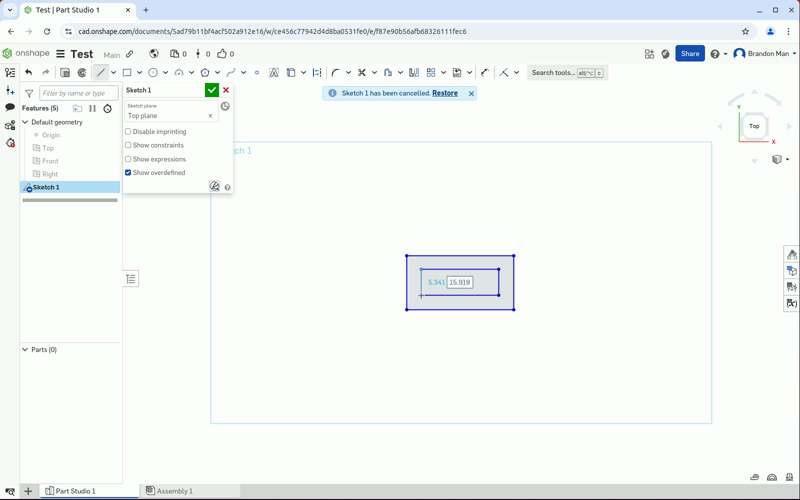
key(esc)
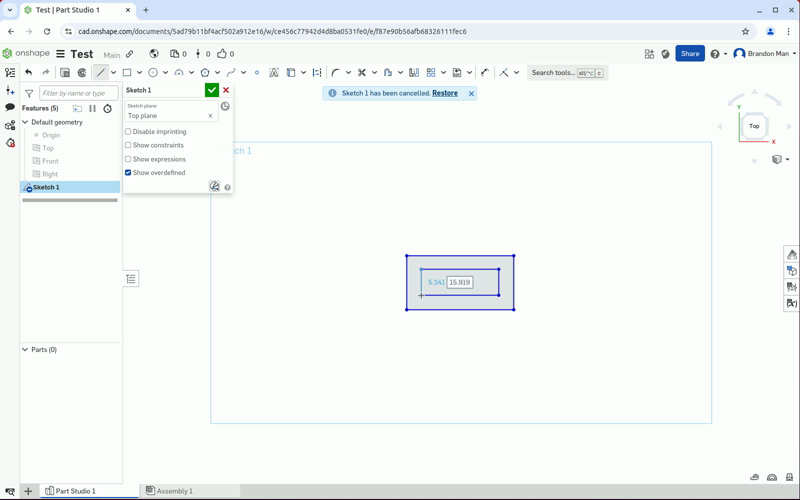
mouse_move(502, 260)
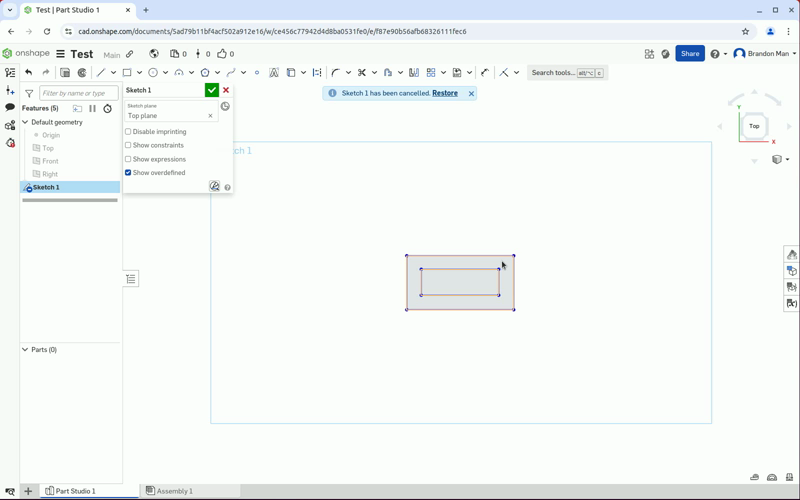
click(502, 260)
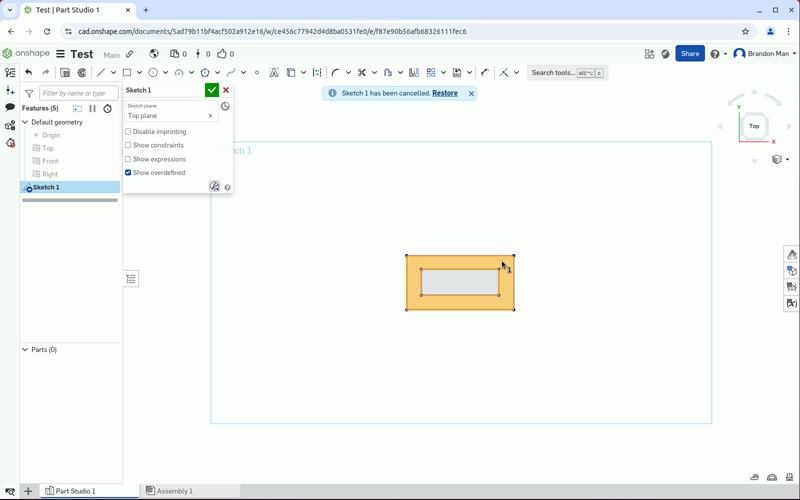
mouse_move(73, 352)
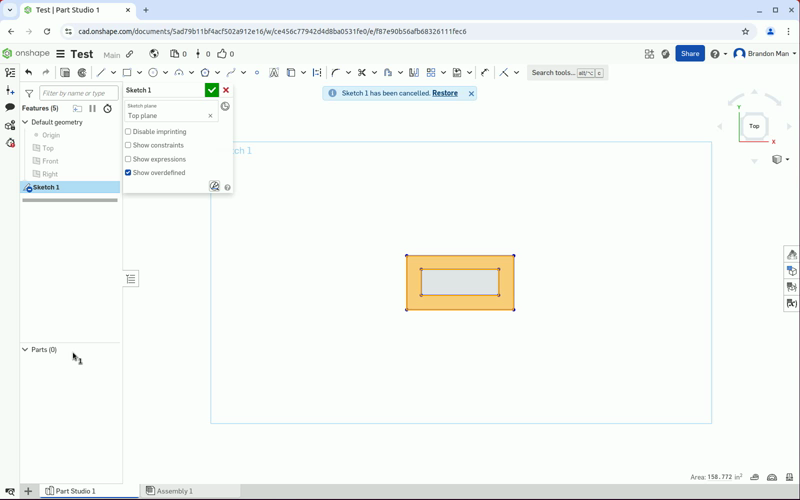
key(shift+y)
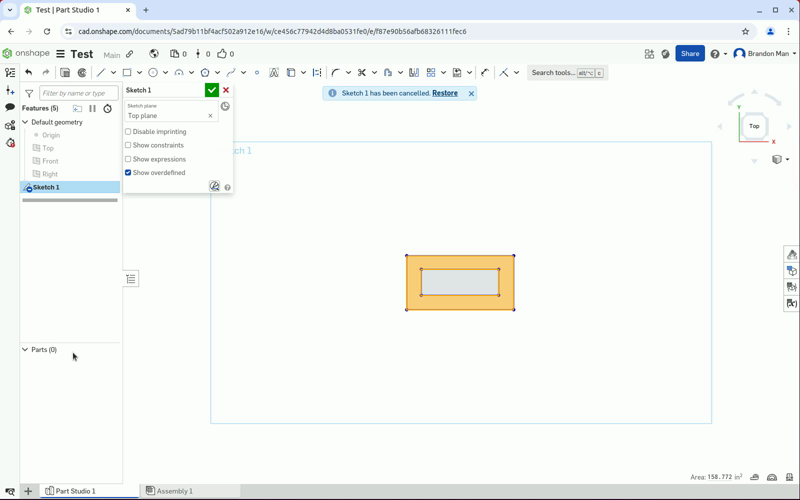
key(shift+e)
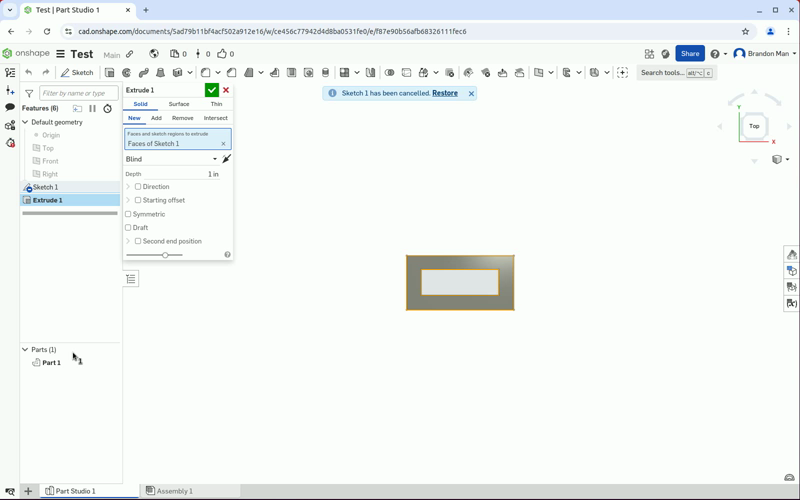
mouse_move(143, 106)
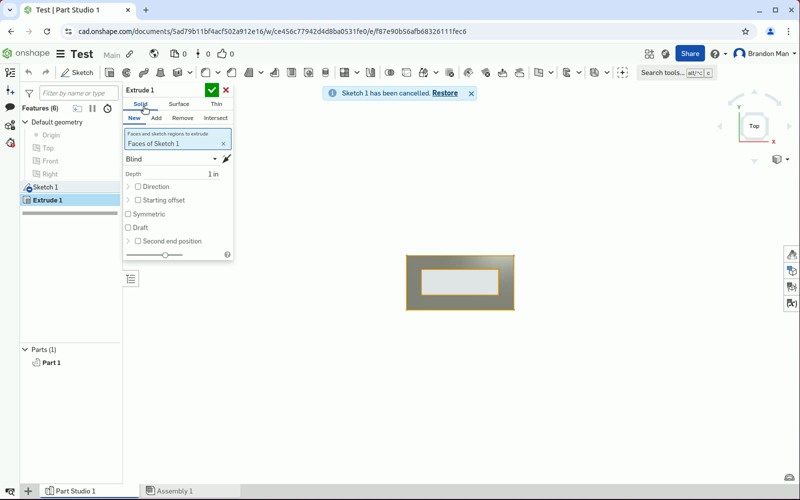
click(143, 106)
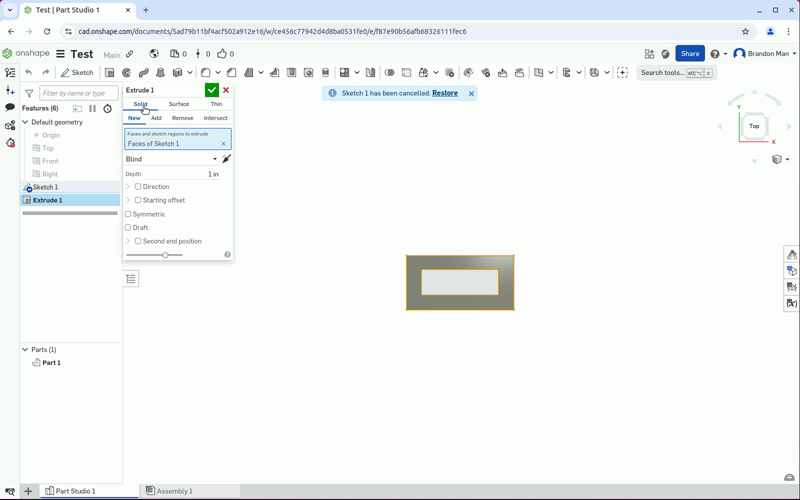
mouse_move(137, 120)
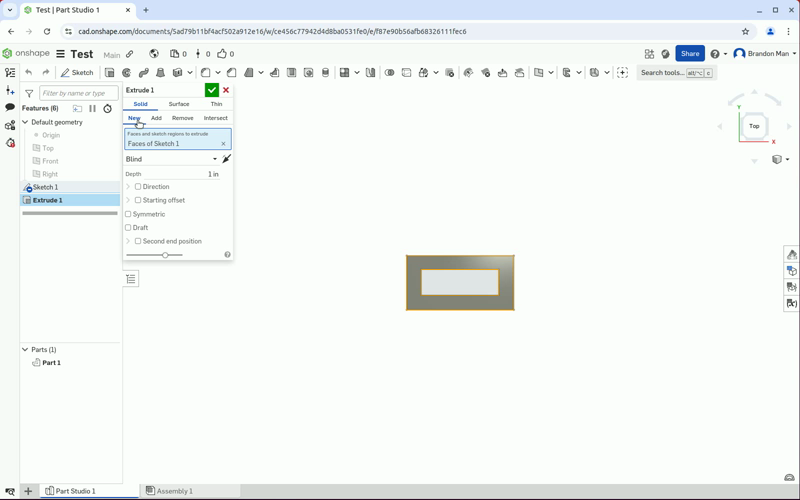
click(137, 120)
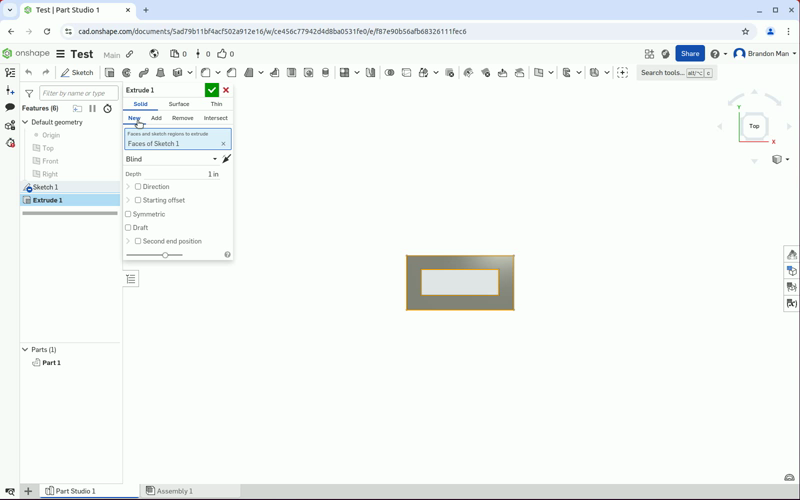
key(tab, 4)
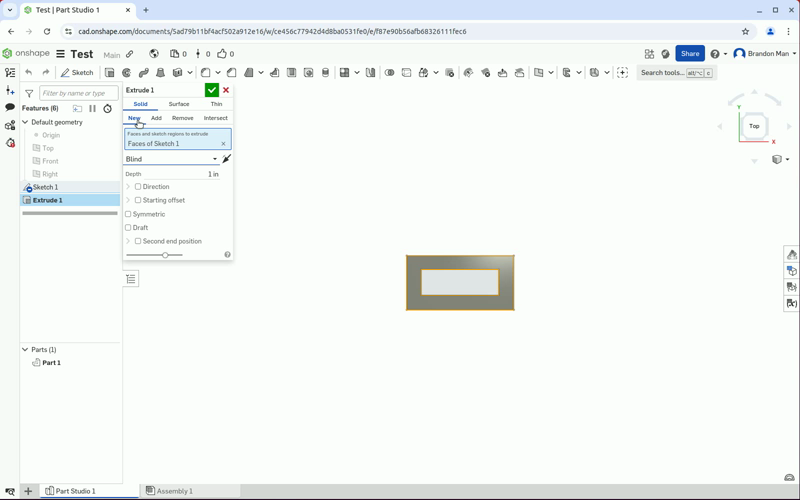
text(9.147)
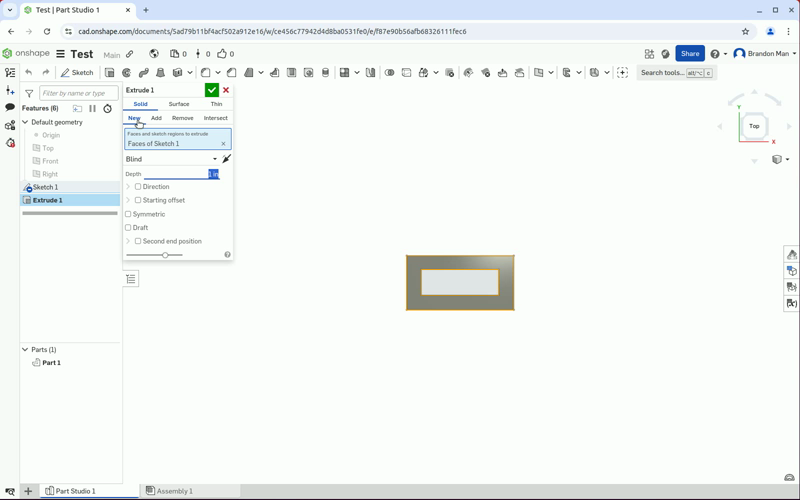
key(enter)
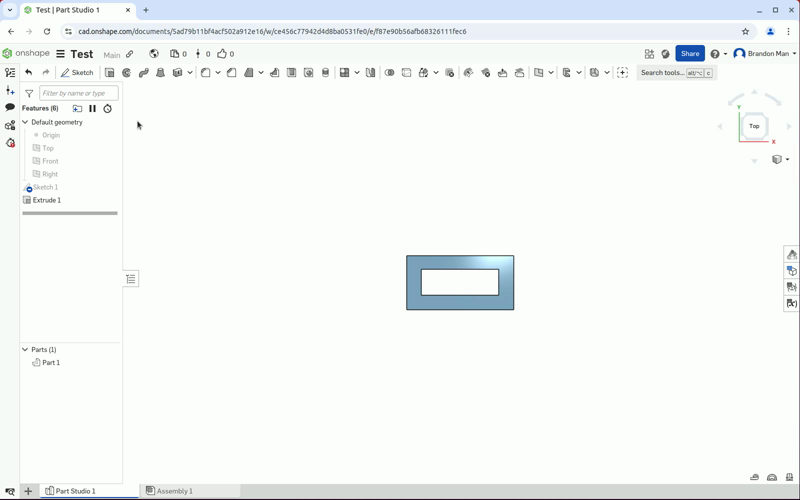
key(shift+h)
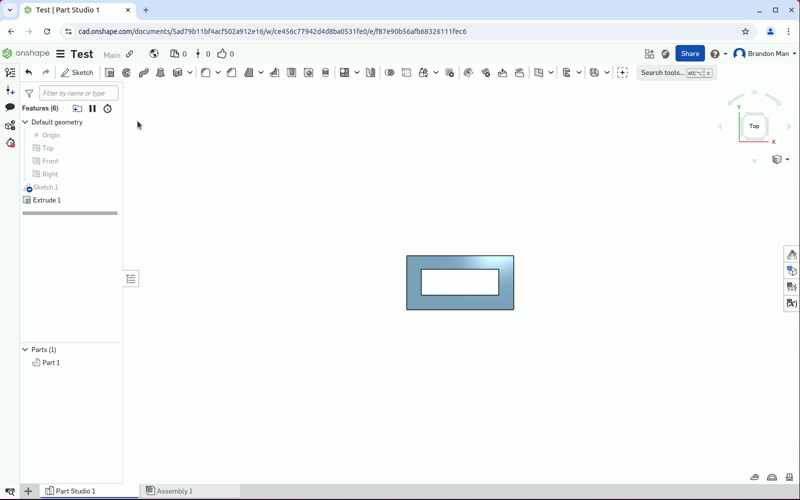
key(shift+h)
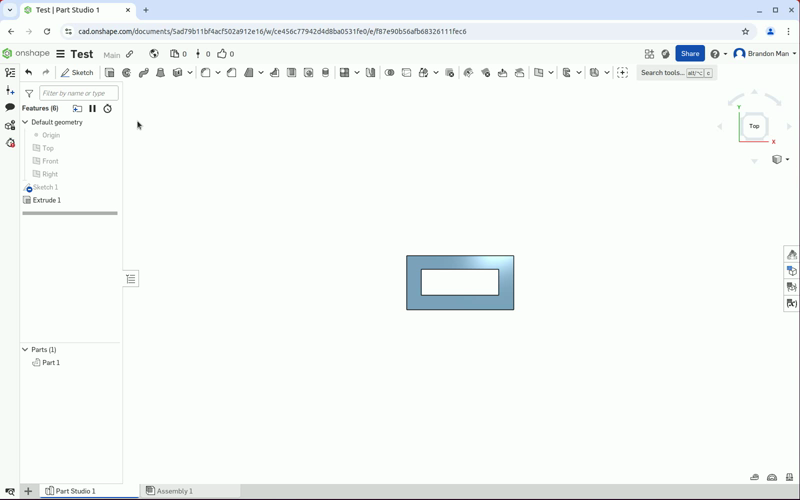
mouse_move(73, 189)
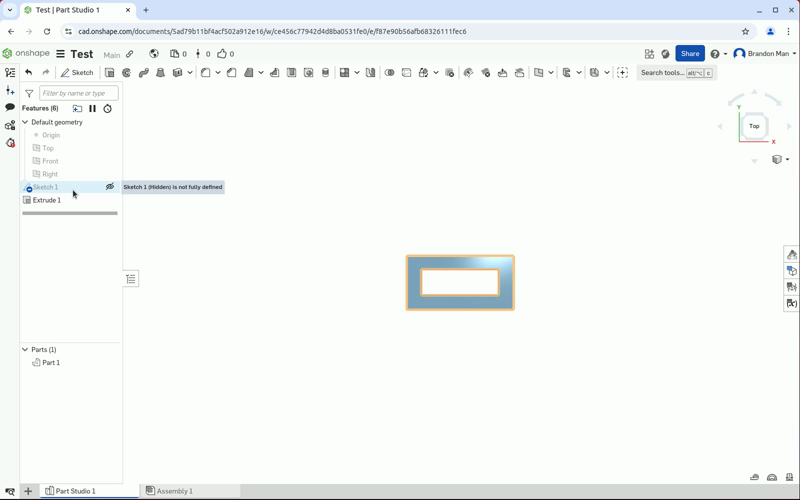
click(73, 189)
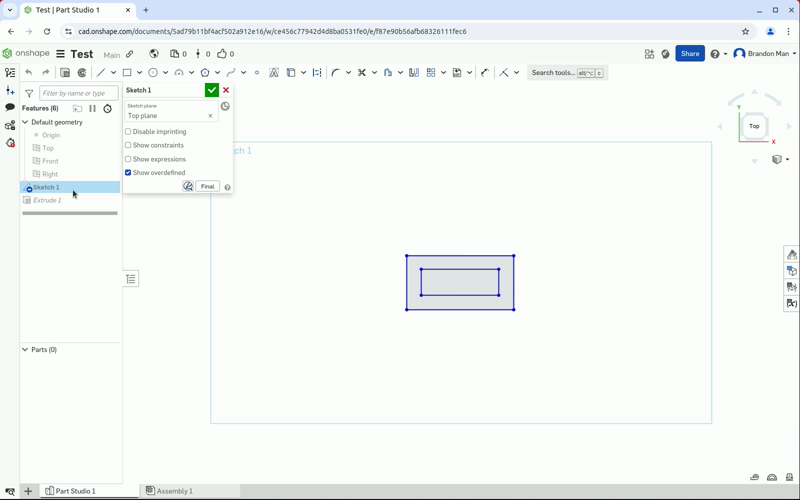
mouse_move(229, 92)
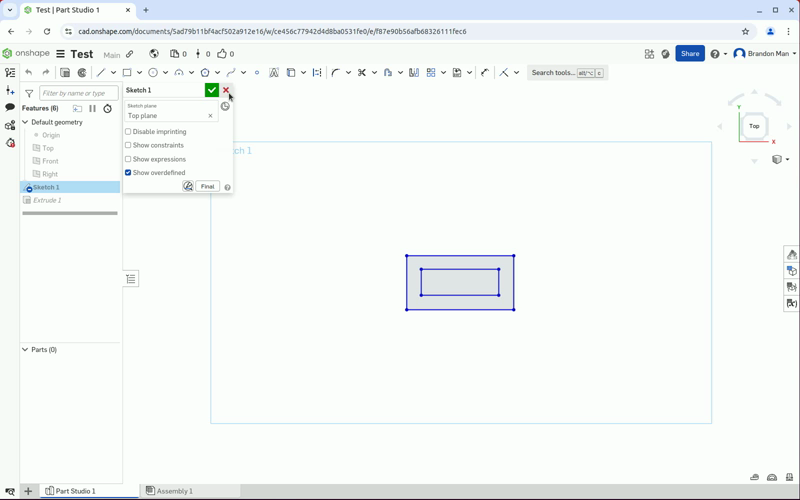
click(229, 92)
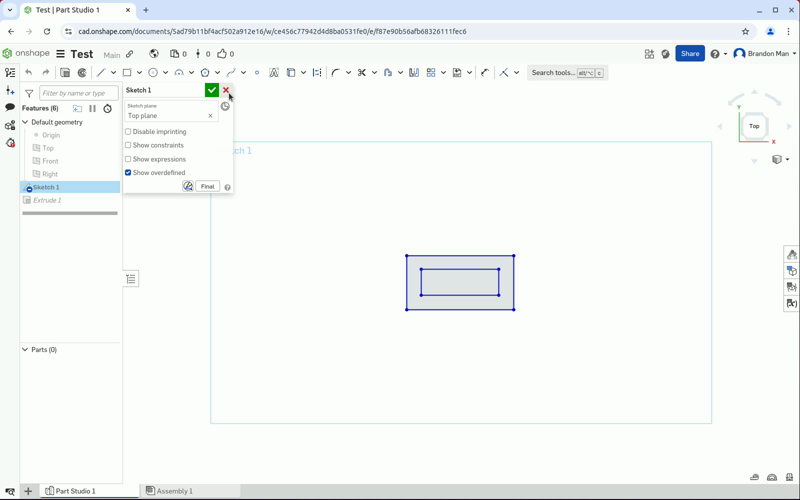
key(shift+s)
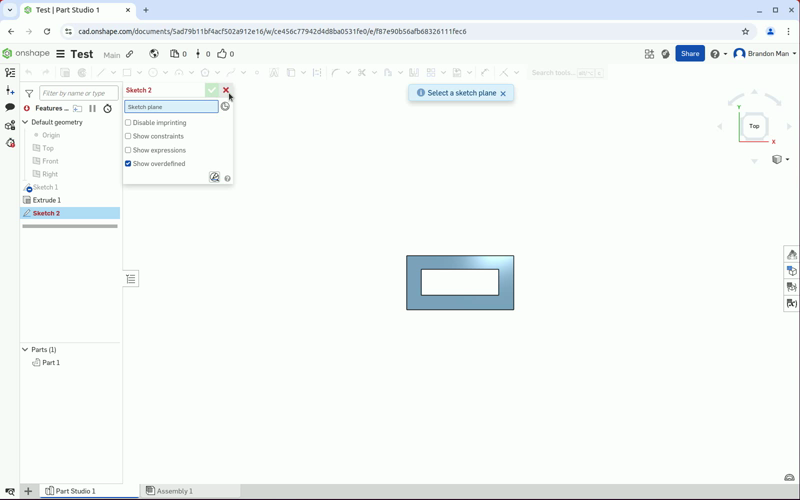
mouse_move(73, 150)
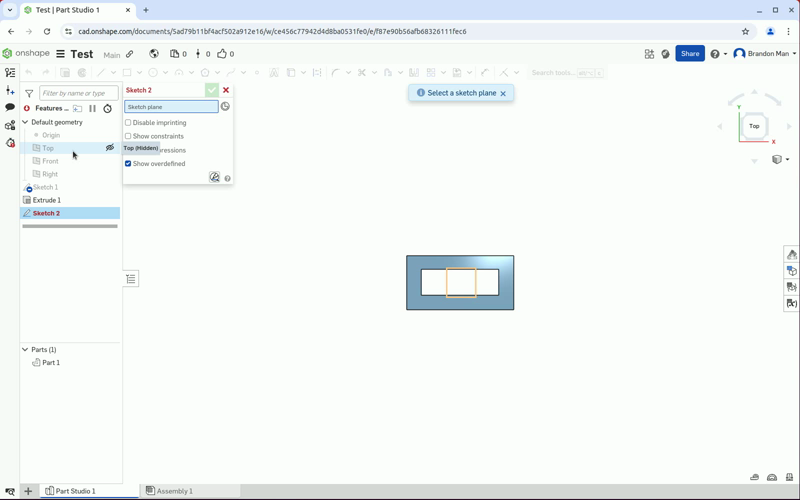
click(73, 150)
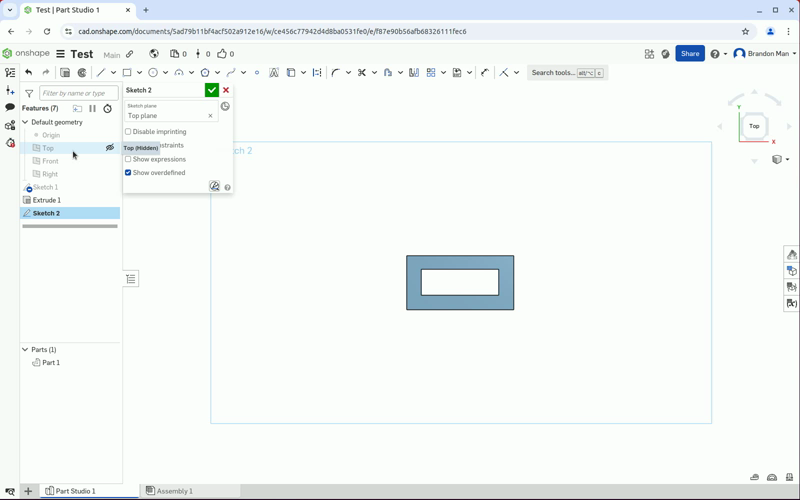
mouse_move(73, 352)
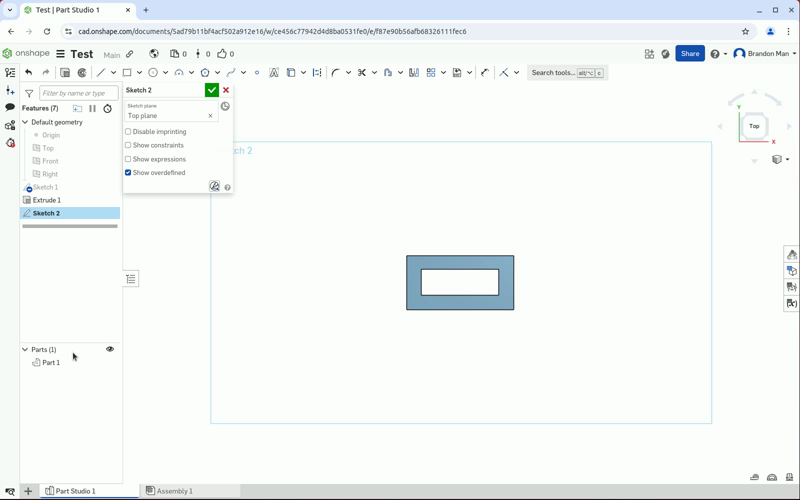
key(y)
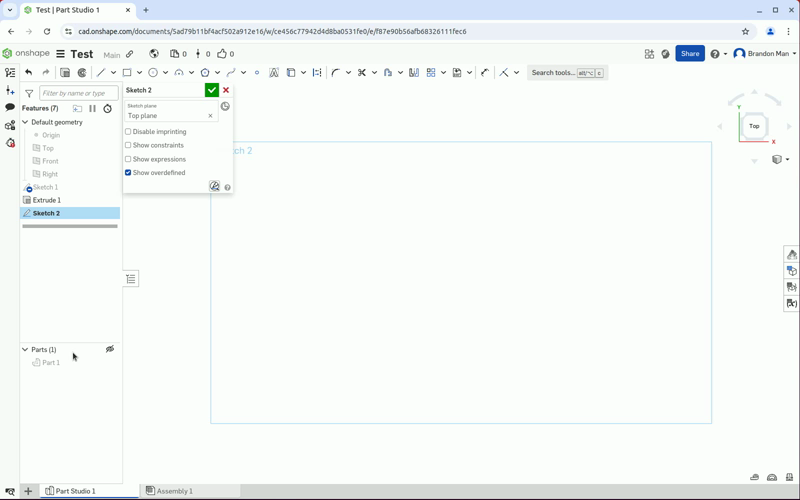
key(c)
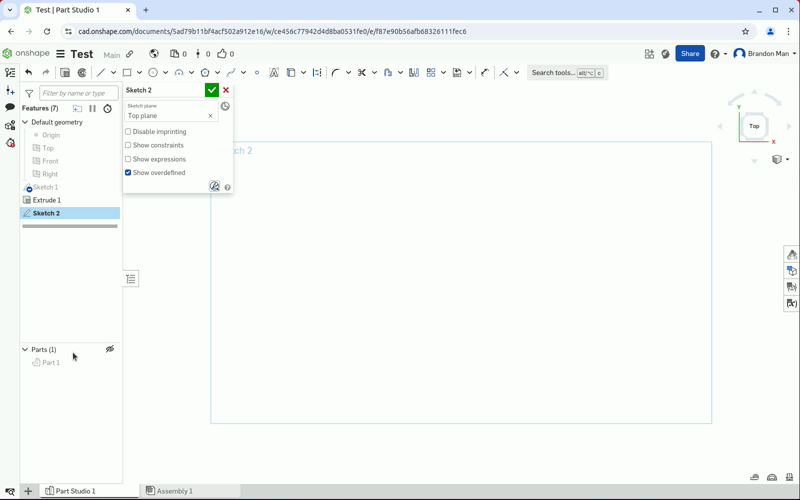
key_down(shift)
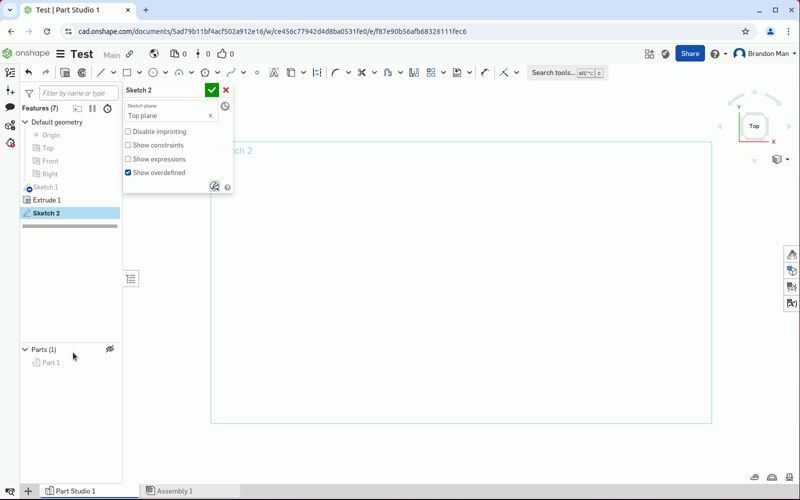
mouse_move(394, 253)
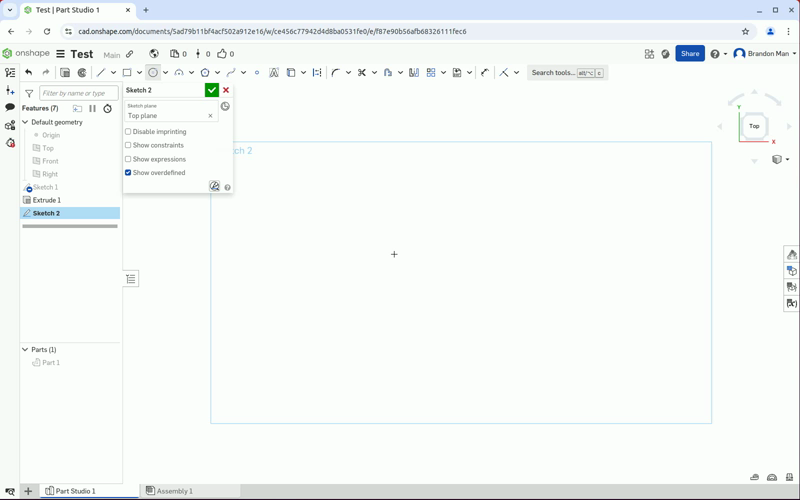
click(394, 253)
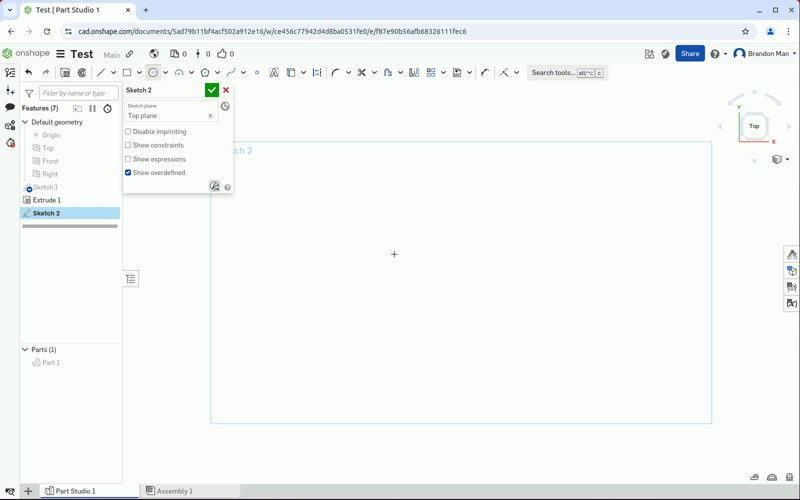
key_up(shift)
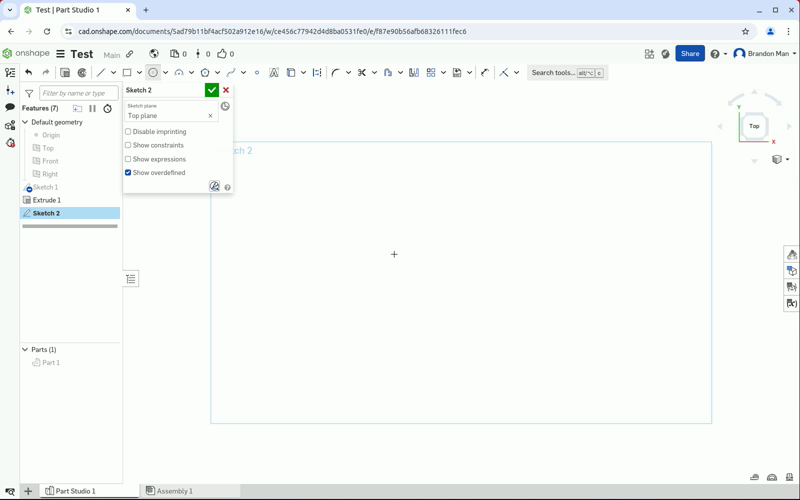
mouse_move(411, 253)
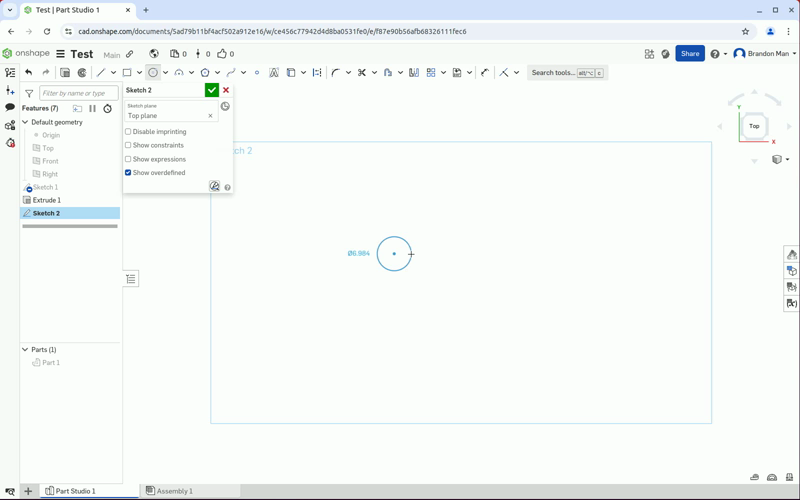
click(411, 253)
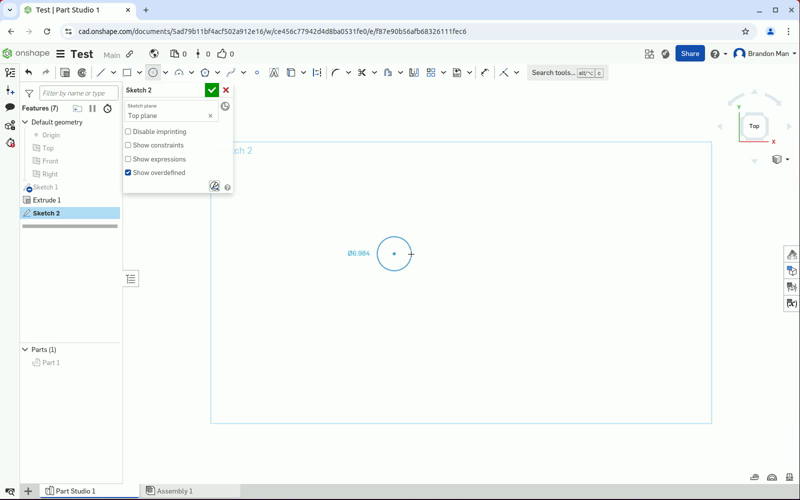
key(esc)
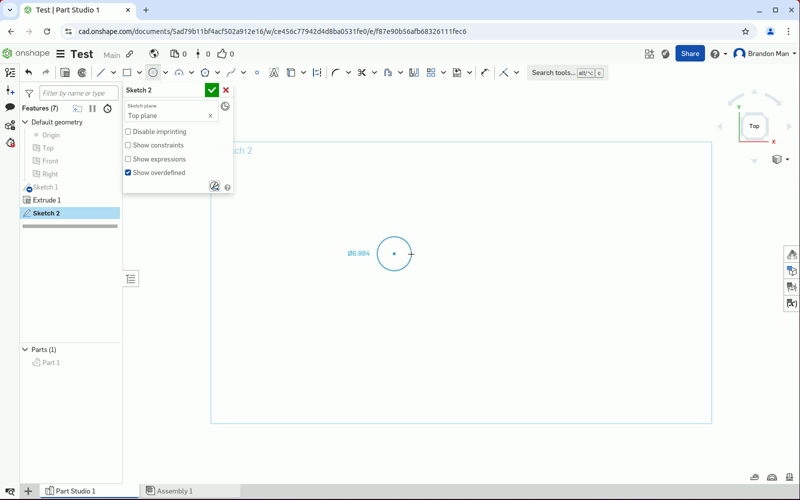
key(c)
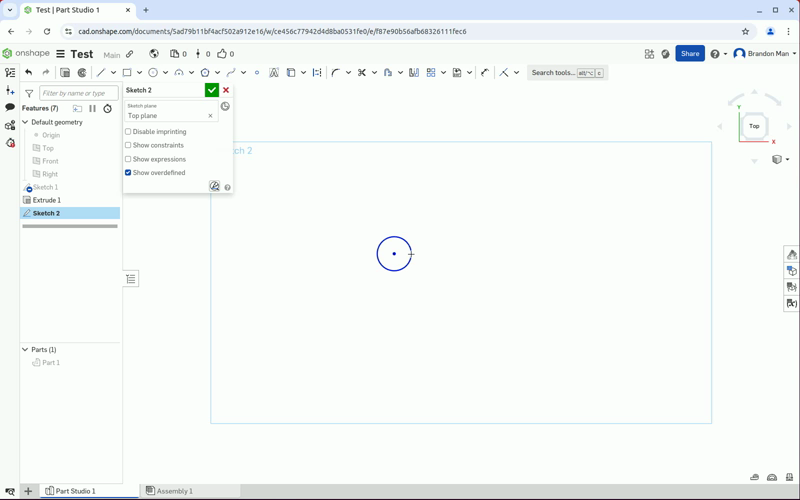
key_down(shift)
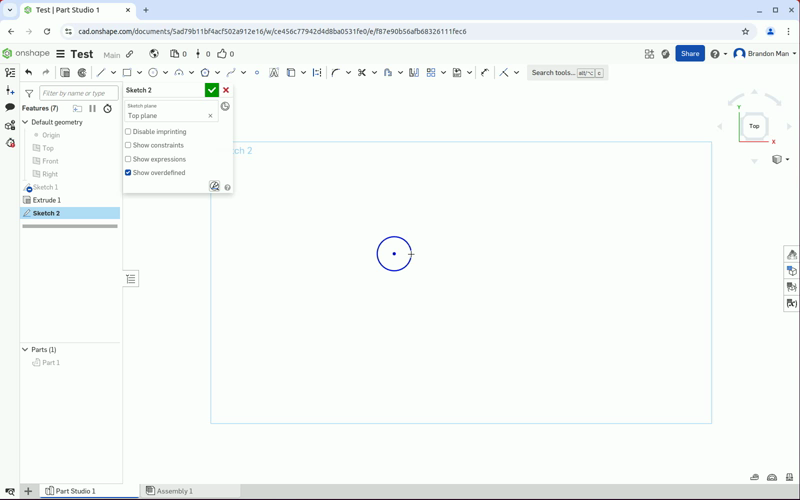
mouse_move(394, 253)
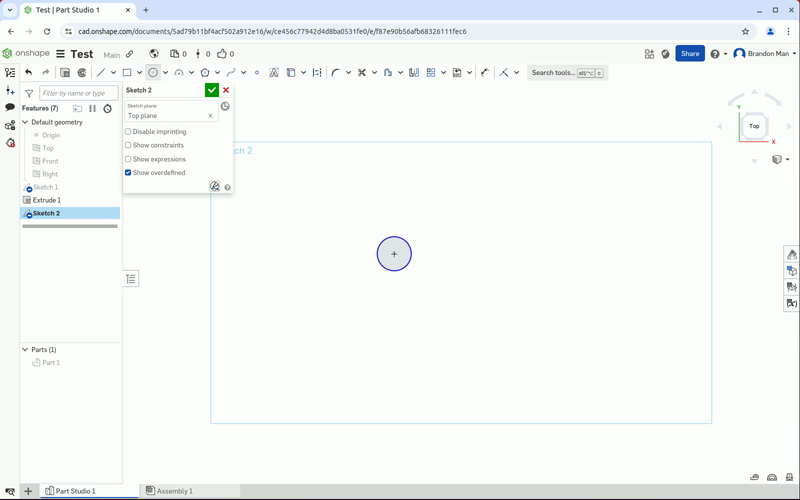
click(394, 253)
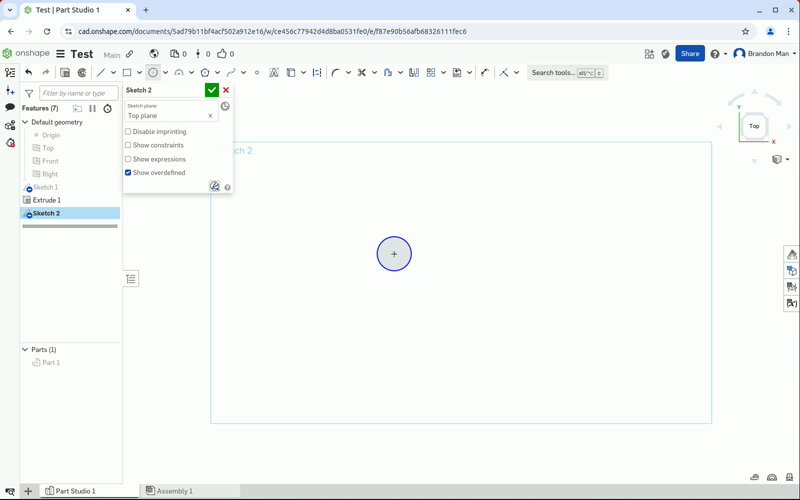
key_up(shift)
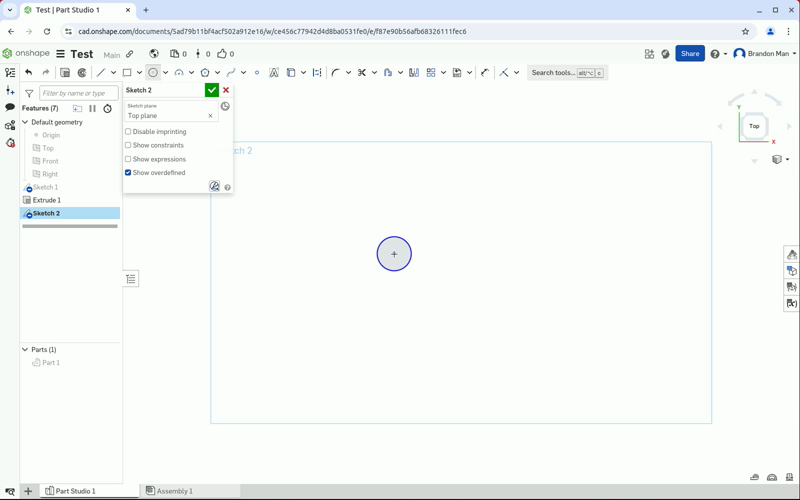
mouse_move(401, 253)
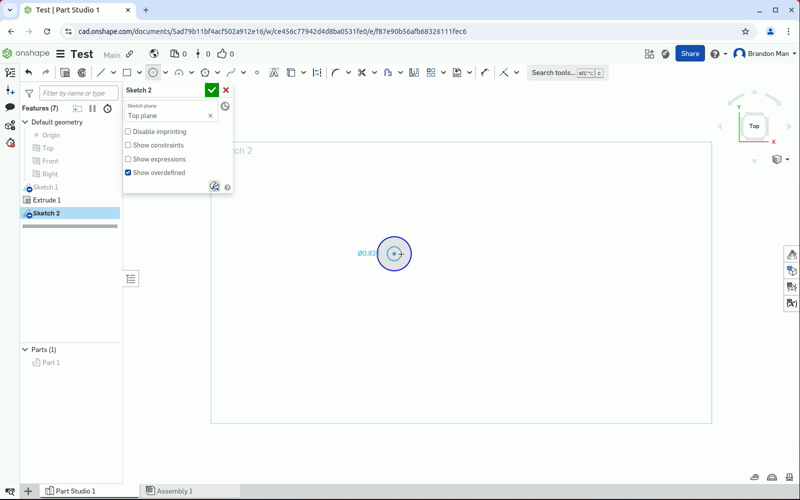
click(401, 253)
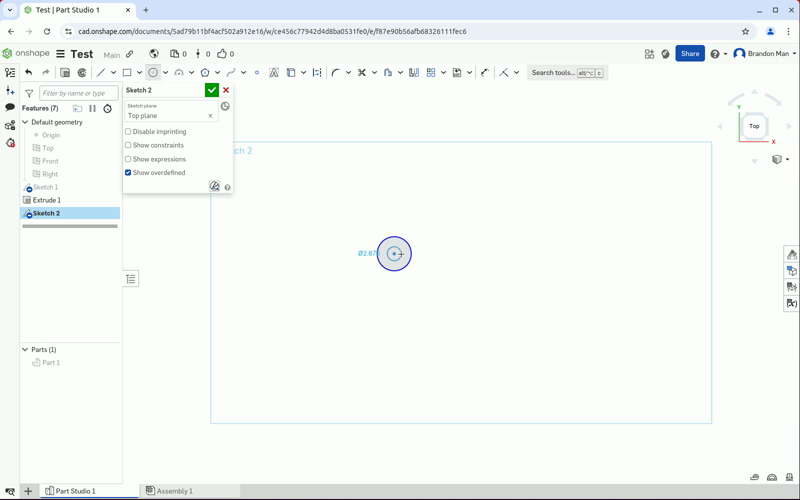
key(esc)
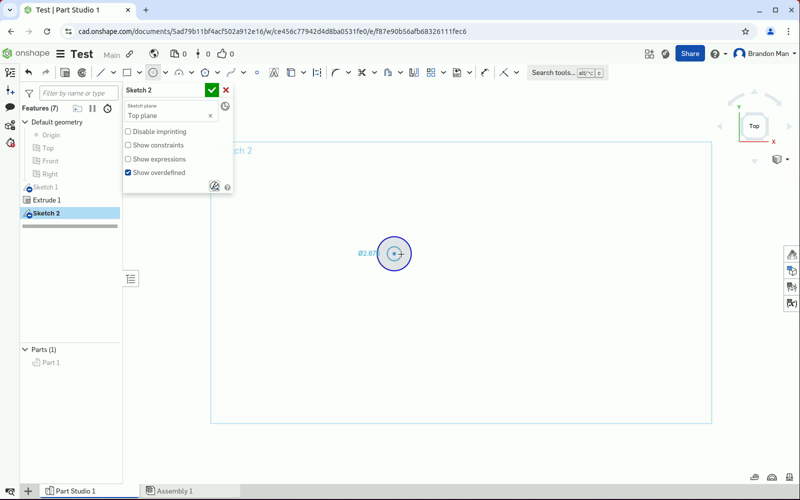
mouse_move(397, 267)
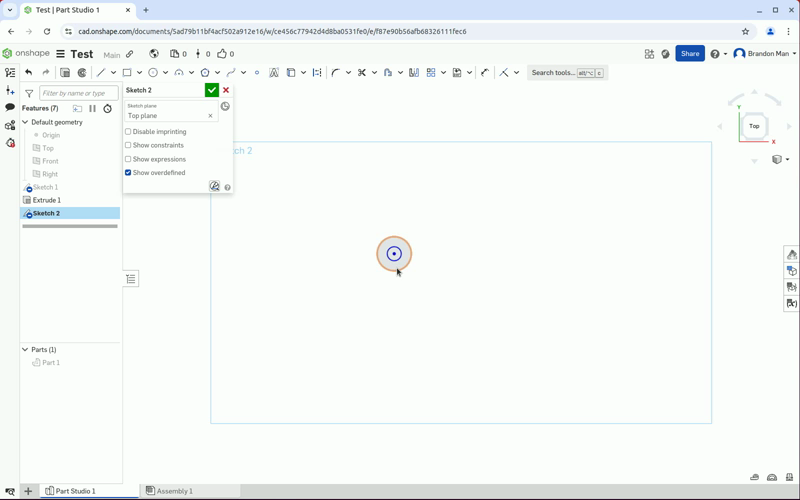
scroll(6)
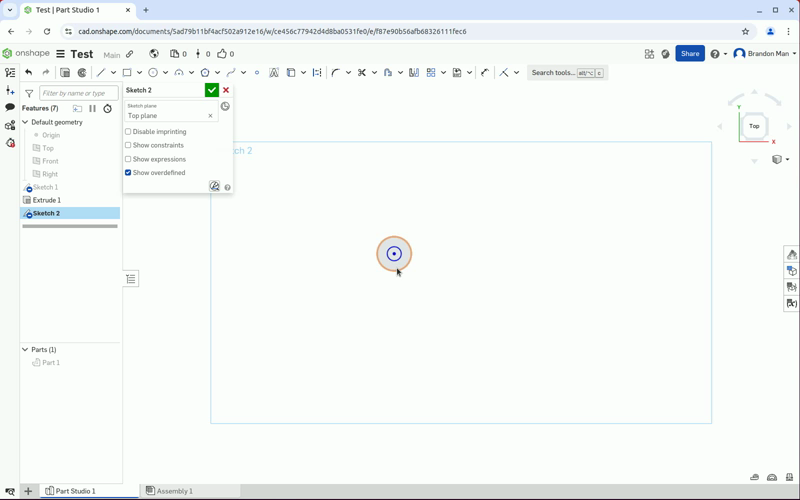
scroll(6)
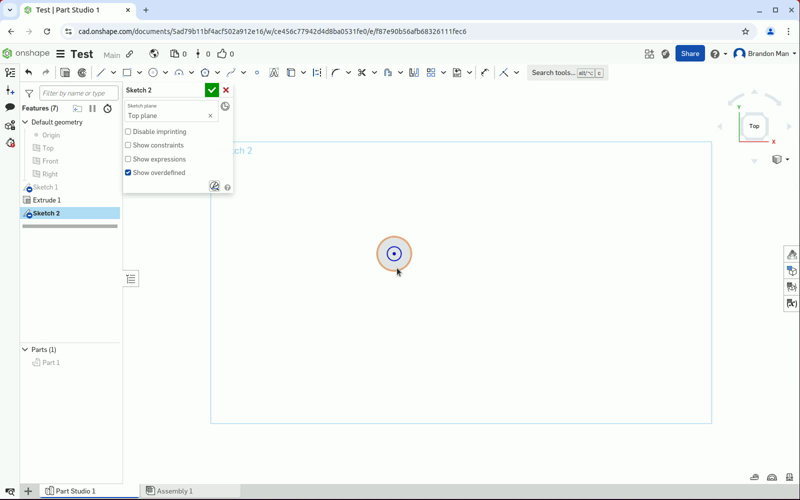
scroll(6)
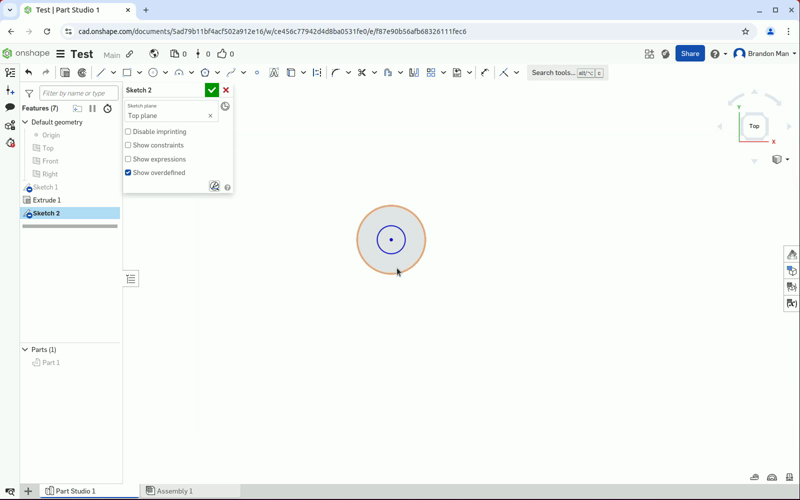
scroll(6)
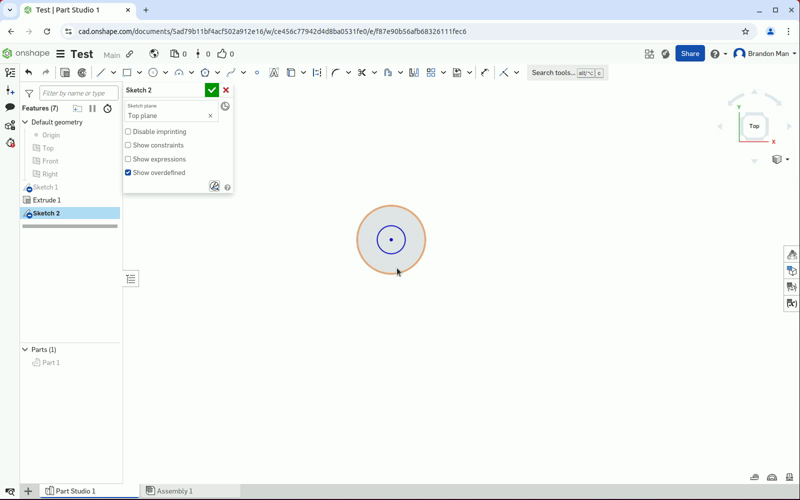
scroll(6)
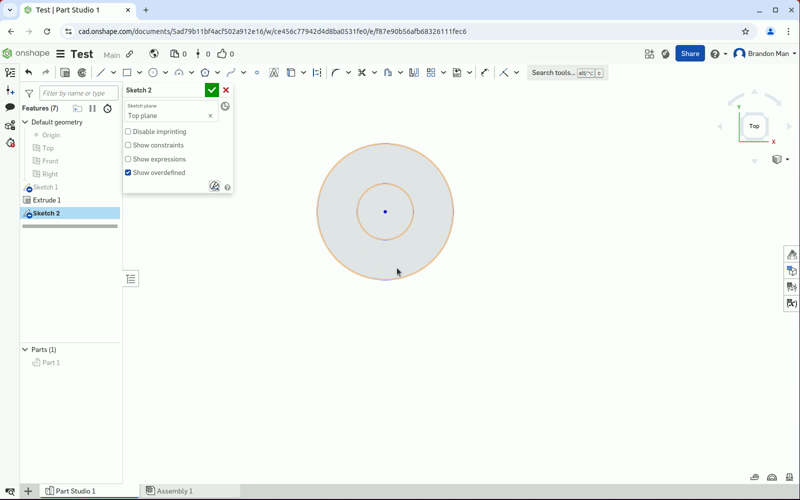
scroll(6)
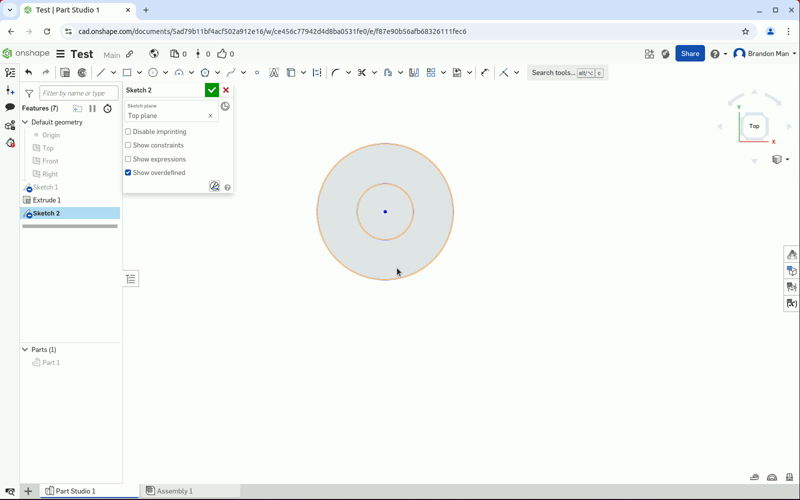
scroll(6)
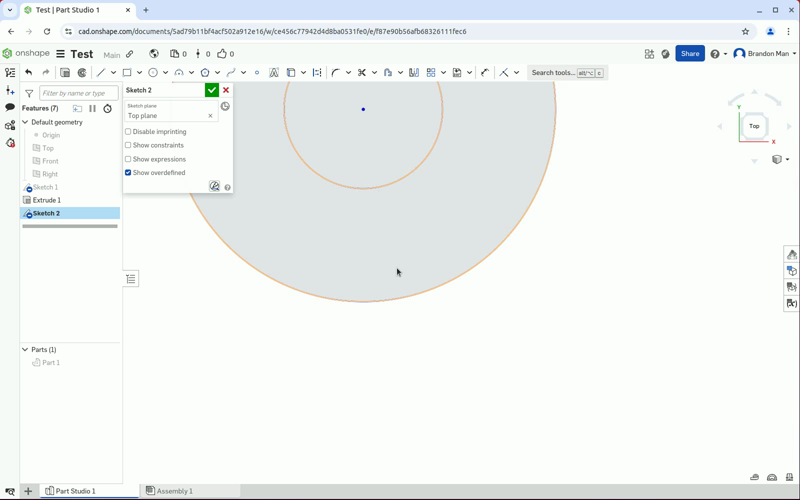
click(397, 267)
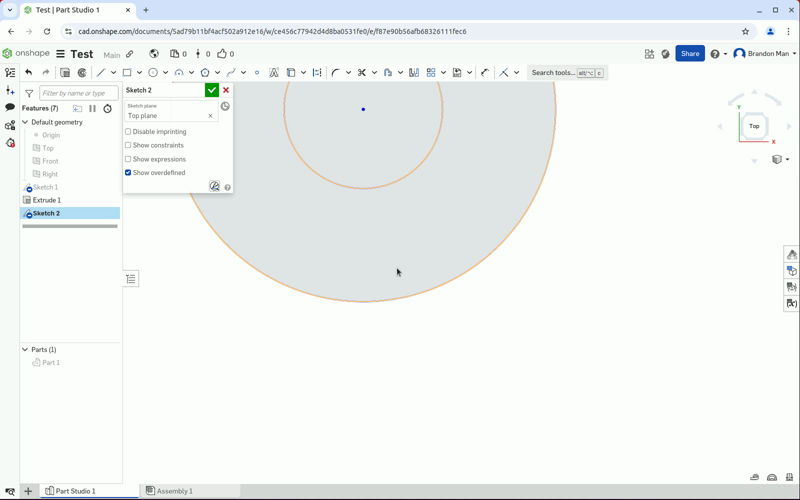
scroll(-6)
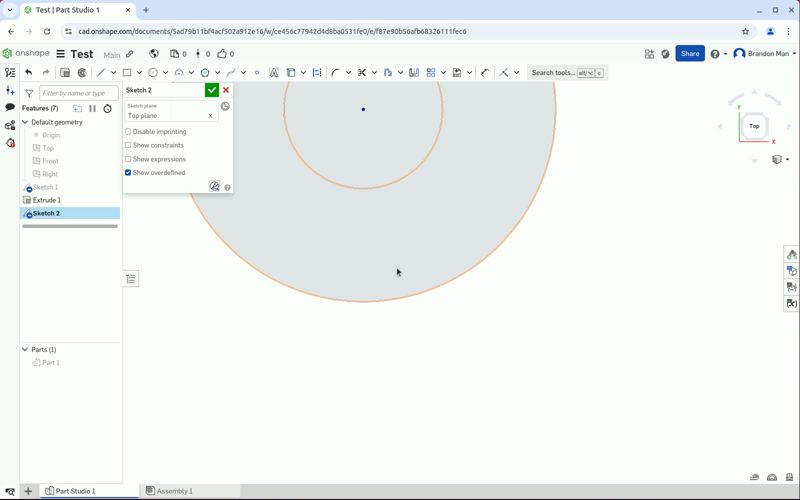
scroll(-6)
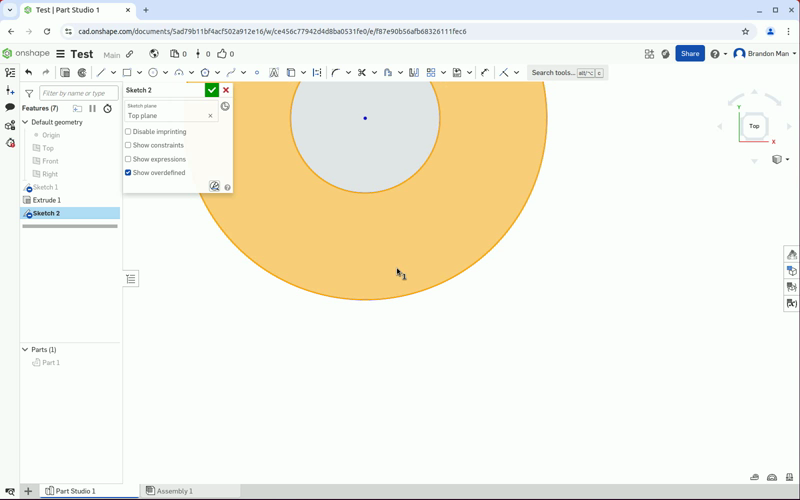
scroll(-6)
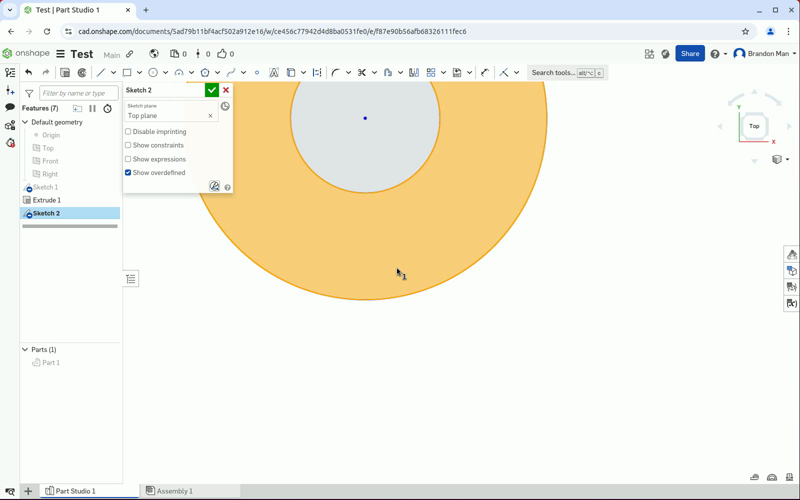
scroll(-6)
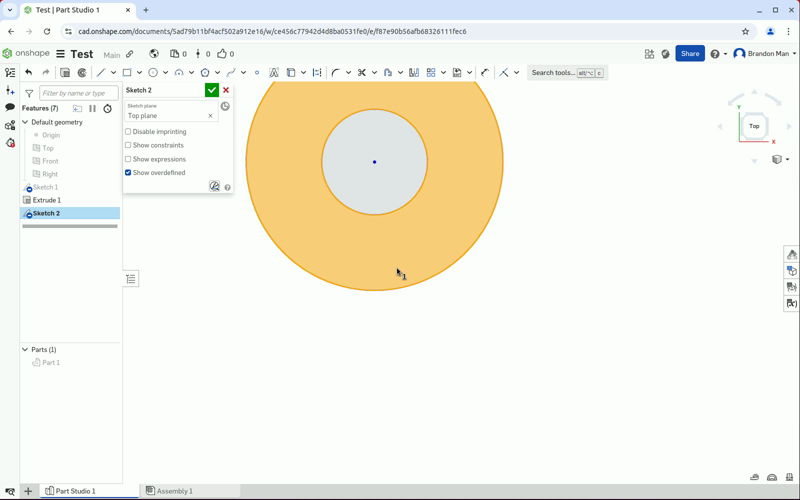
scroll(-6)
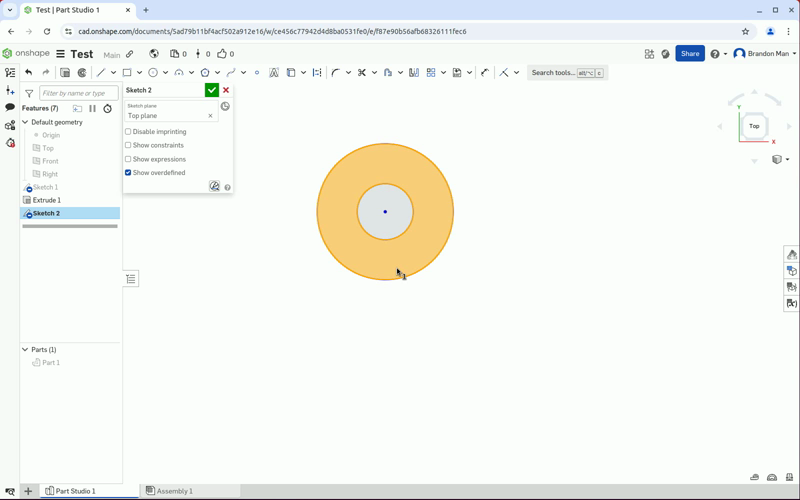
scroll(-6)
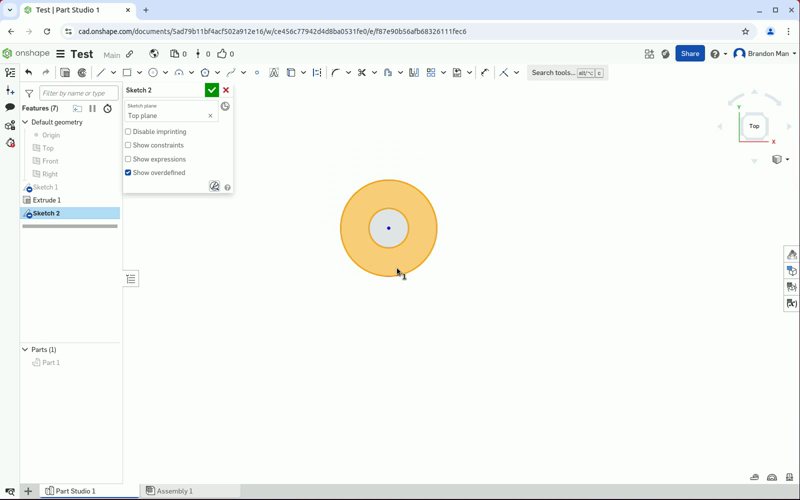
scroll(-6)
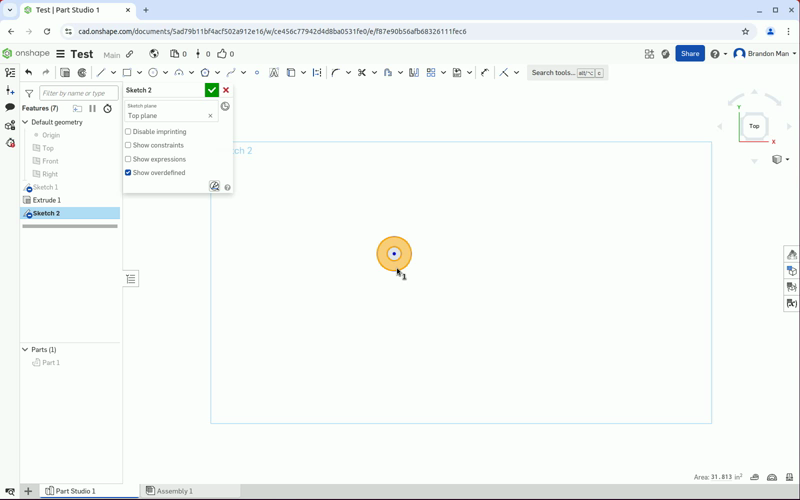
mouse_move(73, 352)
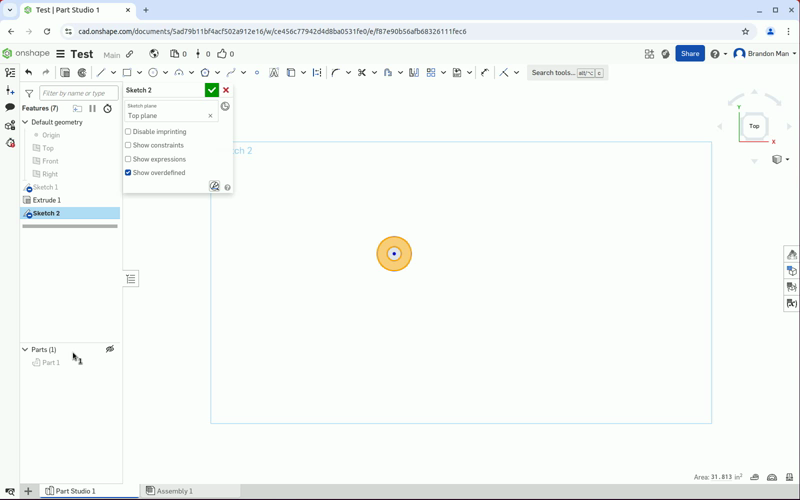
key(shift+y)
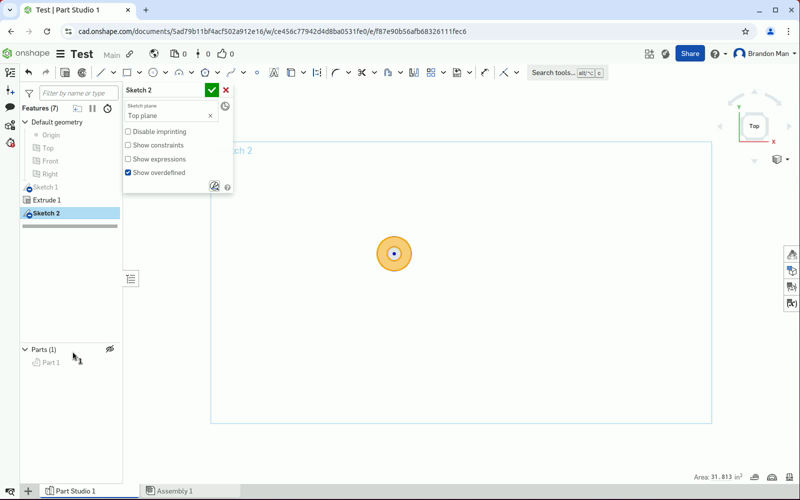
key(shift+e)
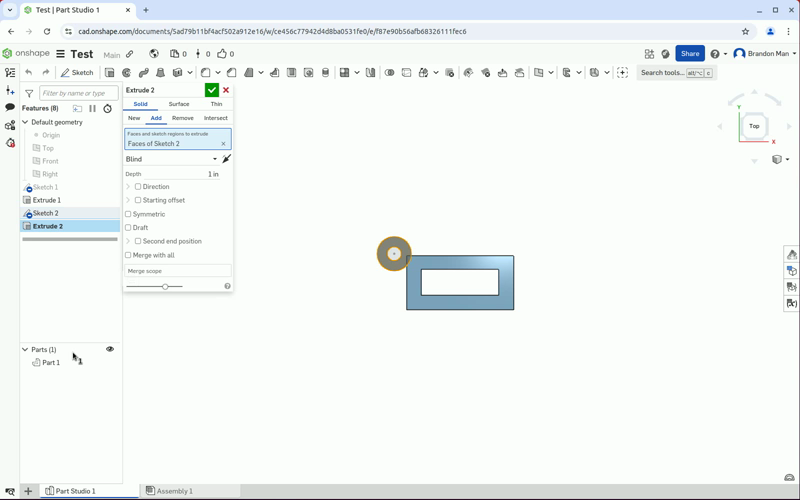
mouse_move(143, 106)
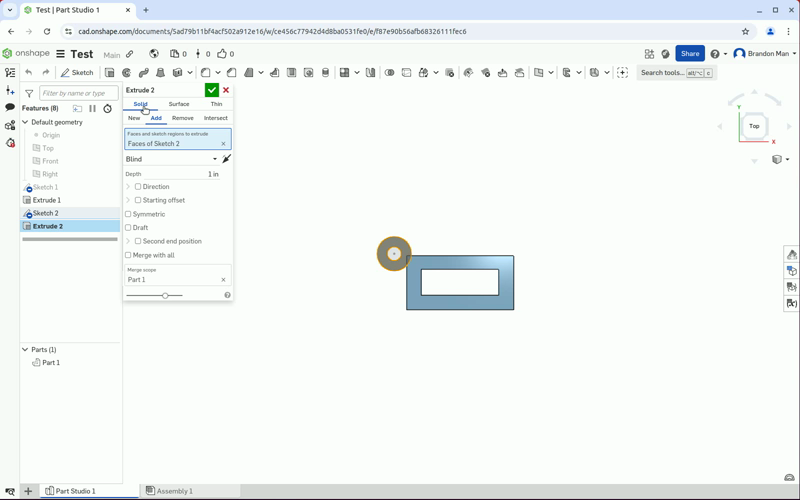
click(143, 106)
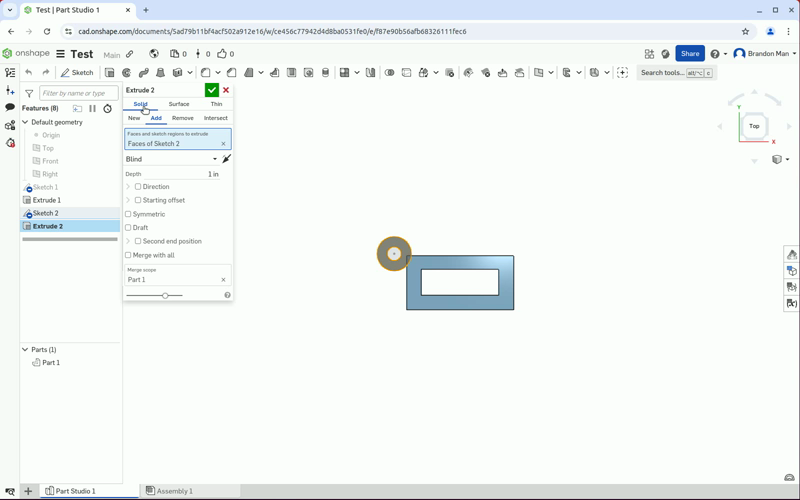
mouse_move(137, 120)
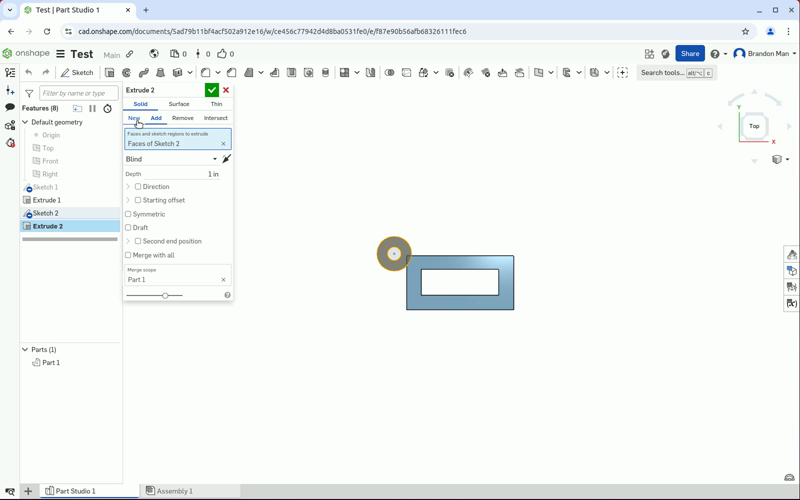
click(137, 120)
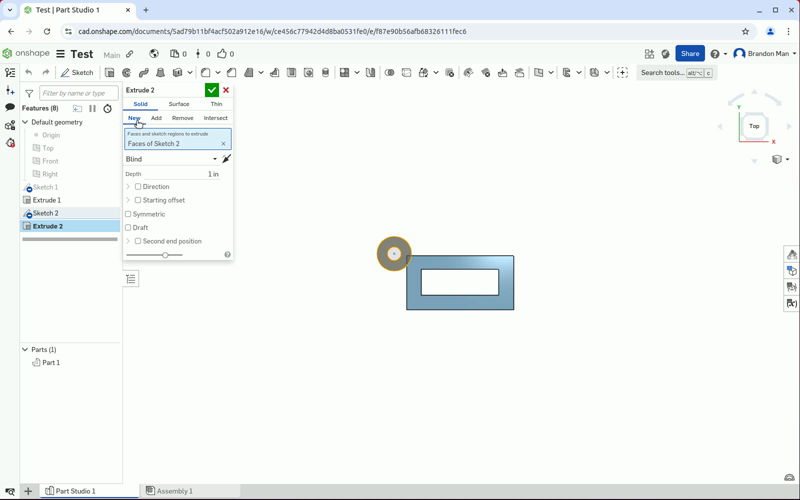
key(tab, 4)
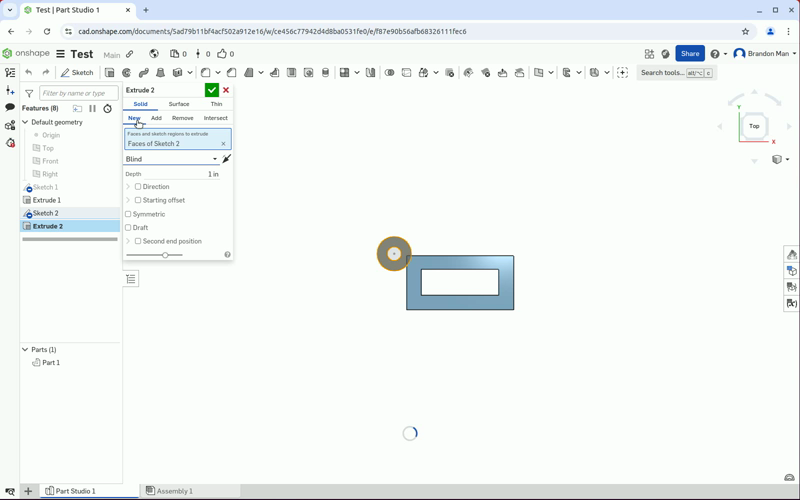
text(23.108)
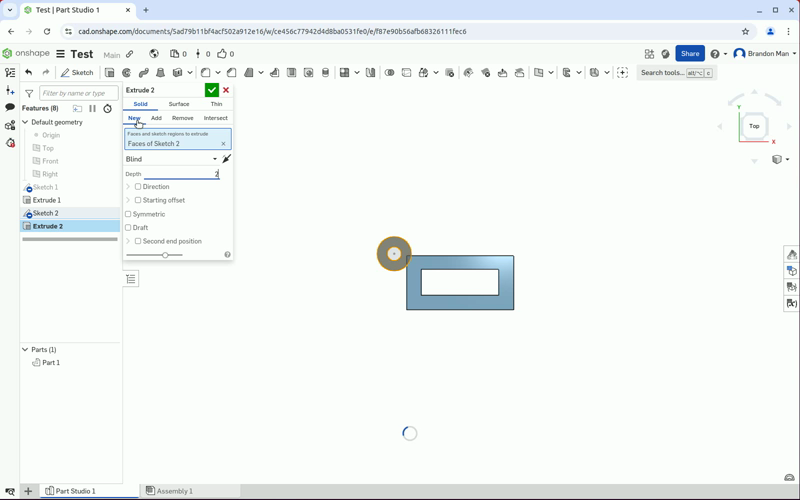
key(enter)
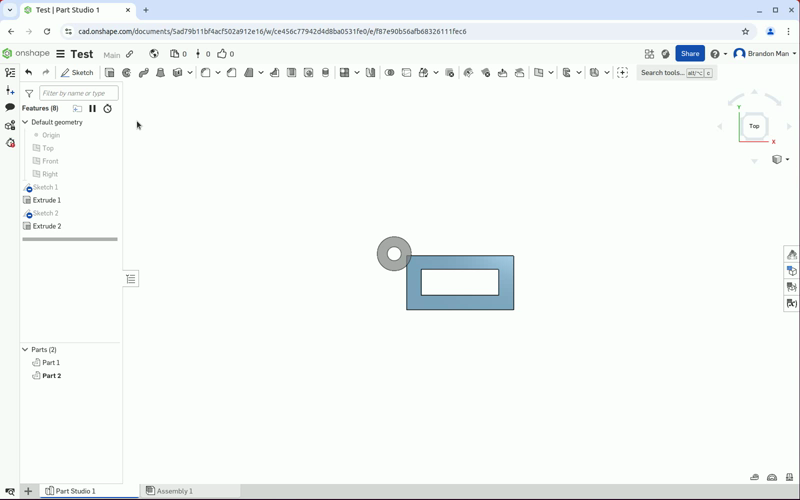
key(shift+h)
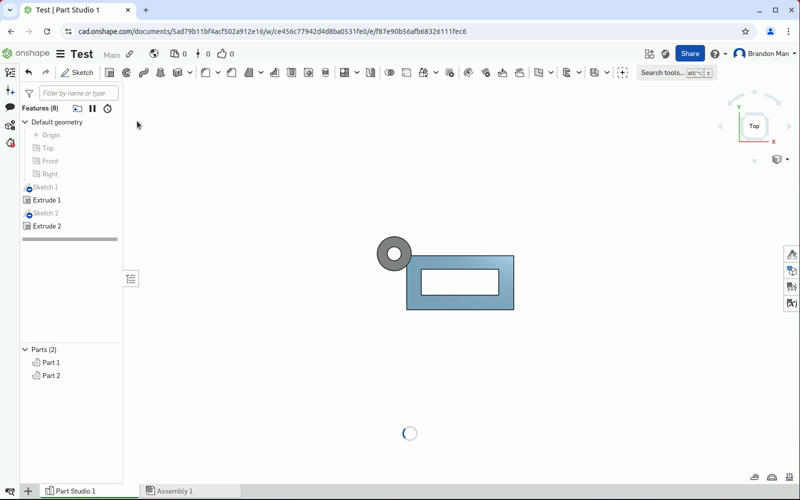
key(shift+h)
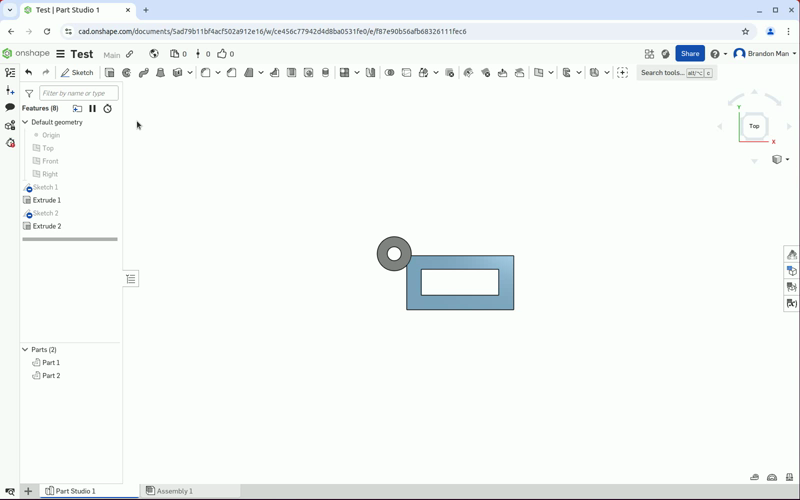
mouse_move(73, 189)
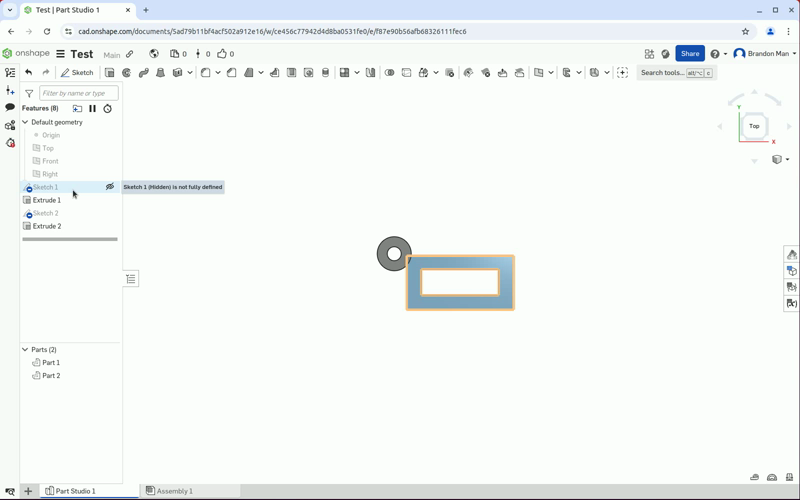
click(73, 189)
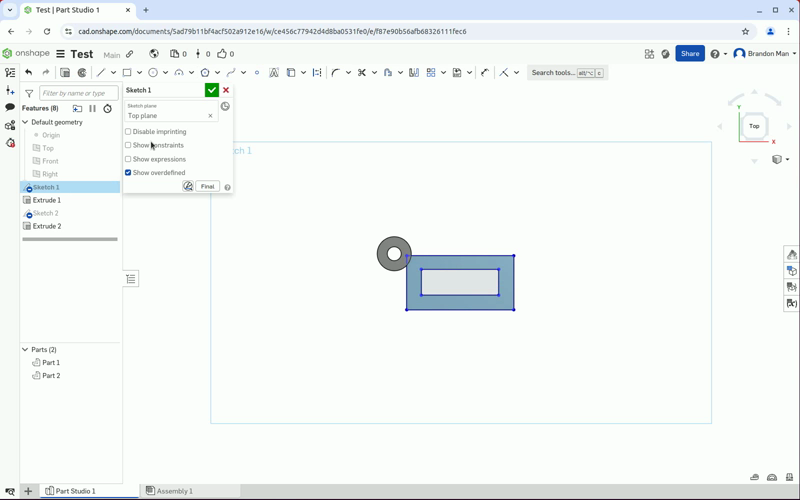
mouse_move(229, 92)
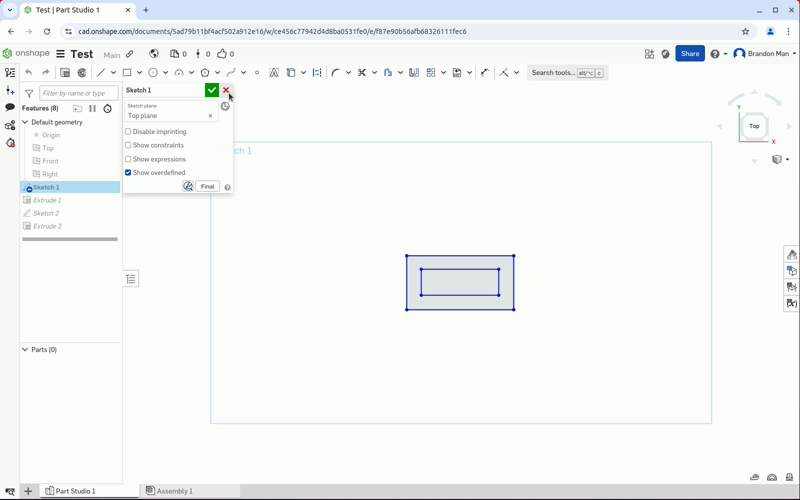
click(229, 92)
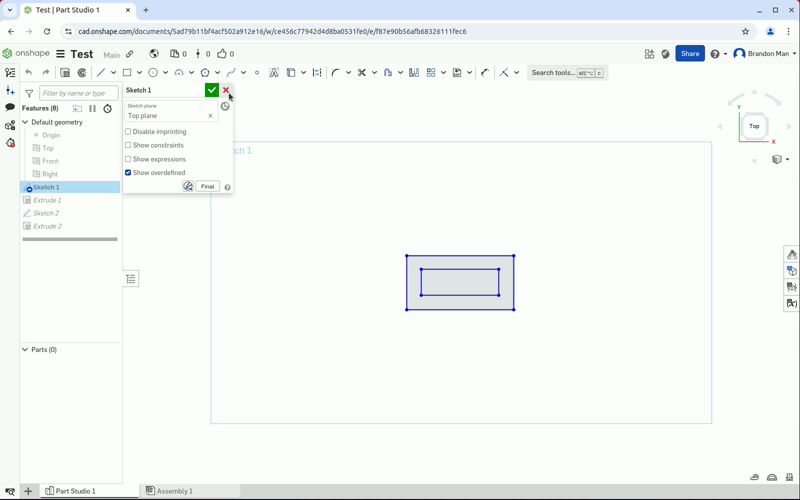
key(shift+s)
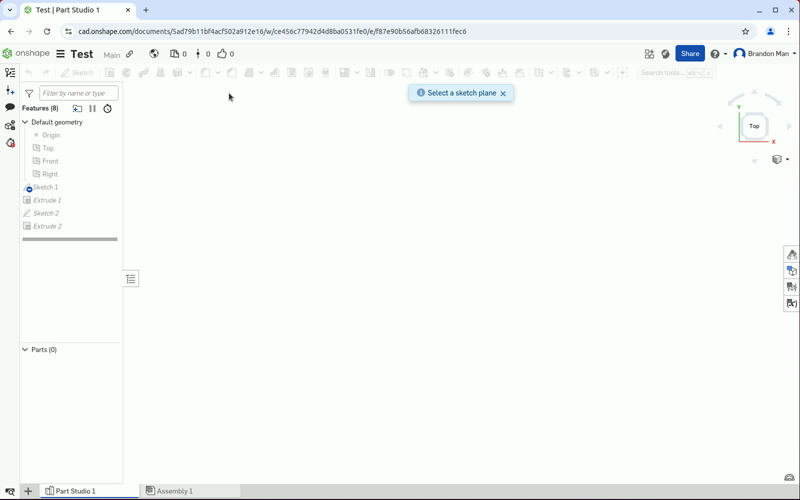
mouse_move(73, 150)
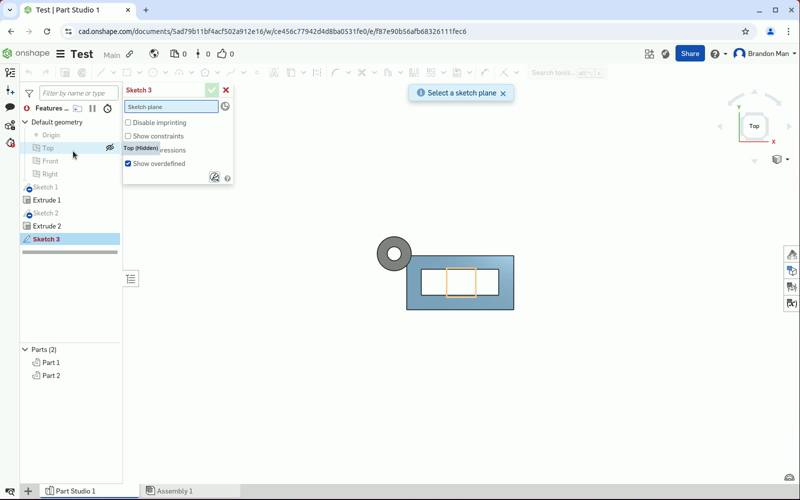
click(73, 150)
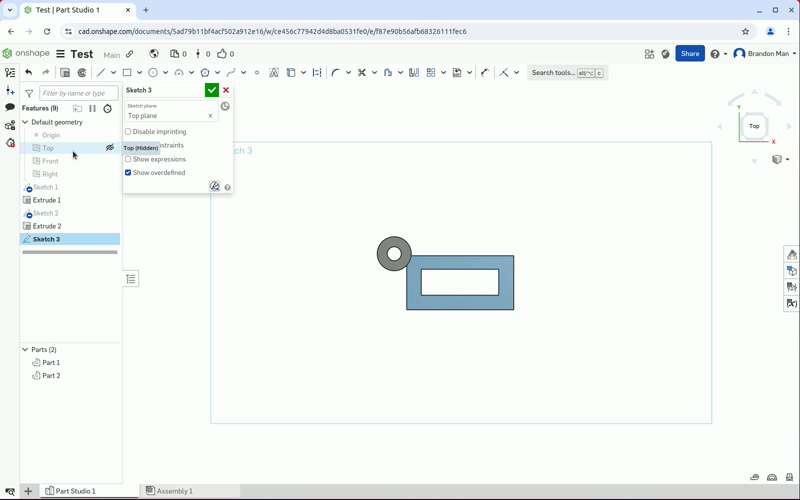
mouse_move(73, 352)
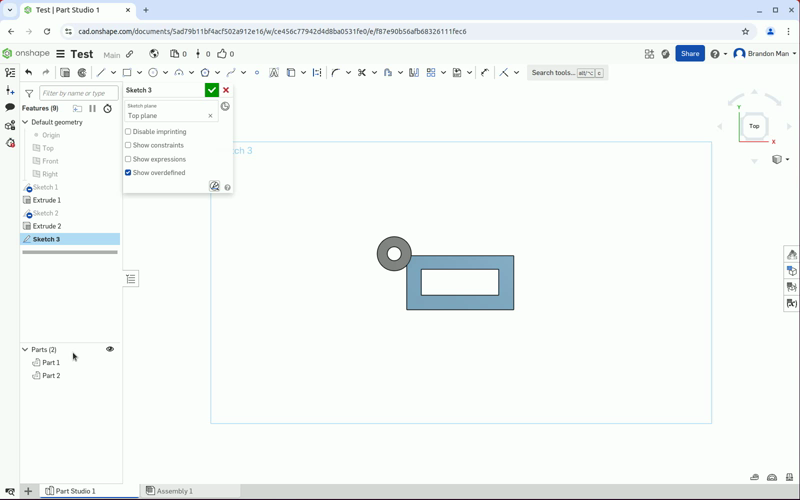
key(y)
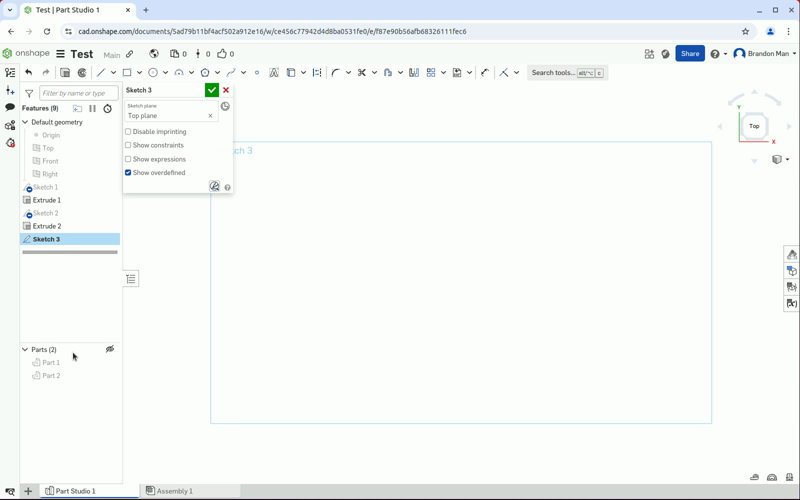
key(c)
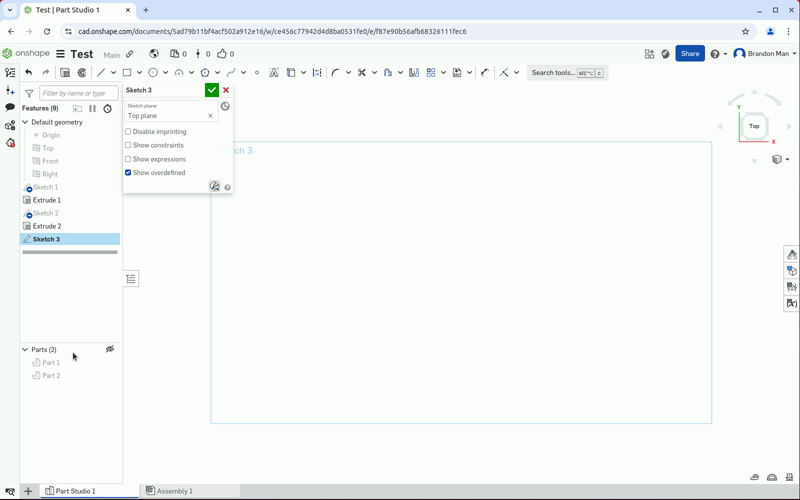
key_down(shift)
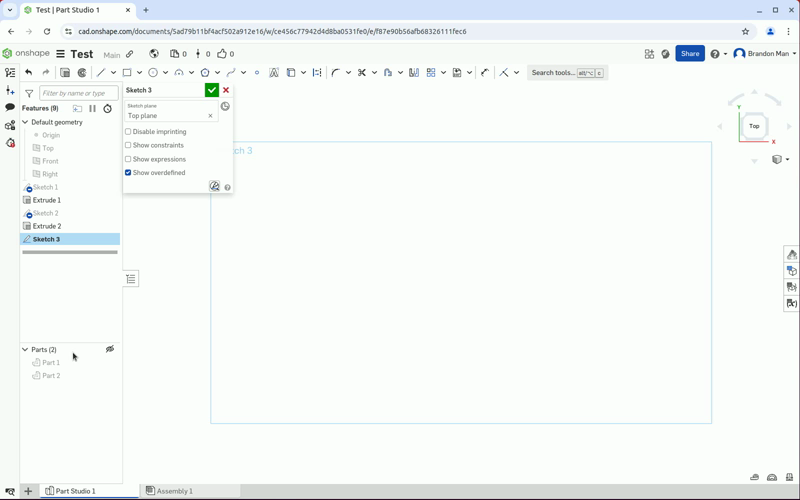
mouse_move(394, 253)
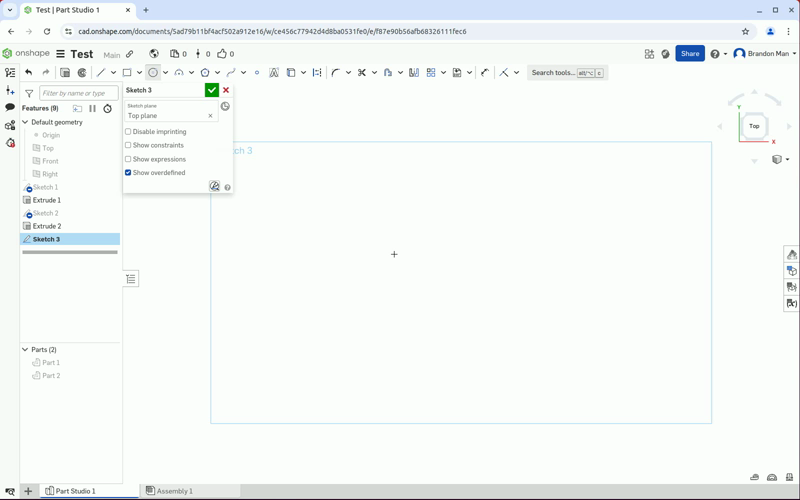
click(394, 253)
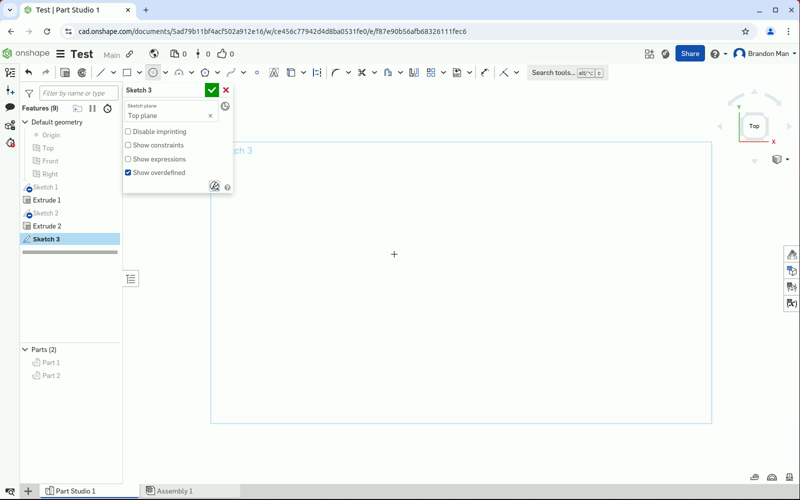
key_up(shift)
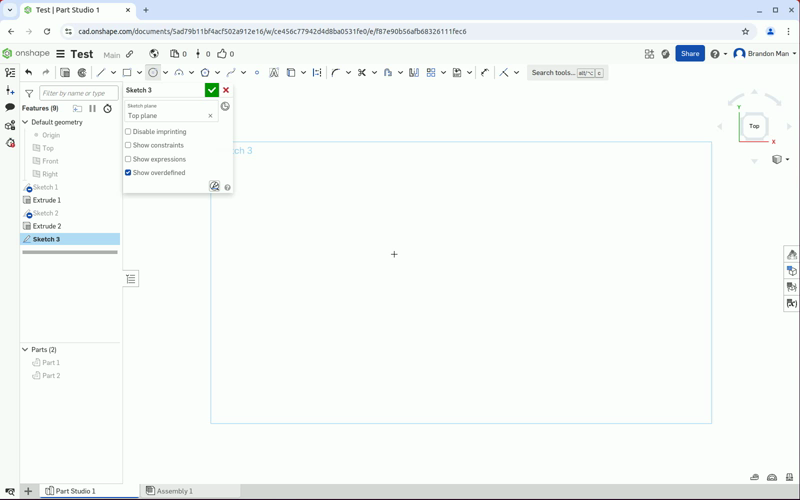
mouse_move(401, 253)
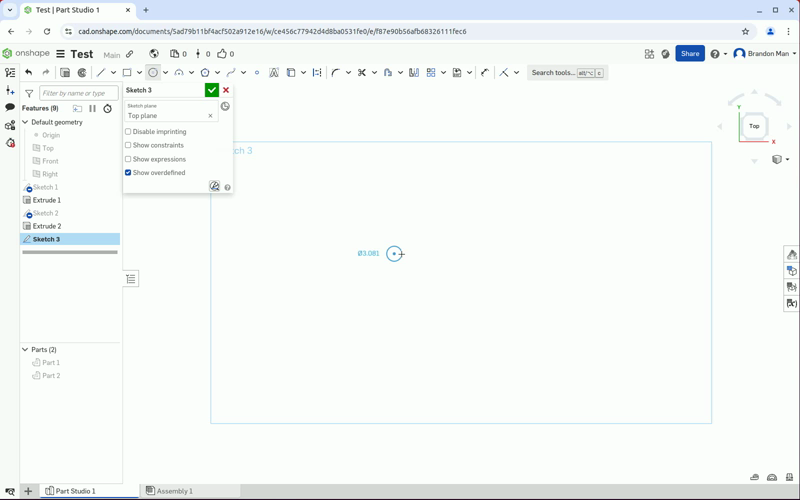
click(401, 253)
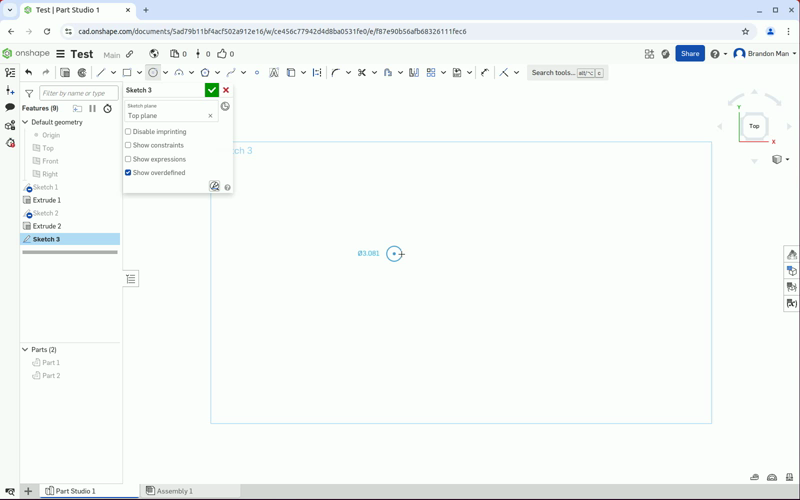
key(esc)
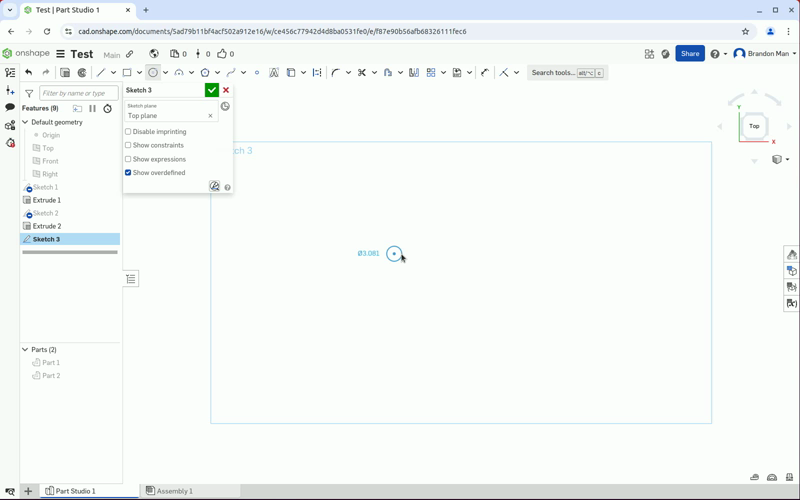
mouse_move(389, 254)
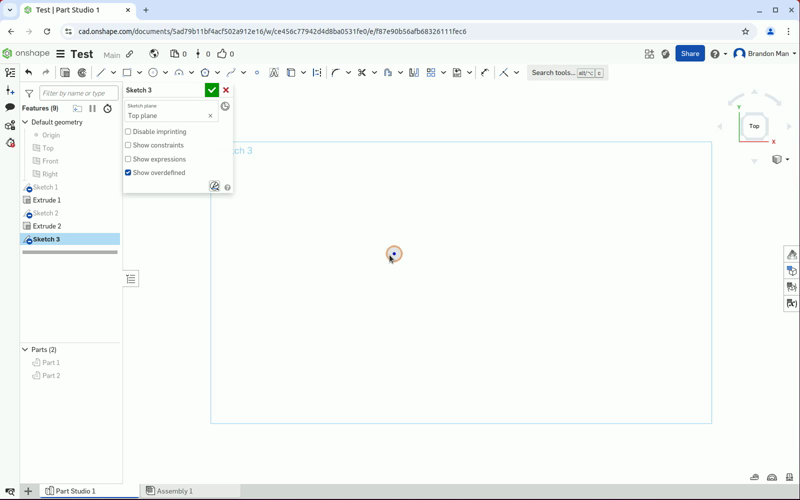
scroll(6)
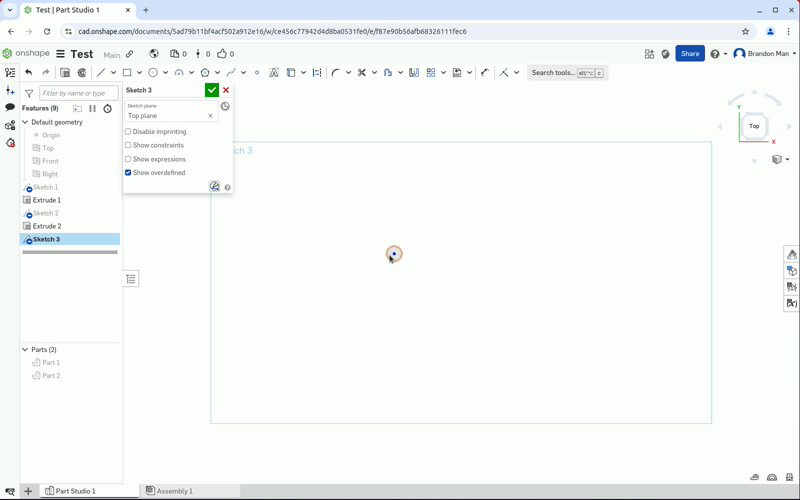
scroll(6)
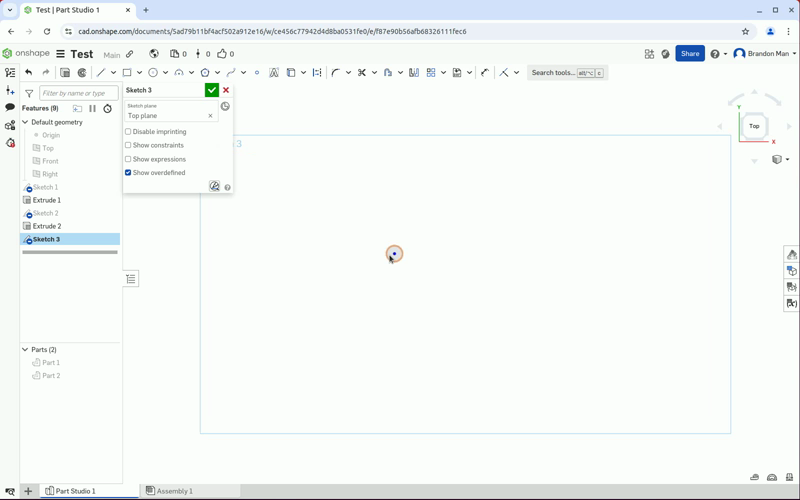
scroll(6)
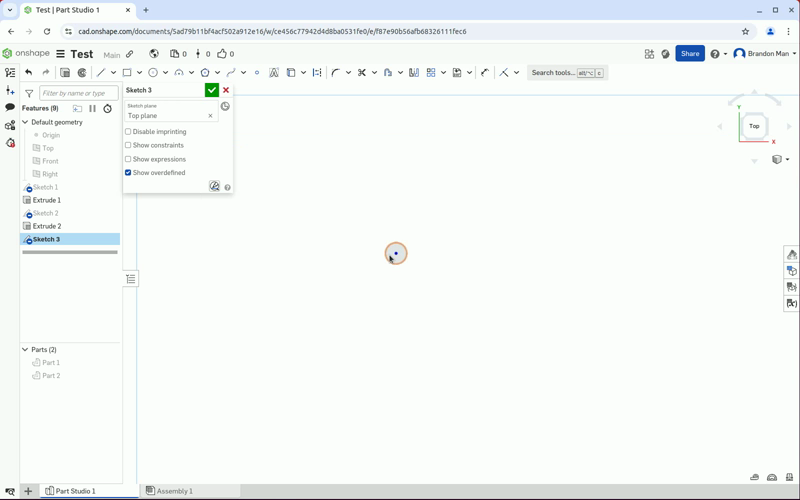
scroll(6)
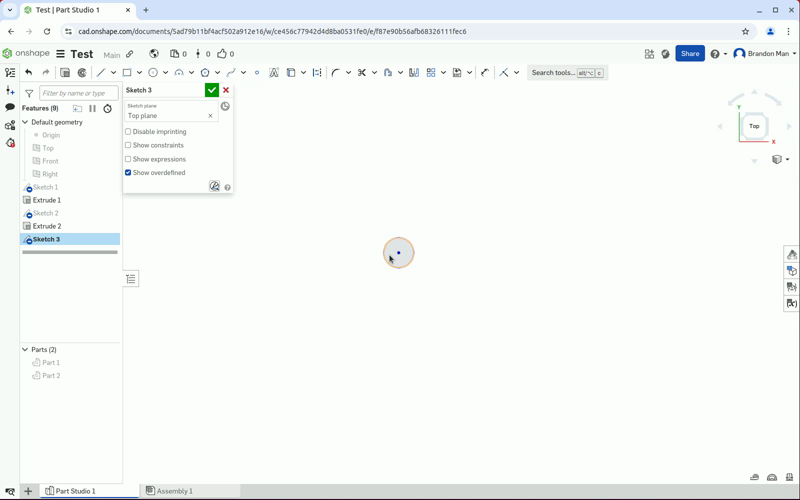
scroll(6)
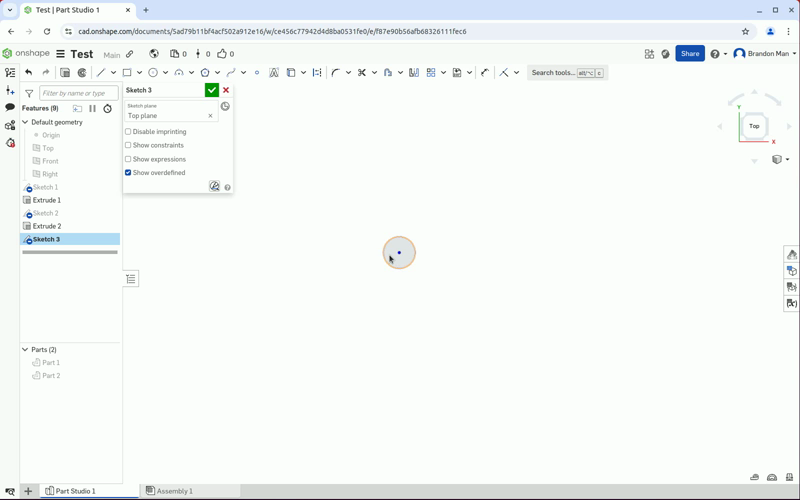
scroll(6)
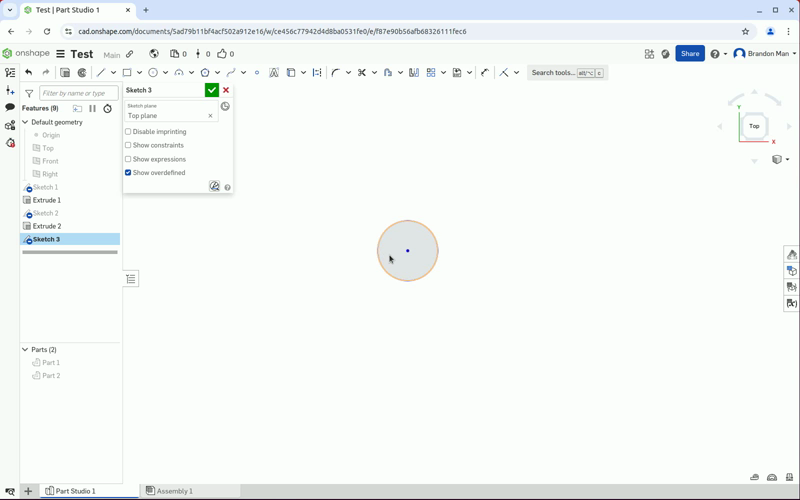
scroll(6)
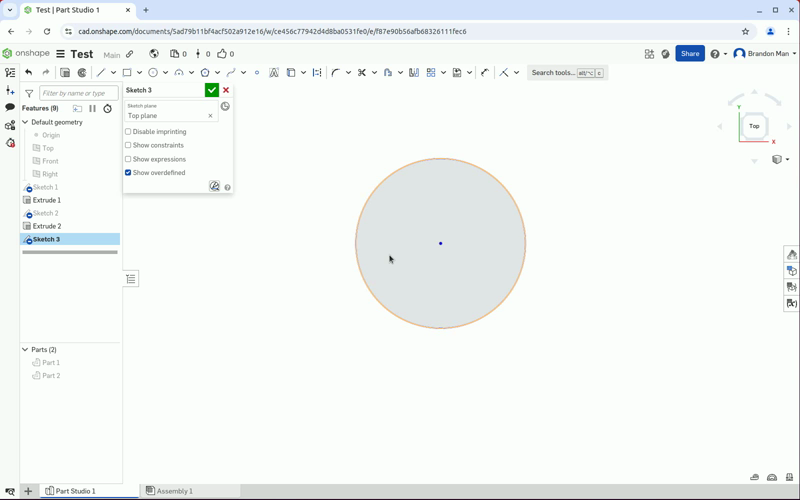
click(389, 254)
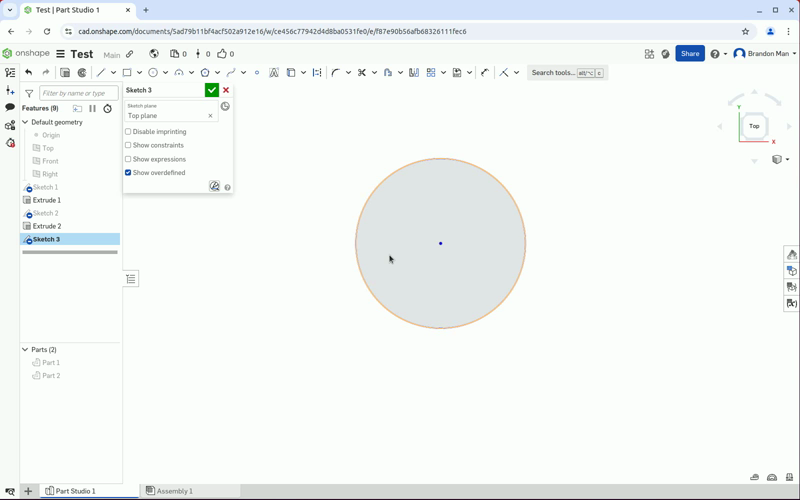
scroll(-6)
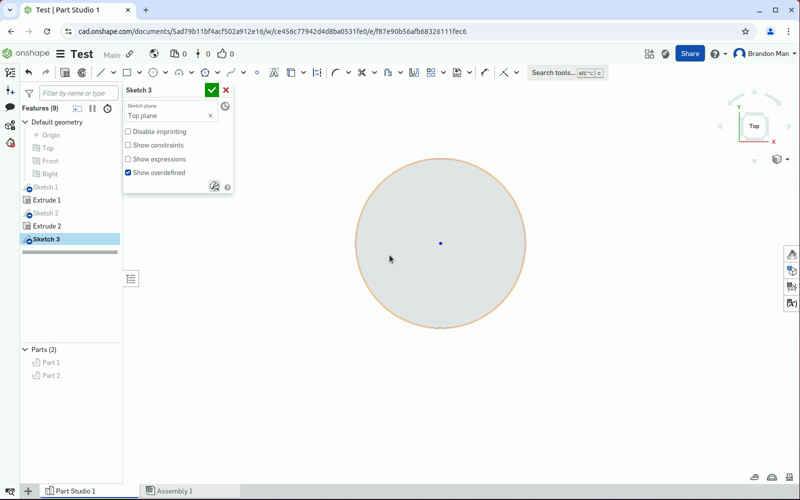
scroll(-6)
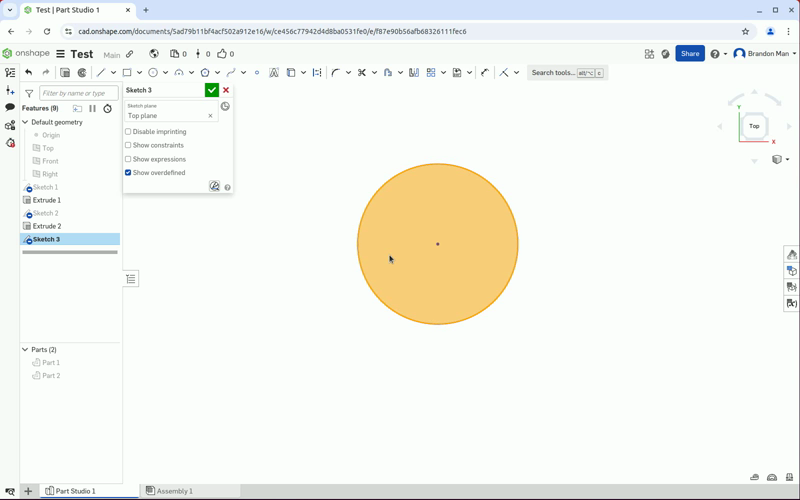
scroll(-6)
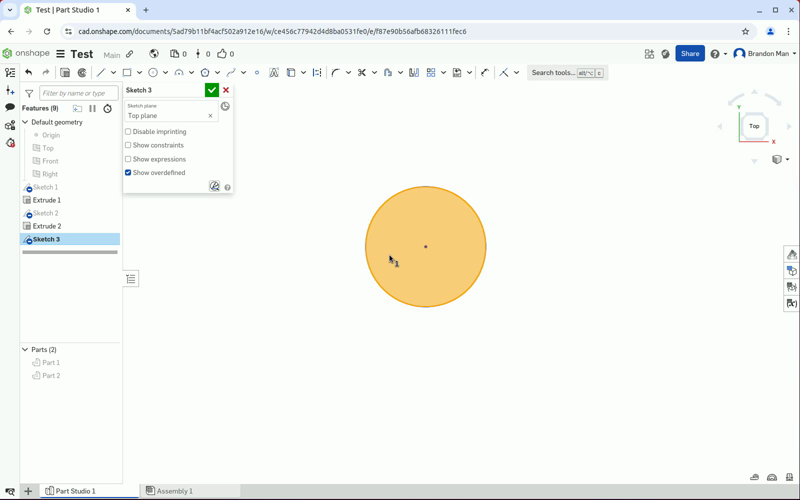
scroll(-6)
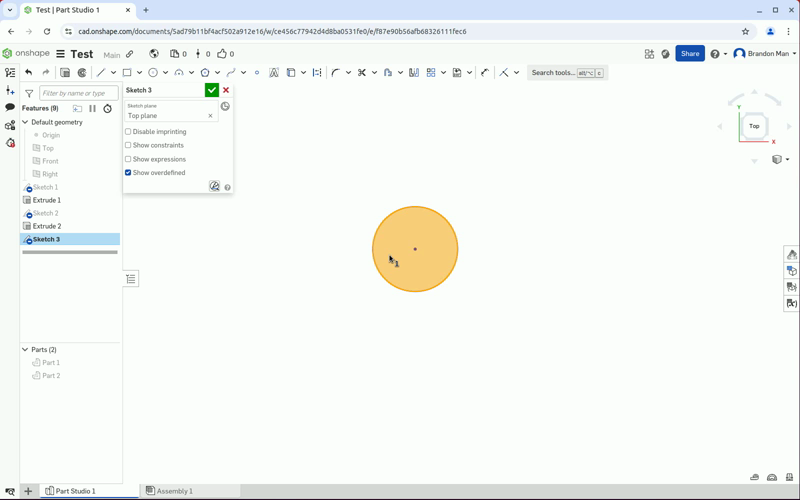
scroll(-6)
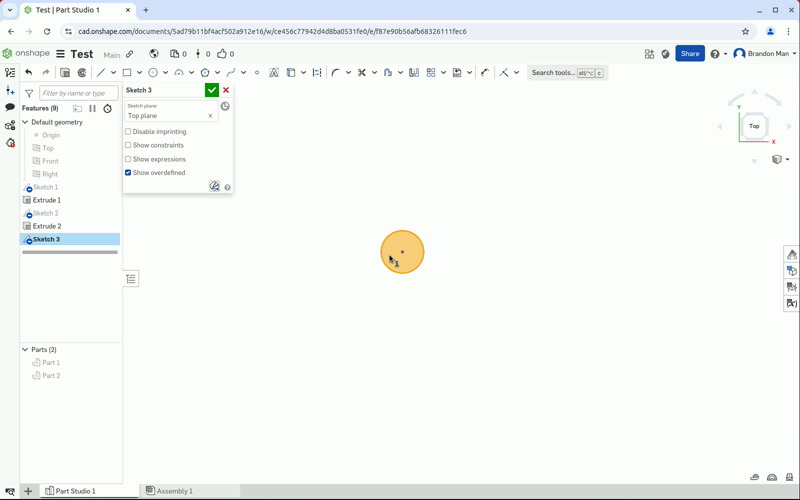
scroll(-6)
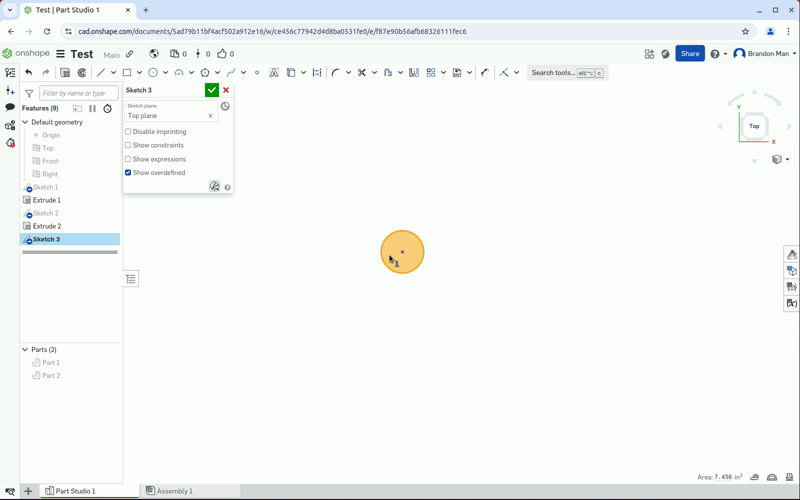
scroll(-6)
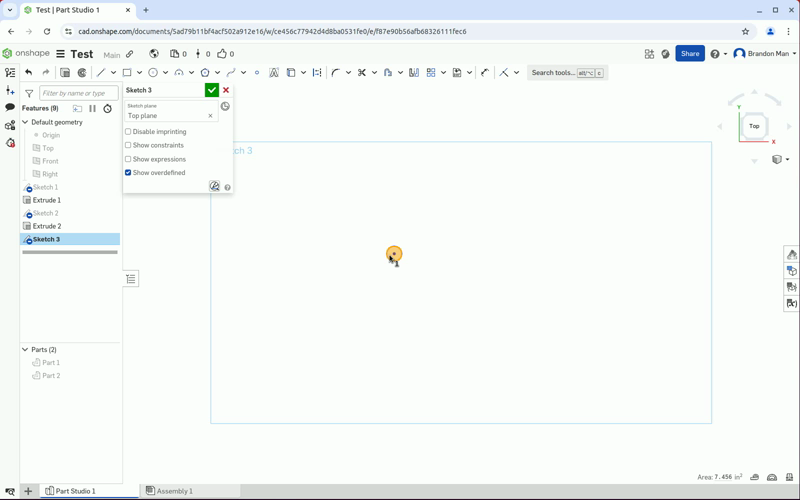
mouse_move(73, 352)
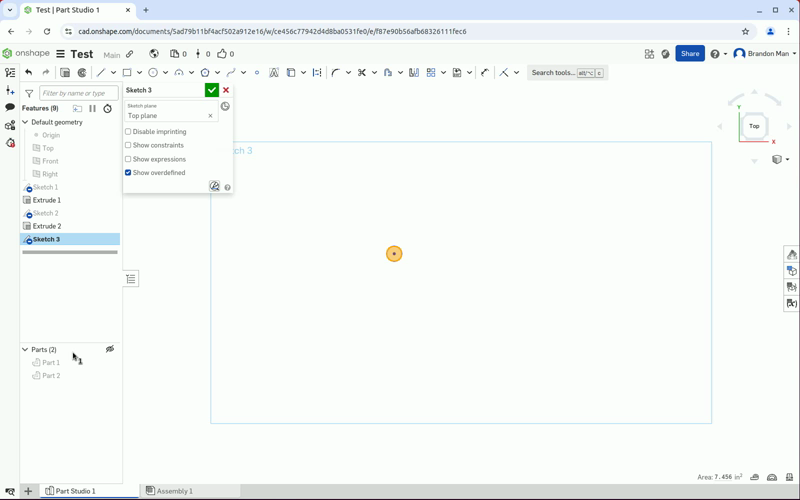
key(shift+y)
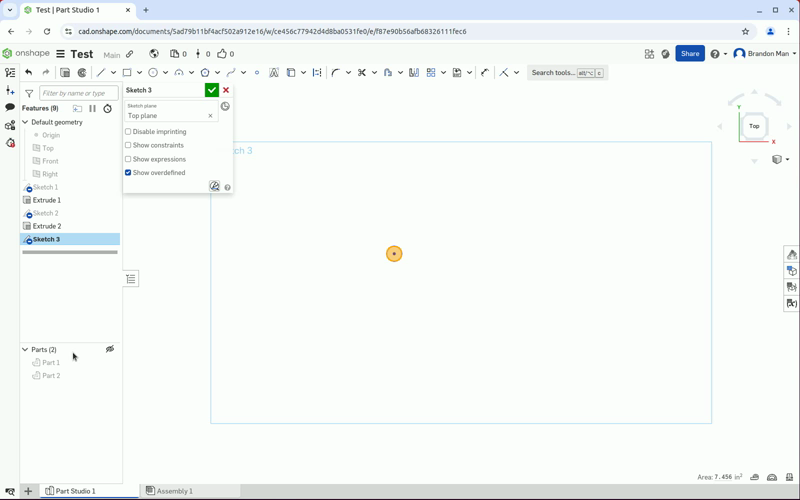
key(shift+e)
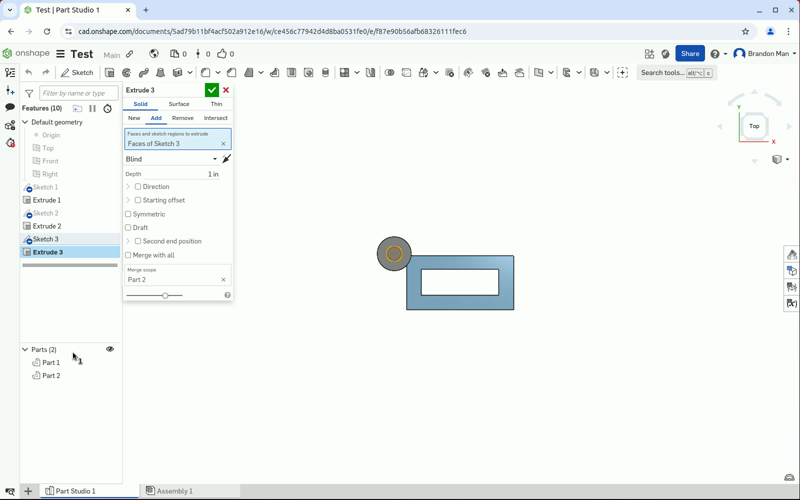
mouse_move(143, 106)
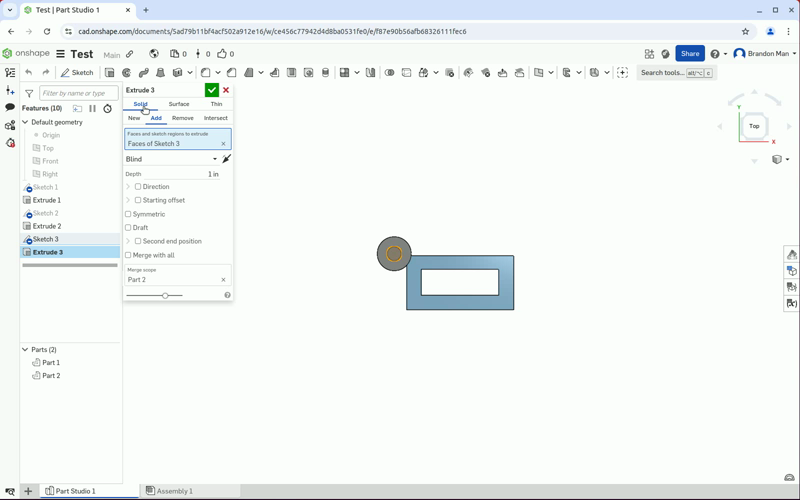
click(143, 106)
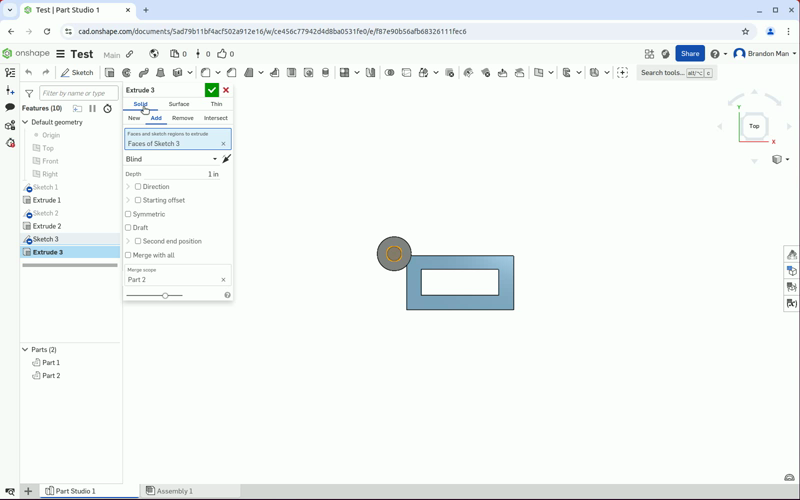
mouse_move(137, 120)
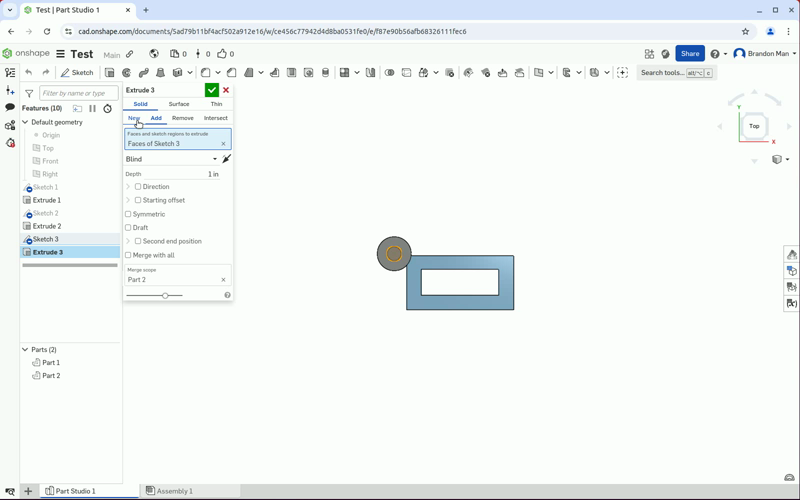
click(137, 120)
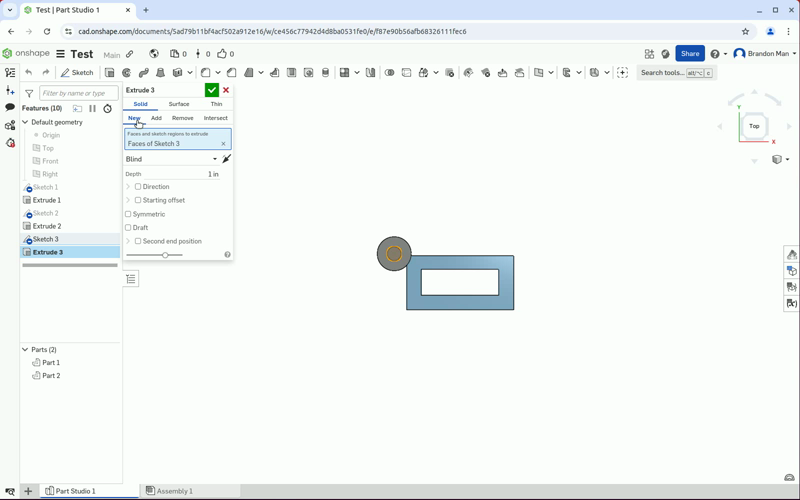
key(tab, 4)
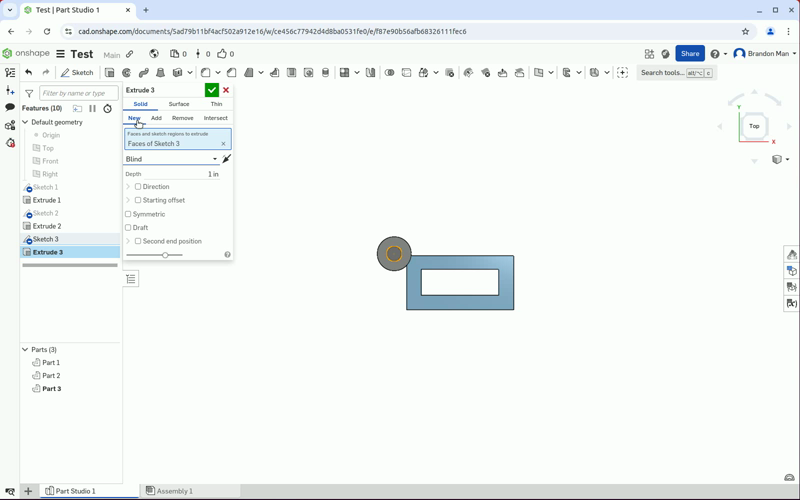
text(23.108)
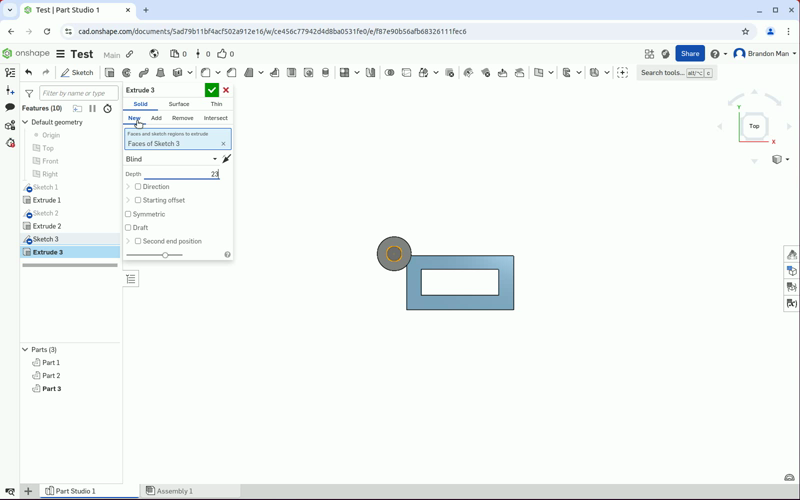
key(enter)
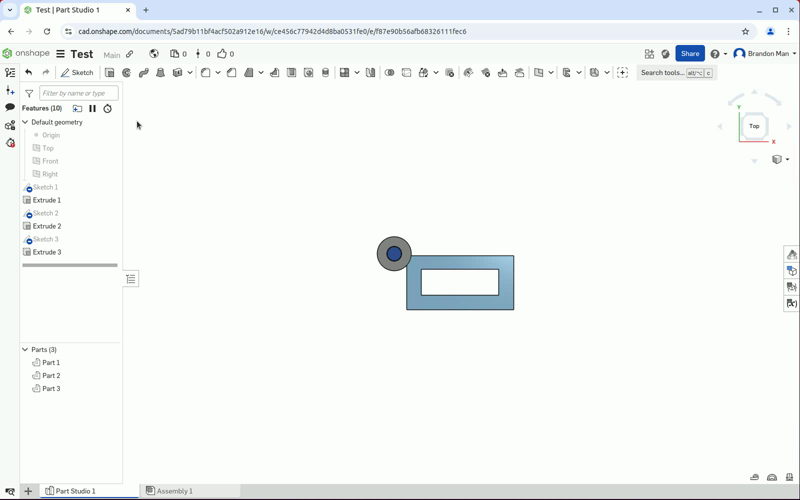
key(shift+h)
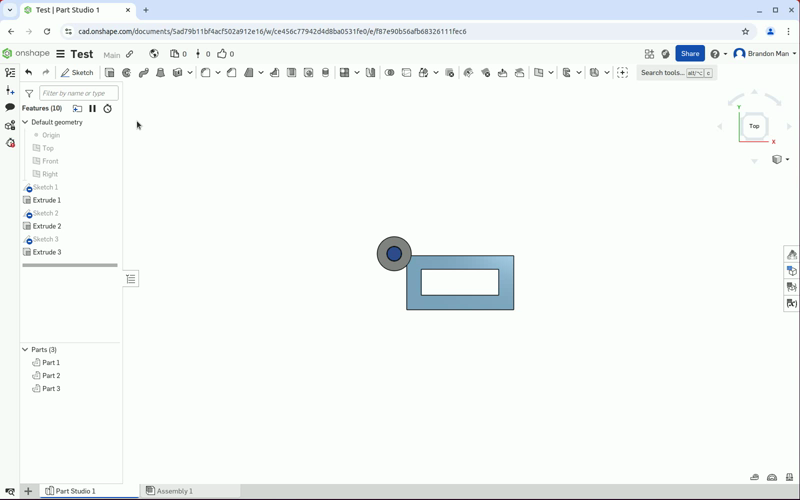
key(shift+h)
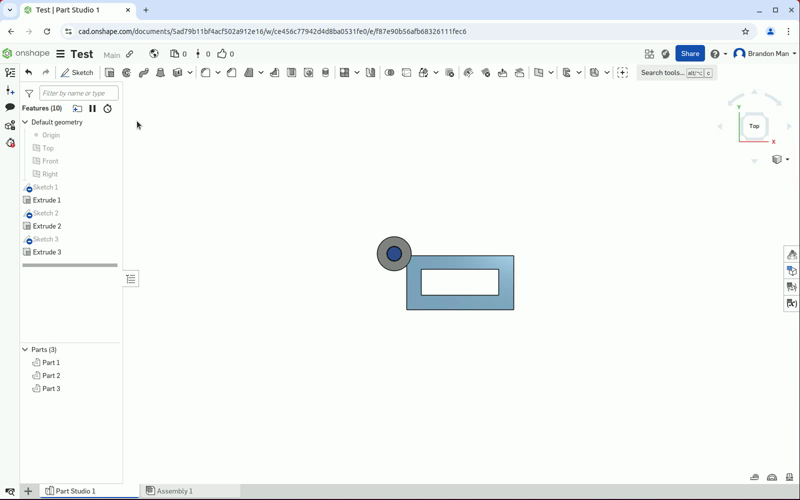
mouse_move(73, 189)
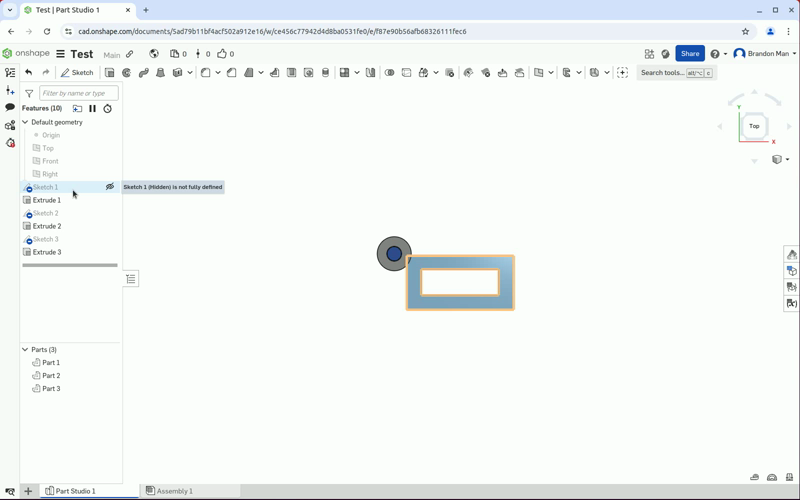
click(73, 189)
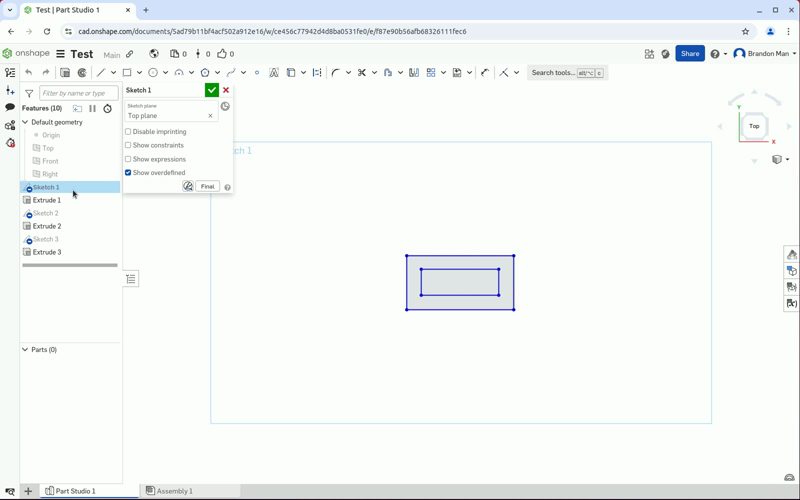
mouse_move(229, 92)
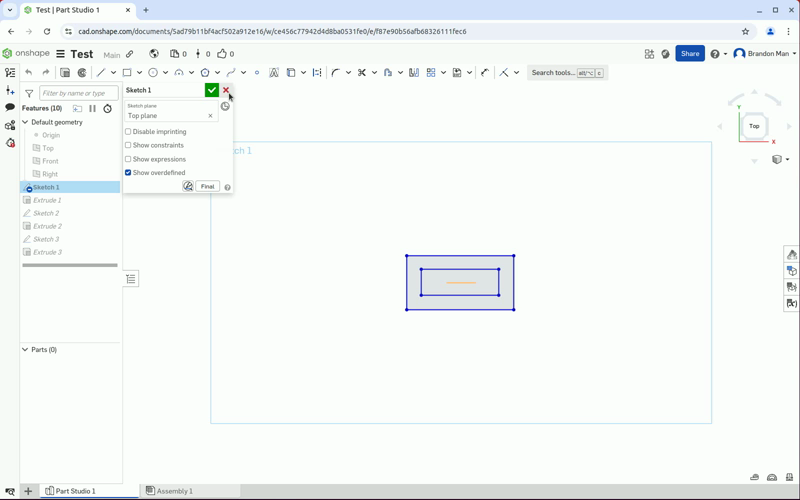
click(229, 92)
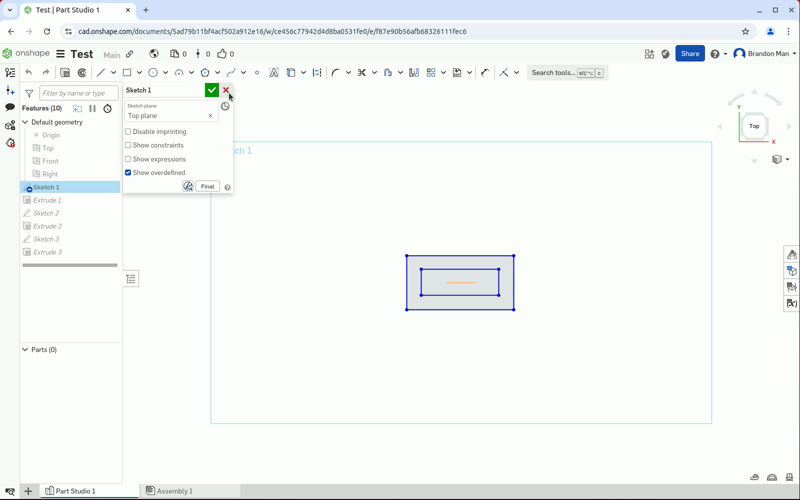
key(shift+s)
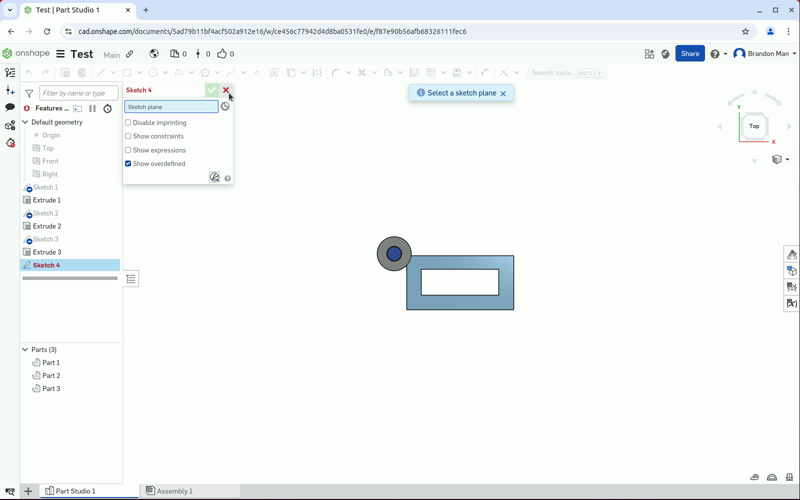
mouse_move(73, 150)
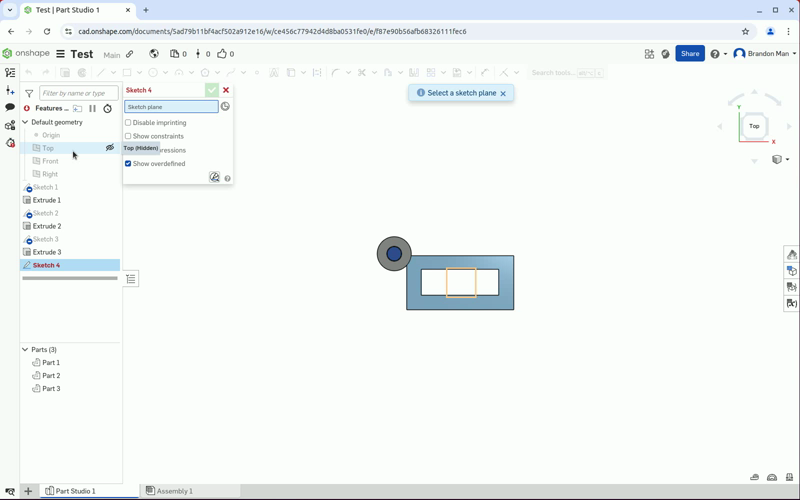
click(73, 150)
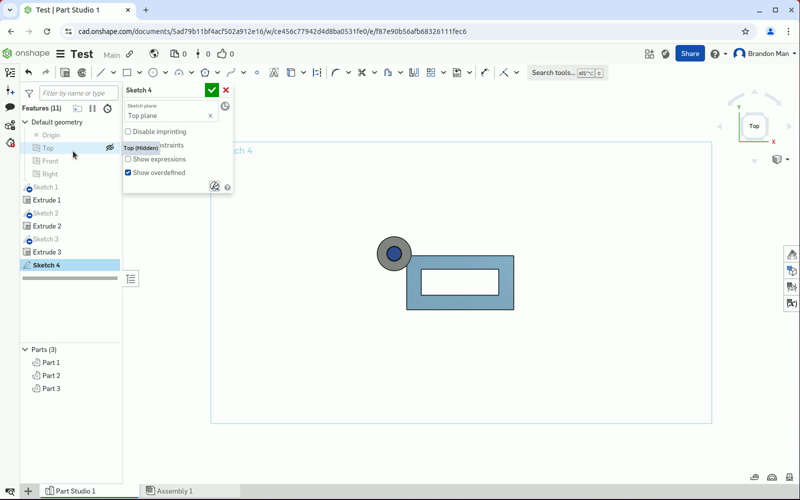
mouse_move(73, 352)
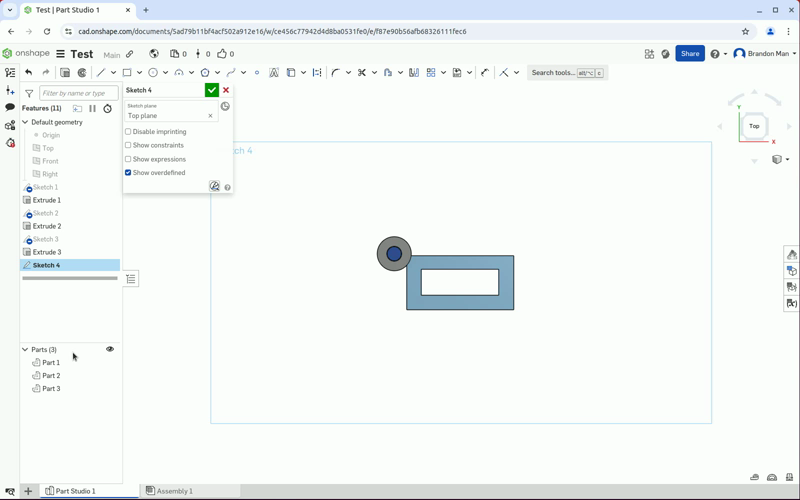
key(y)
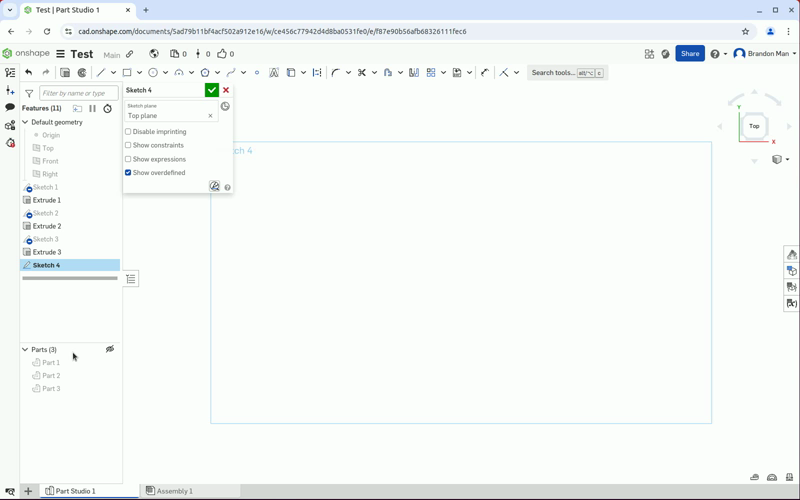
key(l)
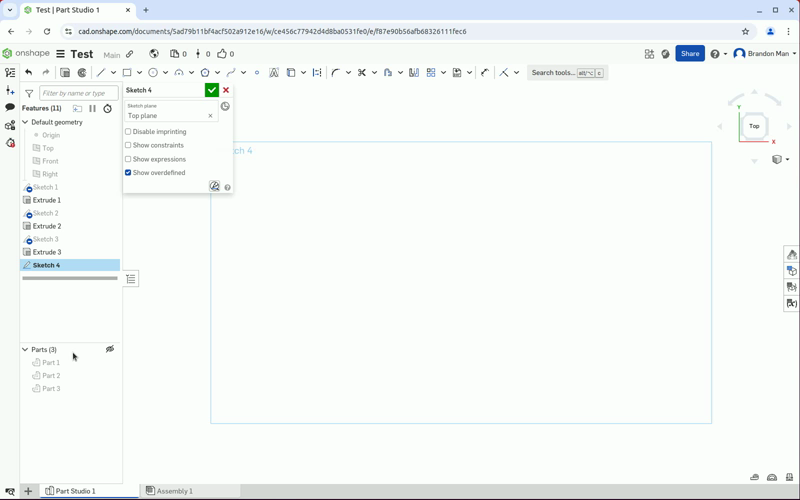
key_down(shift)
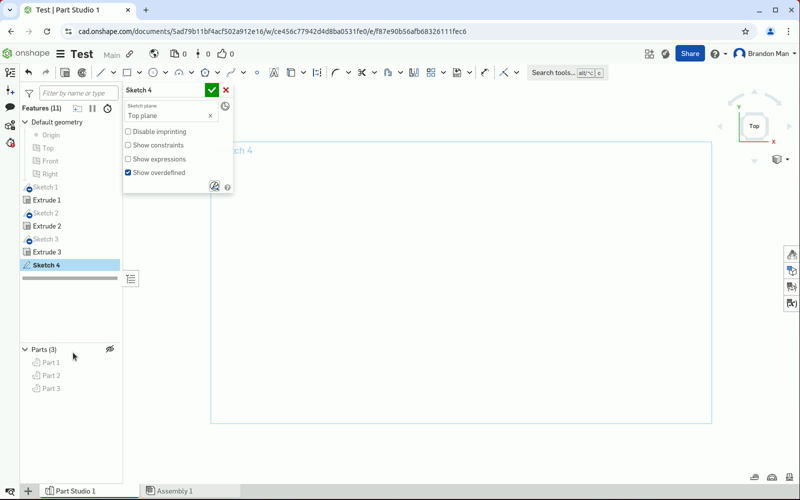
mouse_move(425, 200)
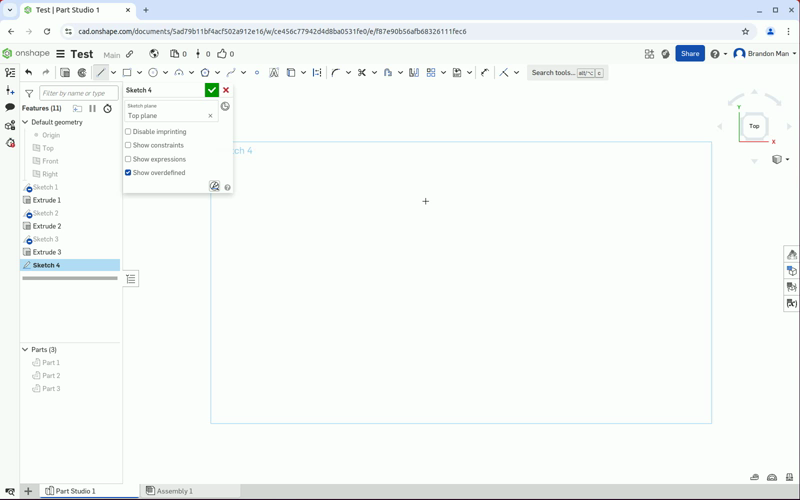
click(425, 200)
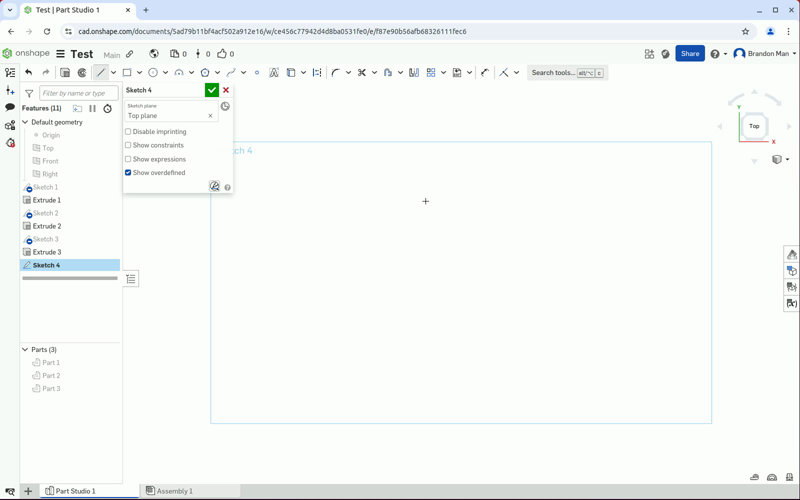
key_up(shift)
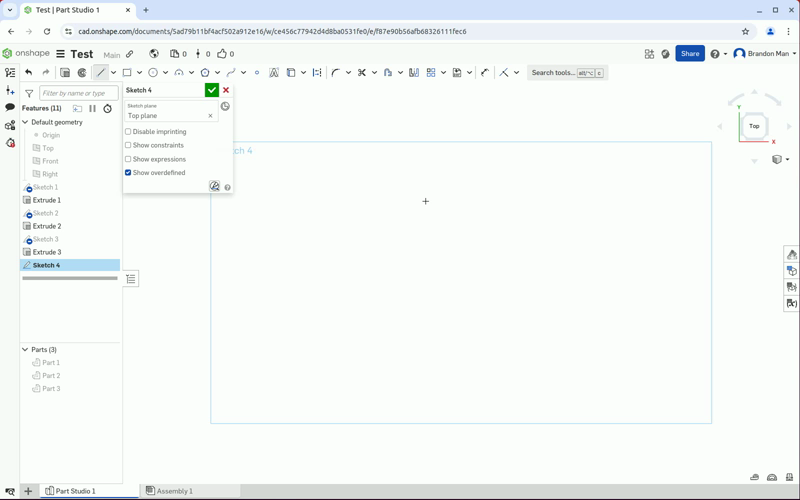
key_down(shift)
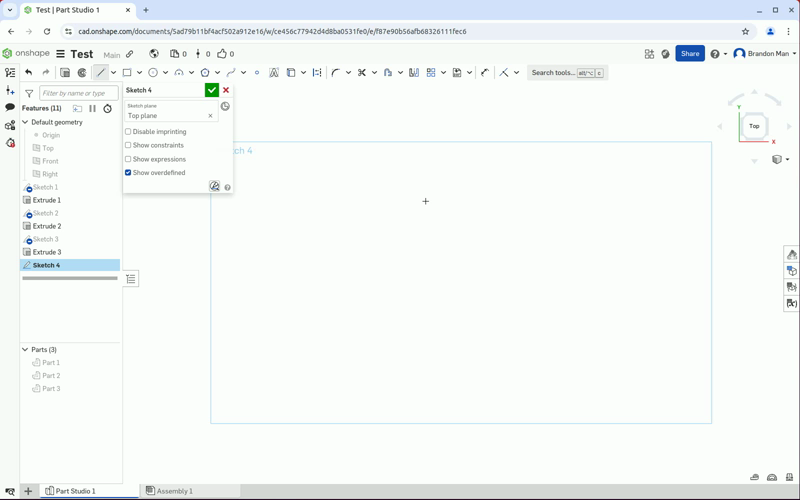
mouse_move(455, 200)
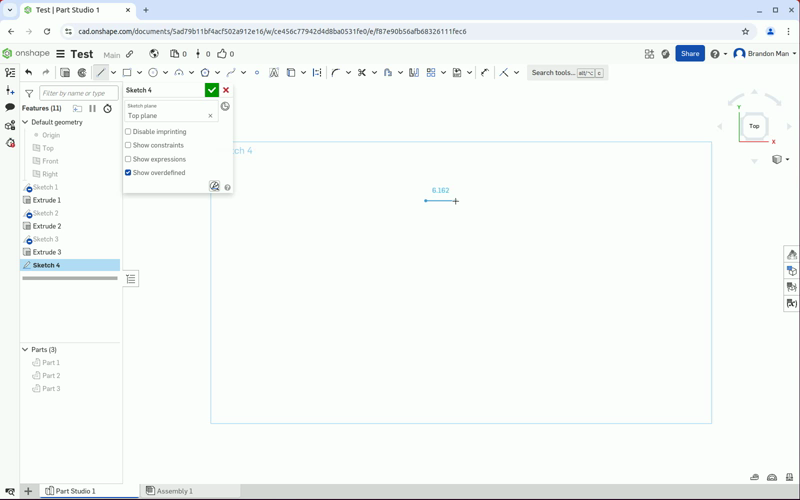
mouse_move(430, 255)
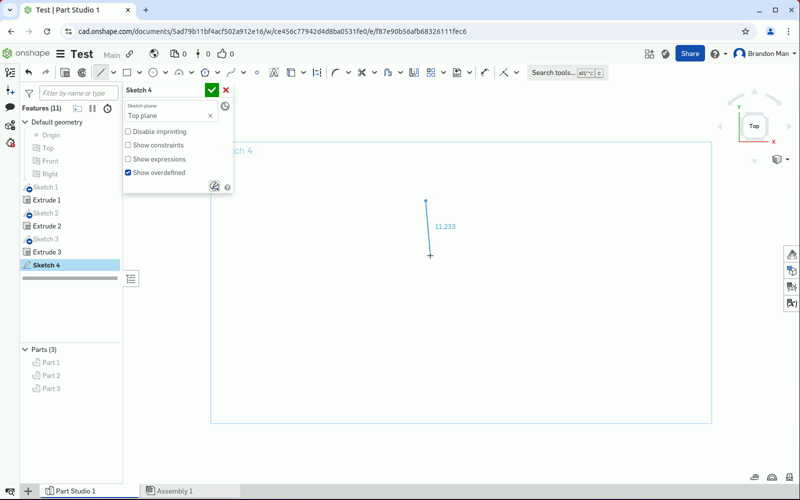
click(430, 255)
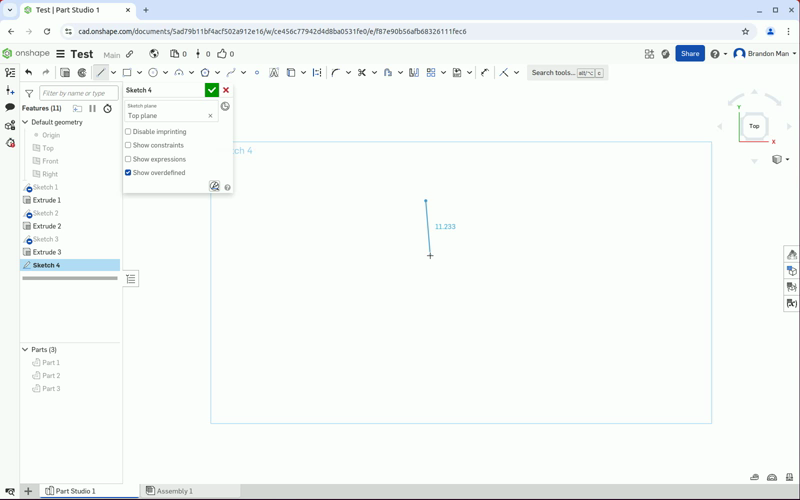
key_up(shift)
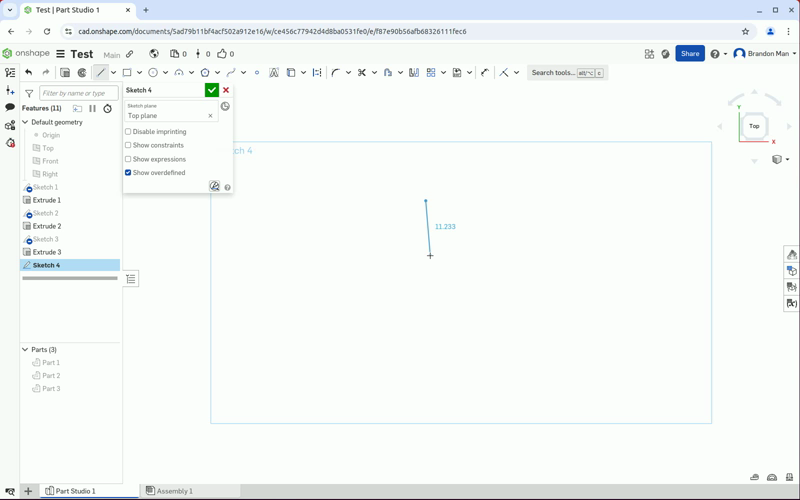
key_down(shift)
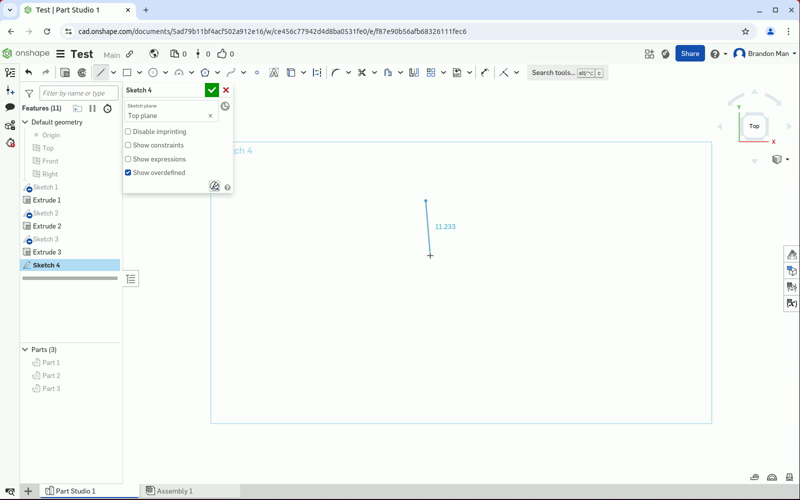
mouse_move(460, 255)
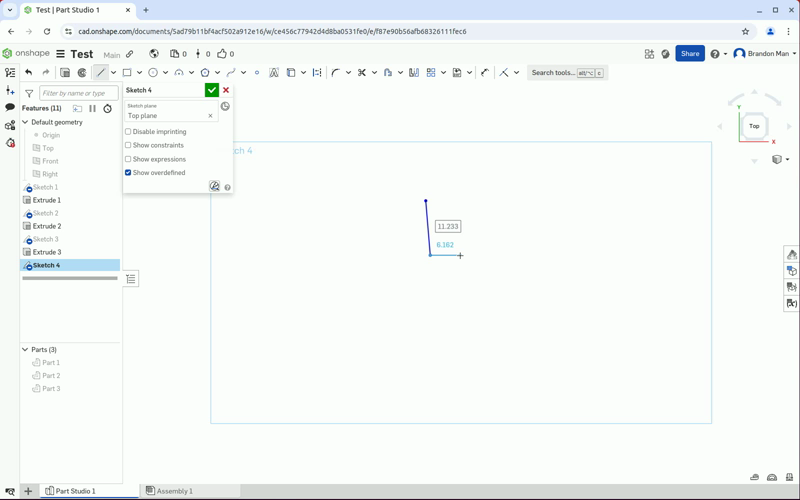
mouse_move(433, 255)
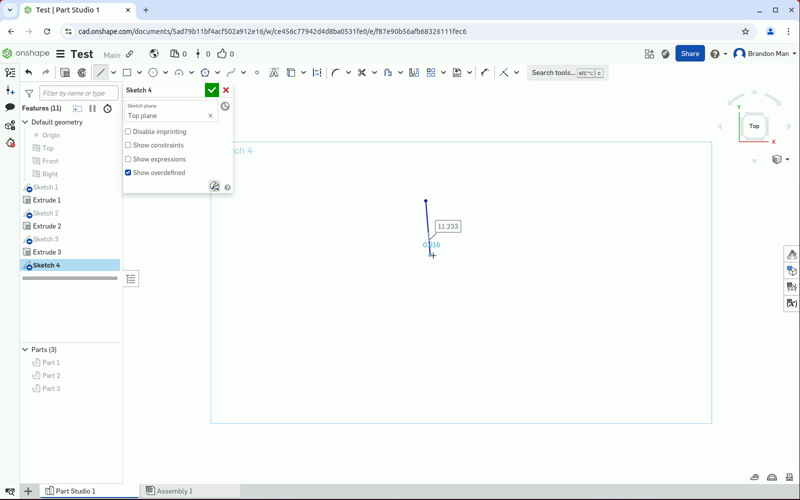
scroll(6)
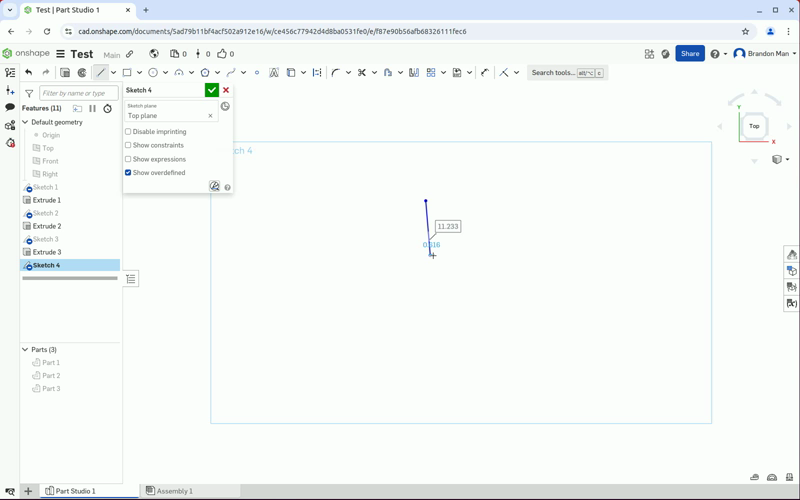
scroll(6)
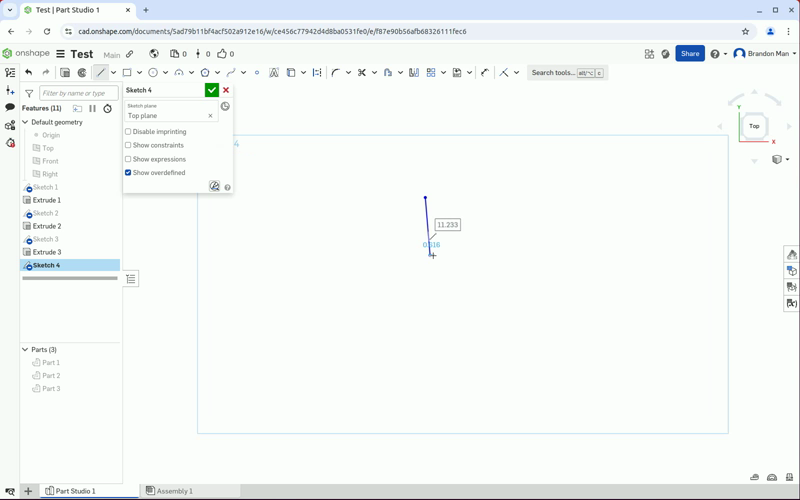
scroll(6)
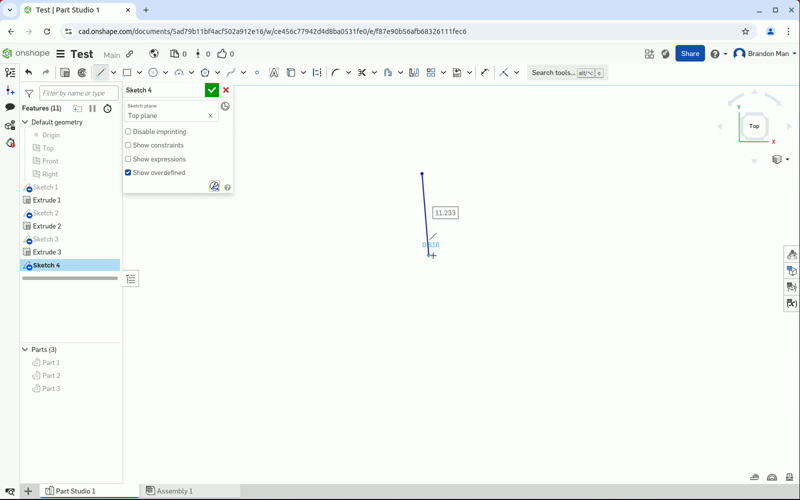
scroll(6)
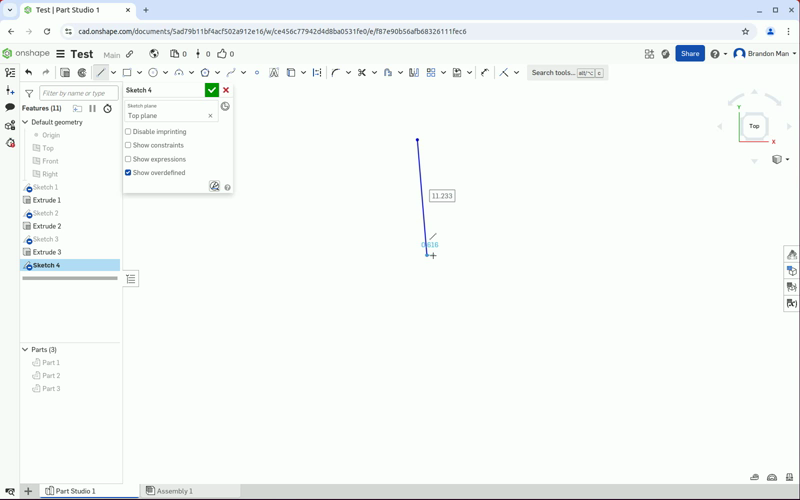
scroll(6)
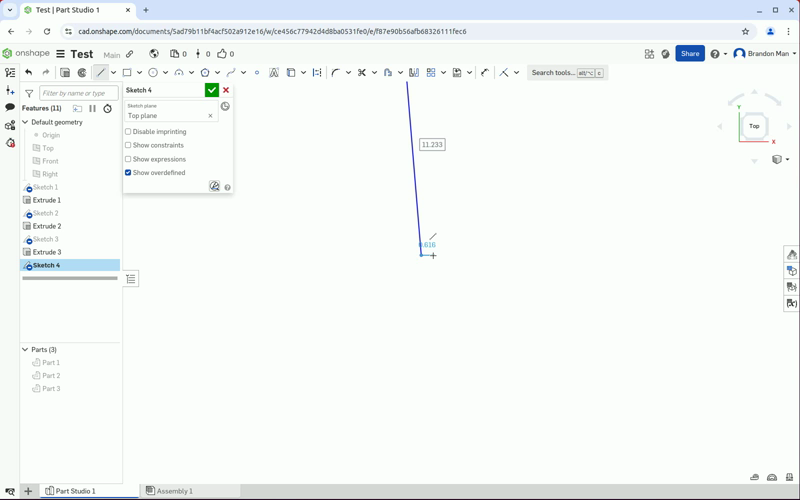
scroll(6)
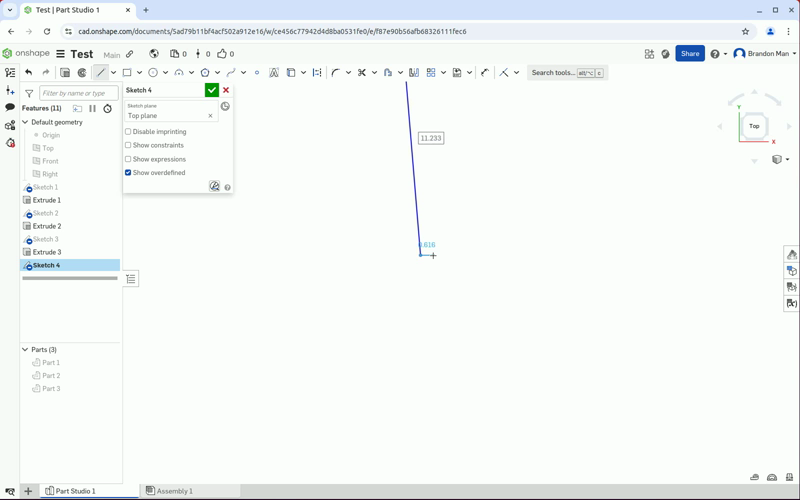
scroll(6)
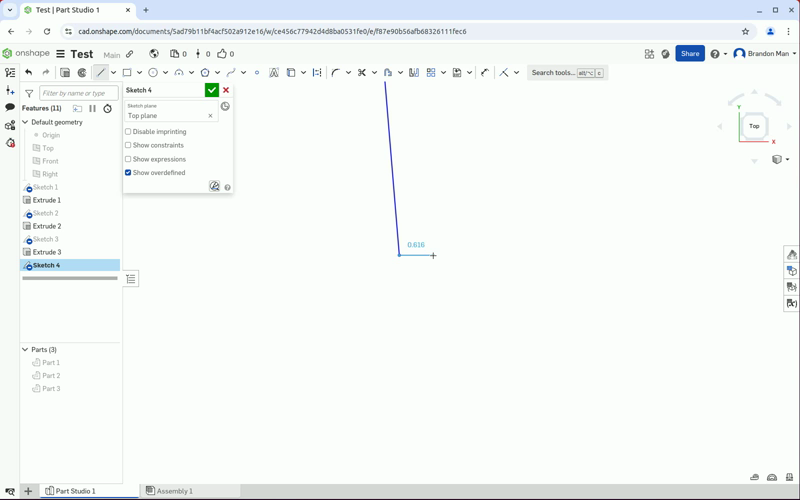
click(433, 255)
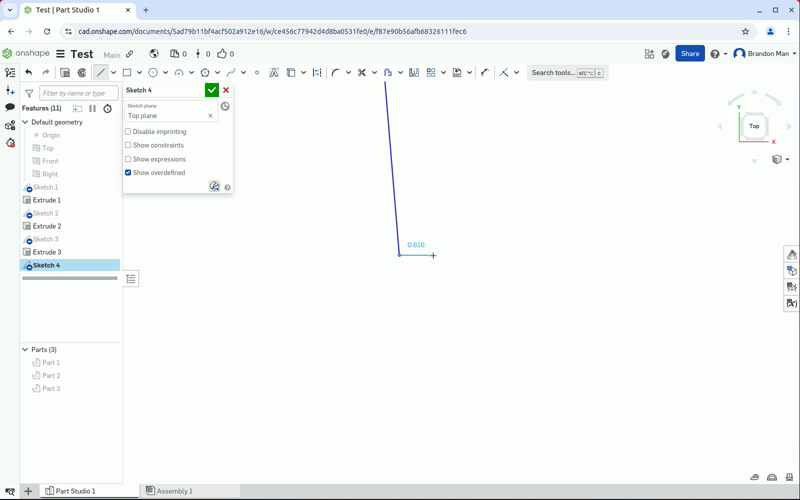
scroll(-6)
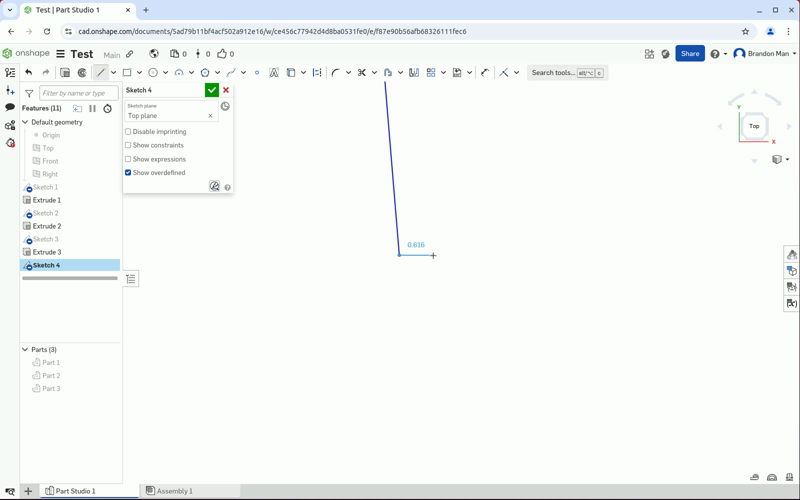
scroll(-6)
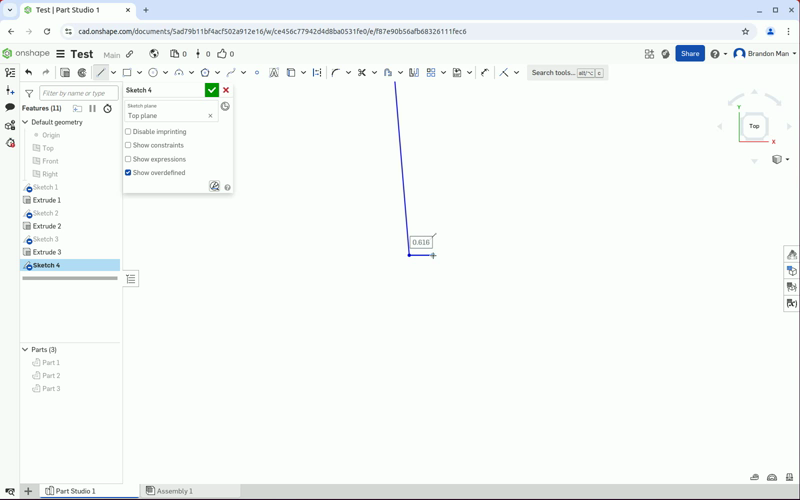
scroll(-6)
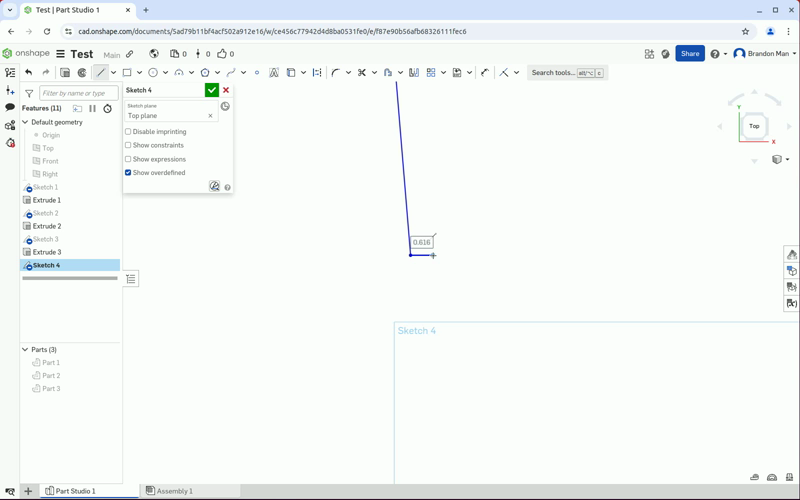
scroll(-6)
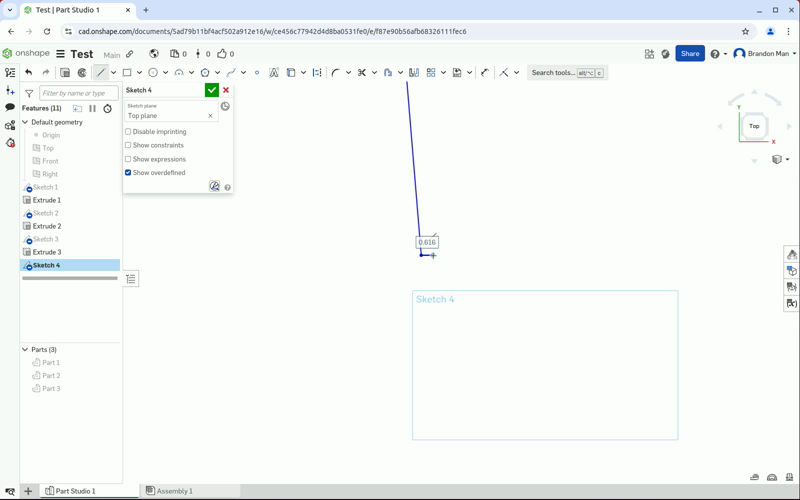
scroll(-6)
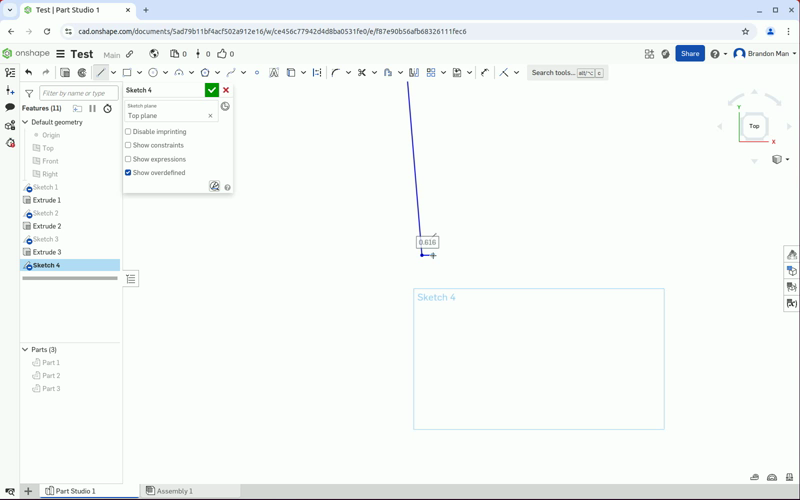
scroll(-6)
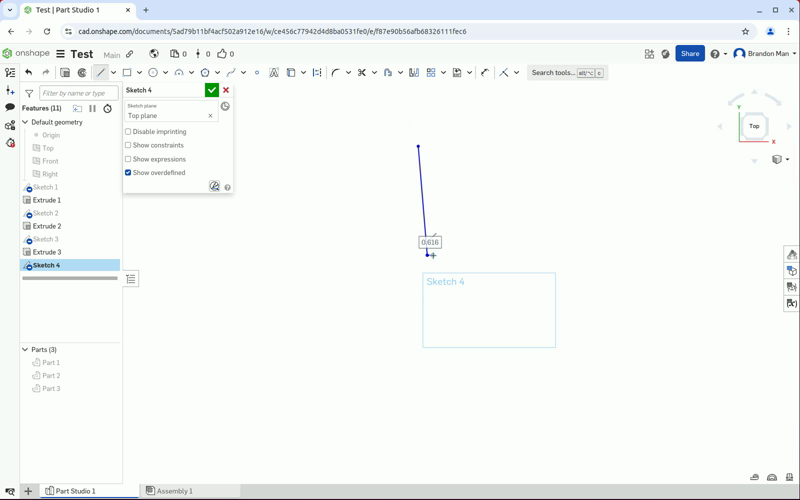
scroll(-6)
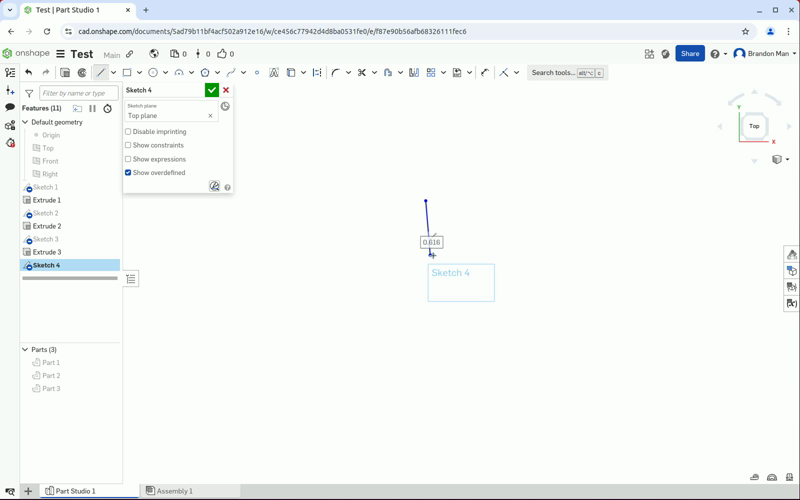
key_up(shift)
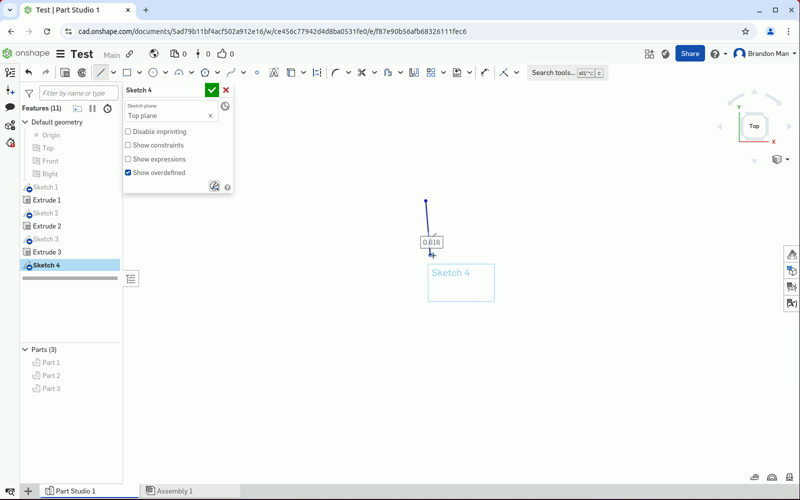
mouse_move(463, 255)
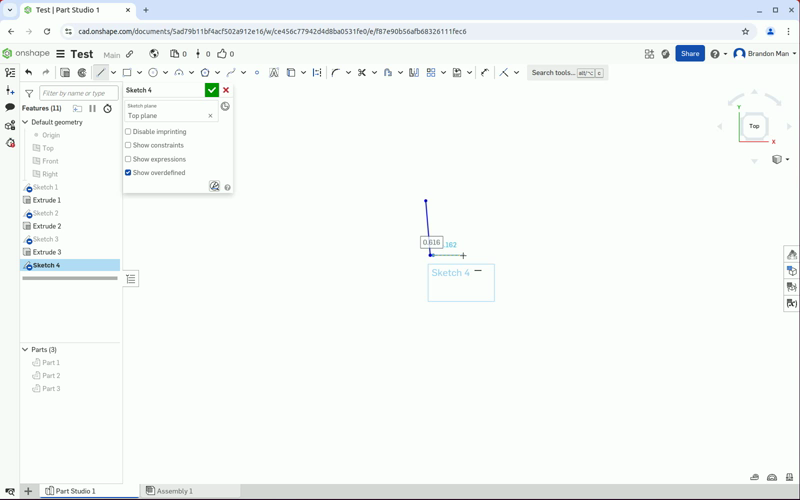
key_down(shift)
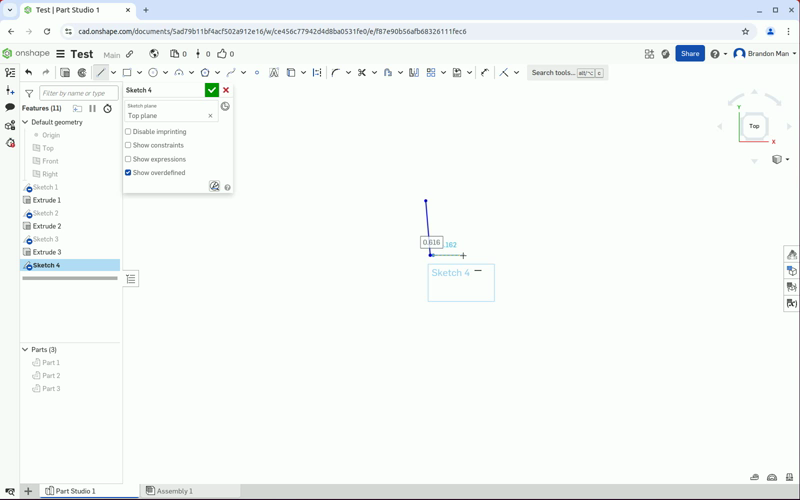
mouse_move(425, 200)
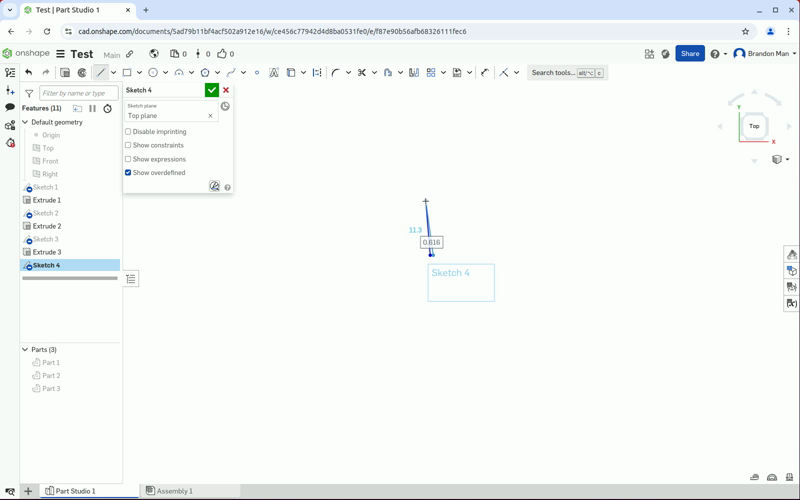
key_up(shift)
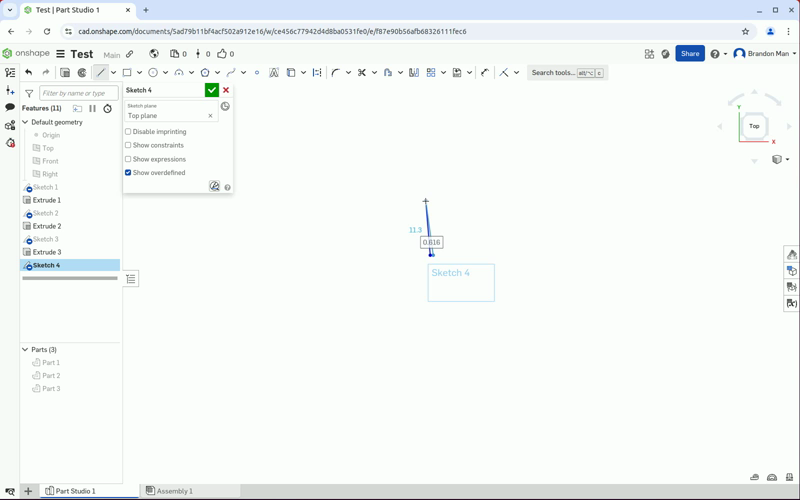
click(425, 200)
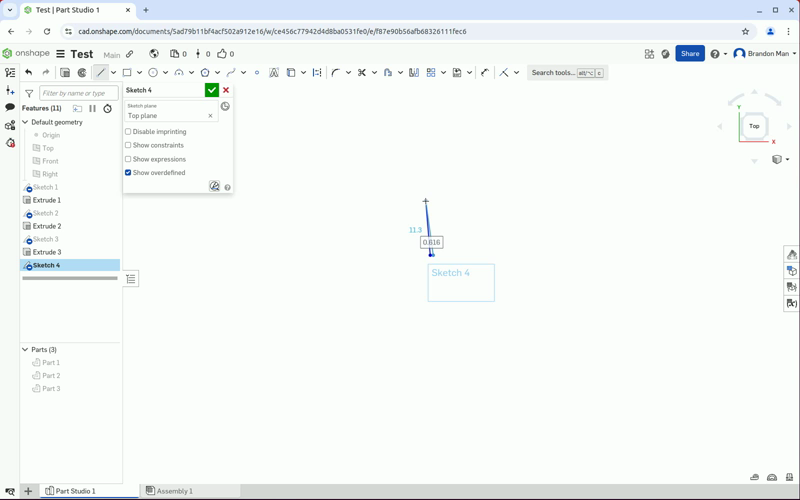
key(esc)
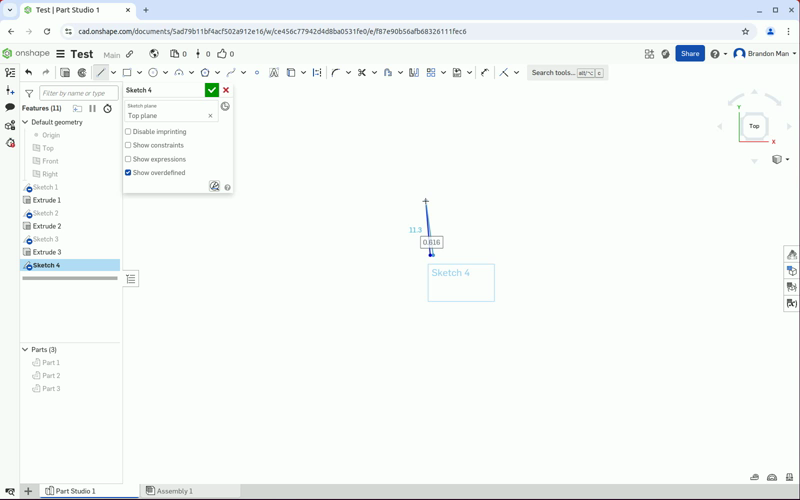
mouse_move(431, 245)
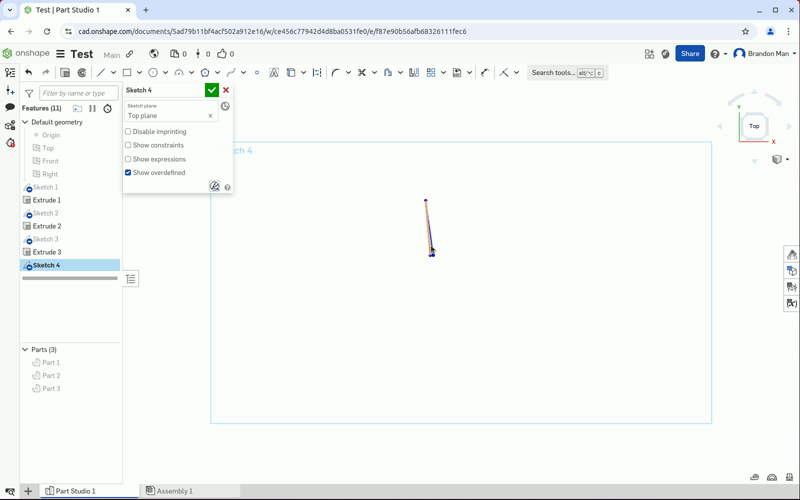
scroll(6)
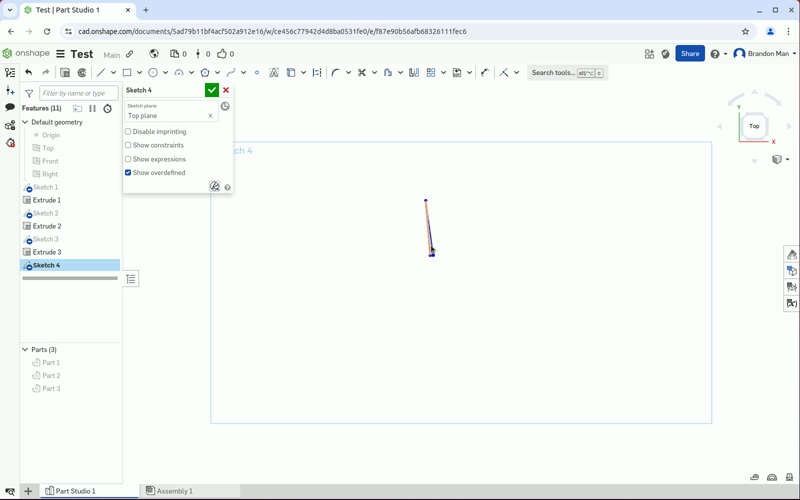
scroll(6)
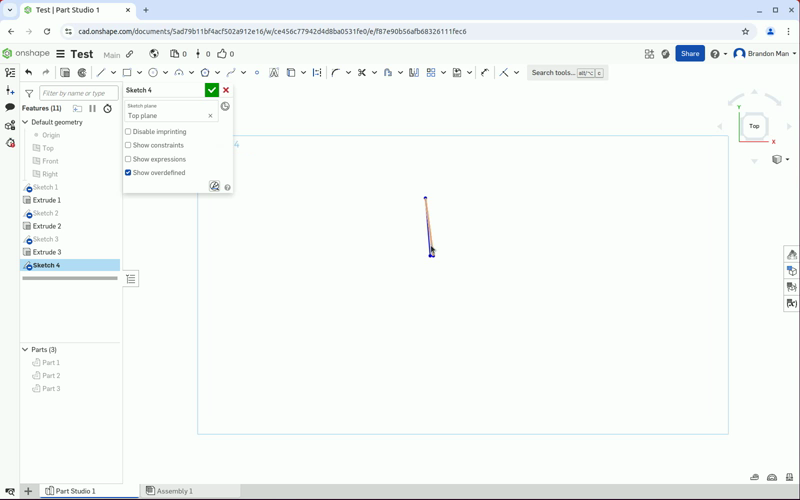
scroll(6)
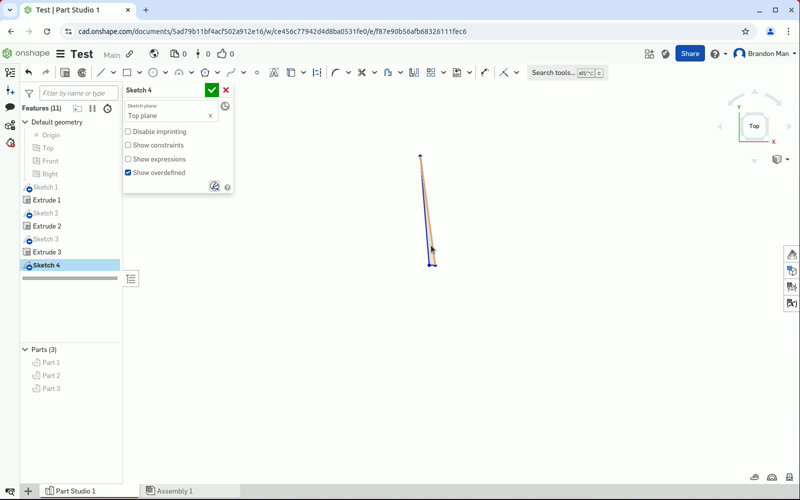
scroll(6)
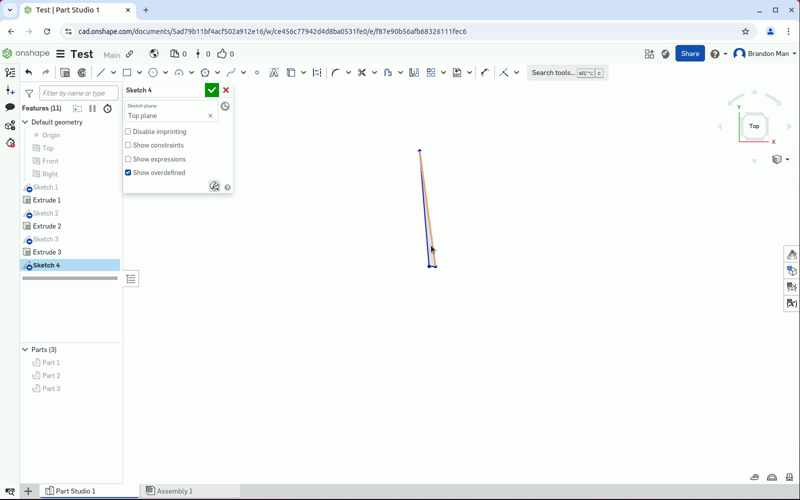
scroll(6)
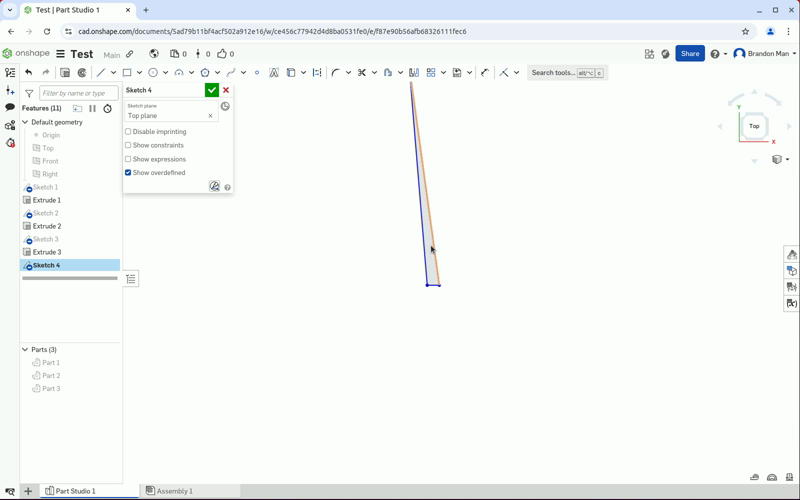
scroll(6)
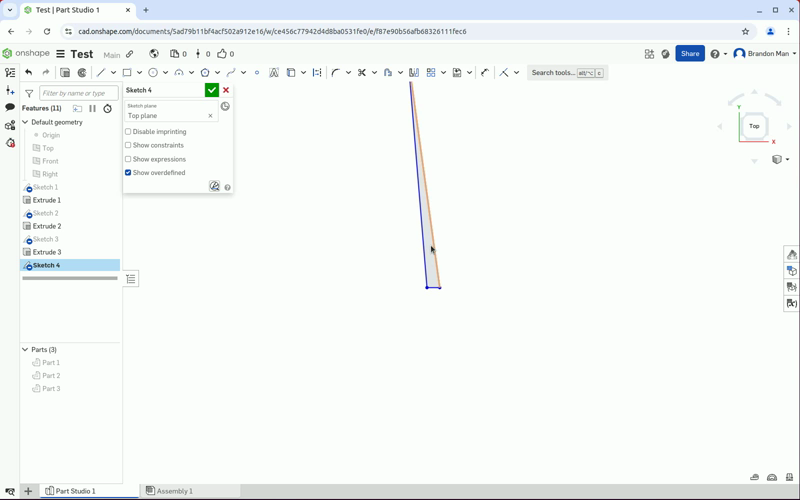
scroll(6)
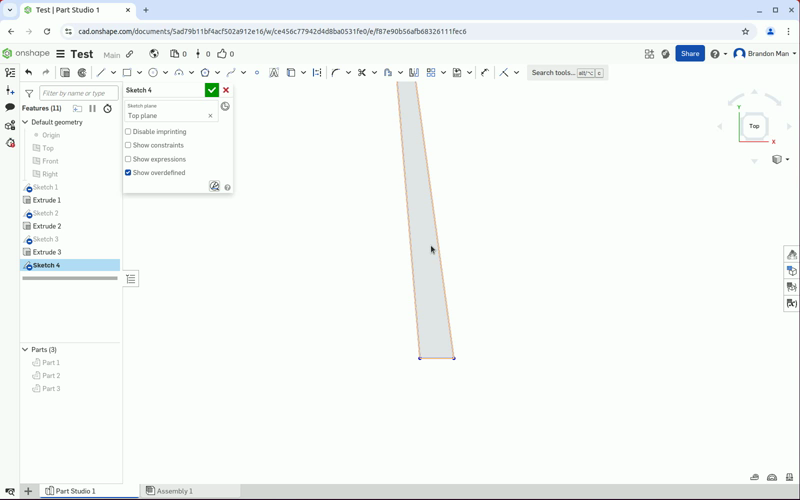
click(431, 245)
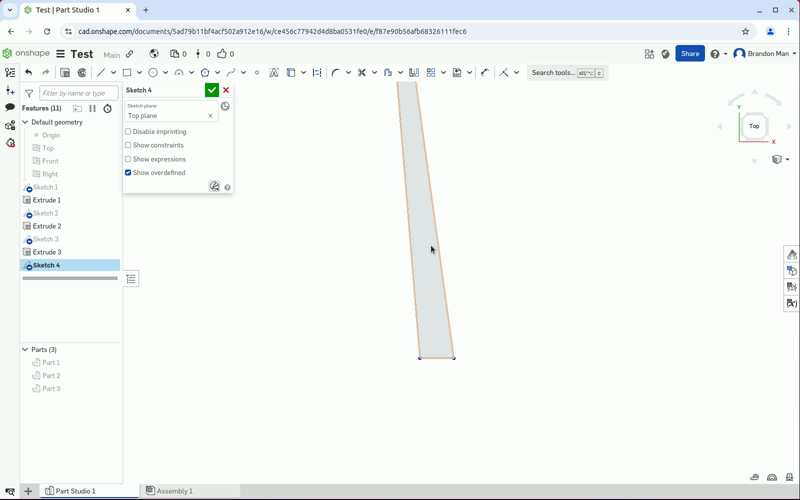
scroll(-6)
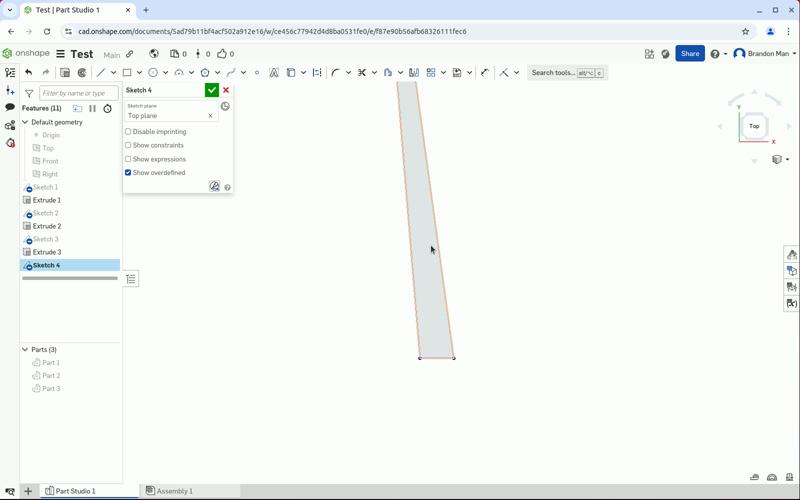
scroll(-6)
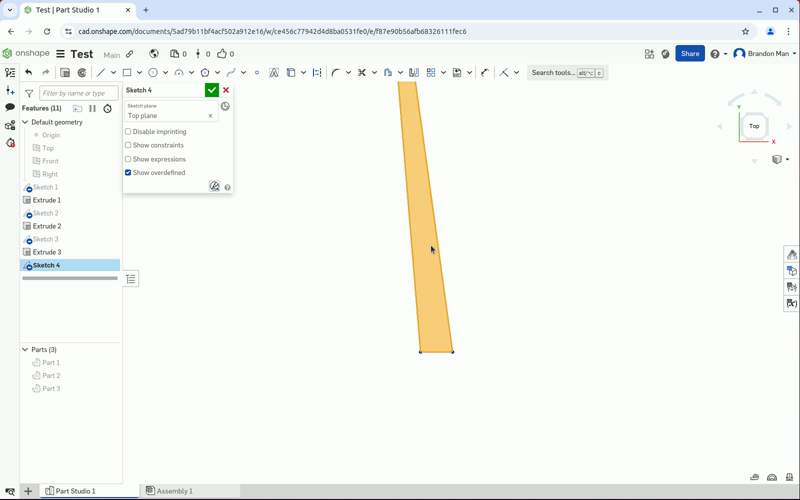
scroll(-6)
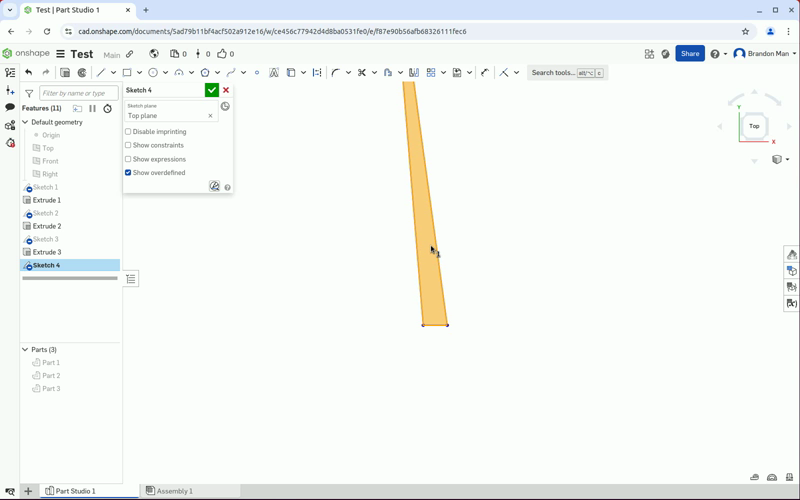
scroll(-6)
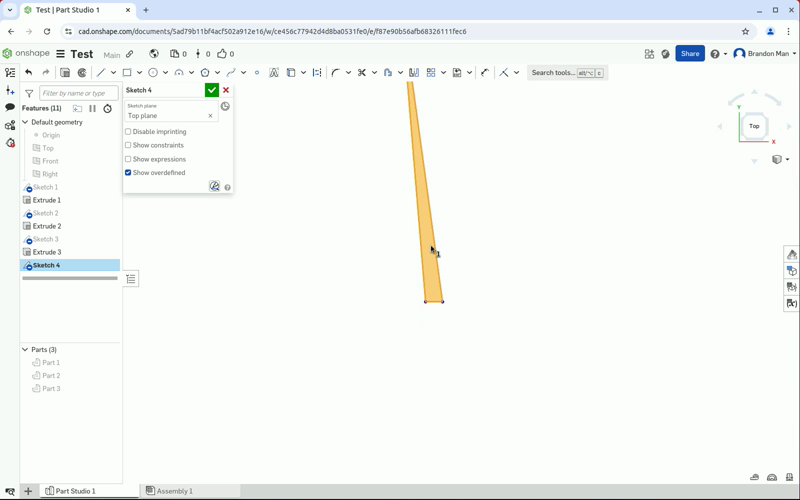
scroll(-6)
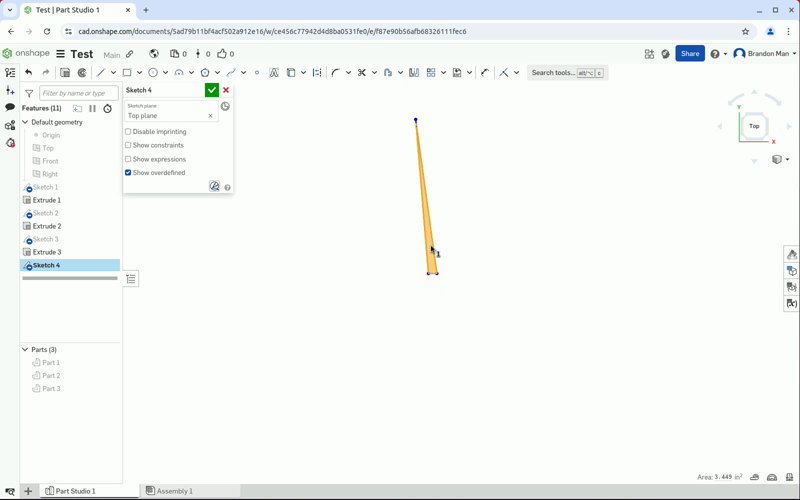
scroll(-6)
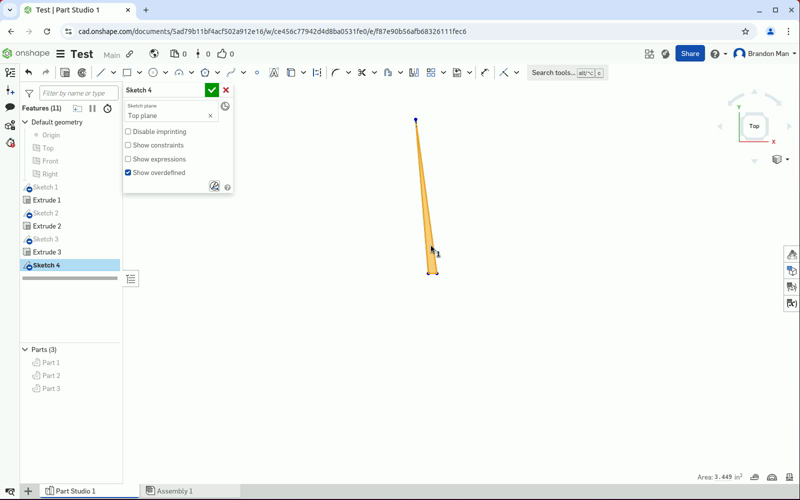
scroll(-6)
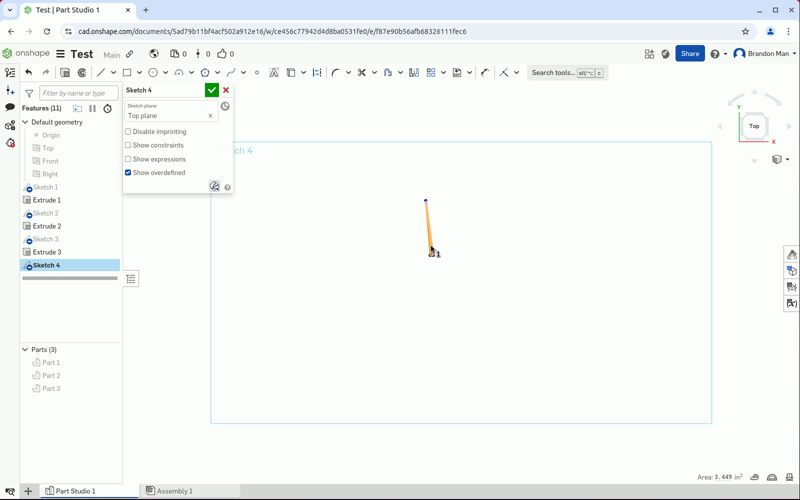
mouse_move(73, 352)
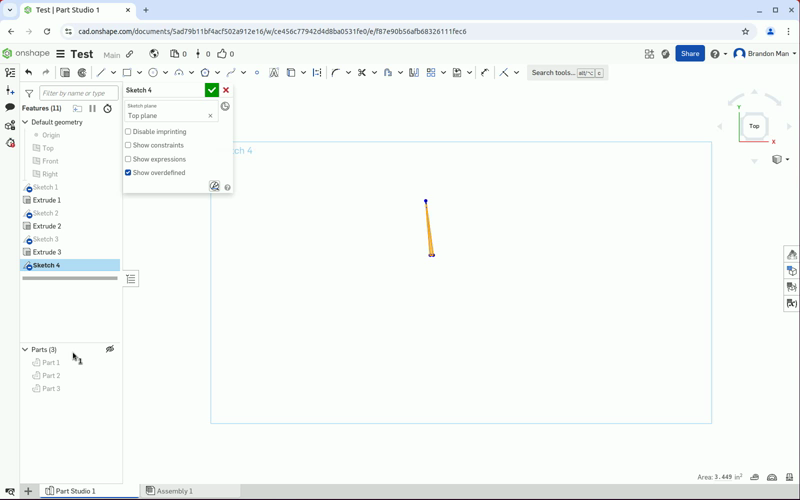
key(shift+y)
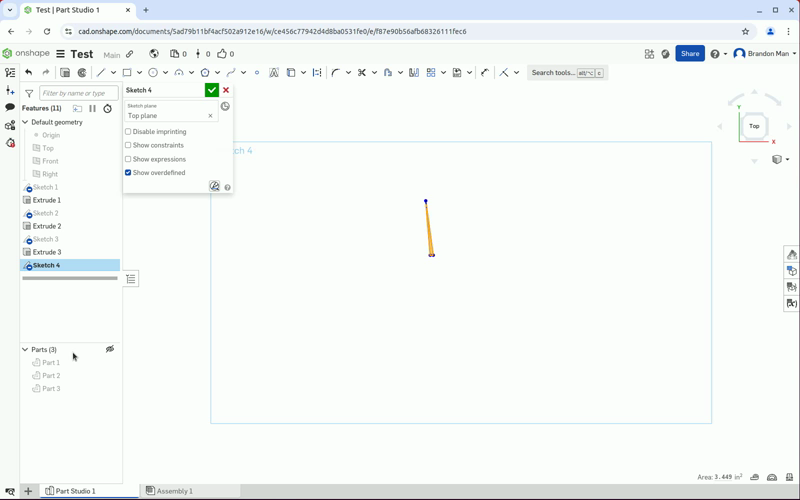
key(shift+e)
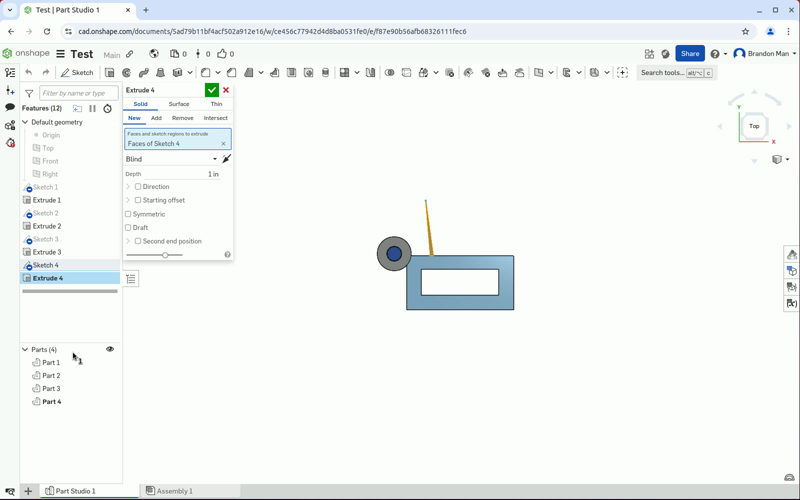
mouse_move(143, 106)
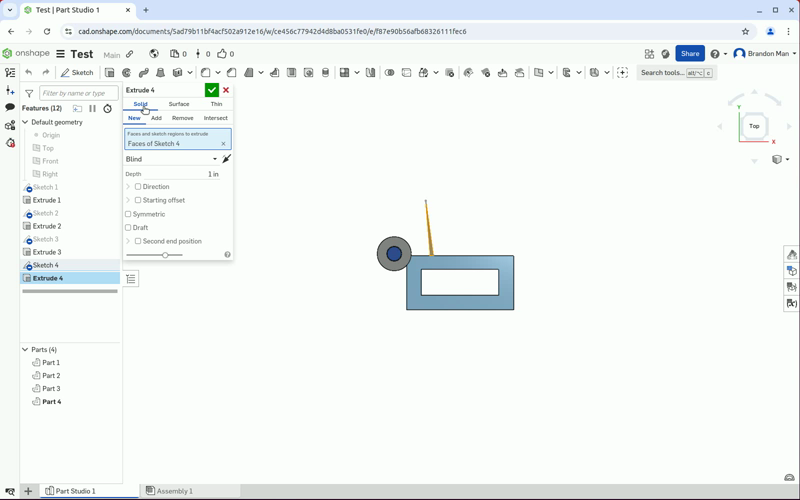
click(143, 106)
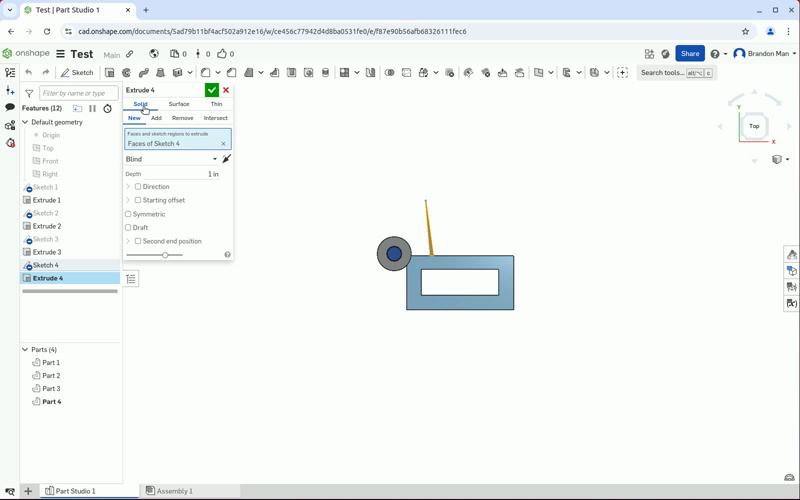
mouse_move(137, 120)
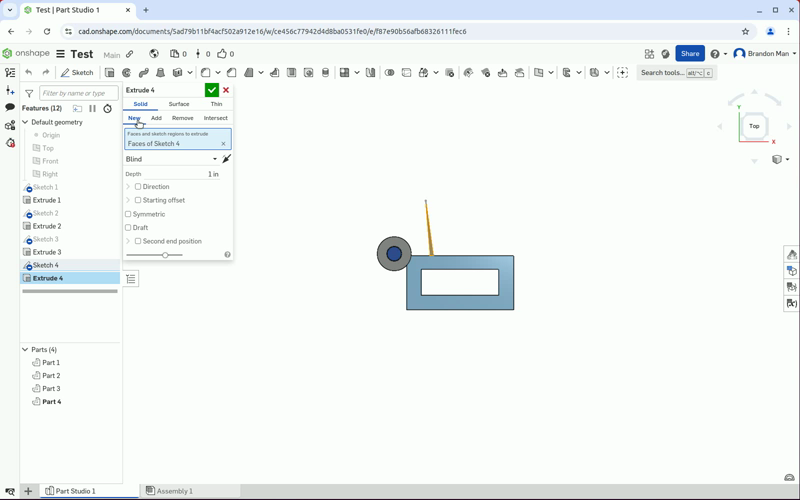
click(137, 120)
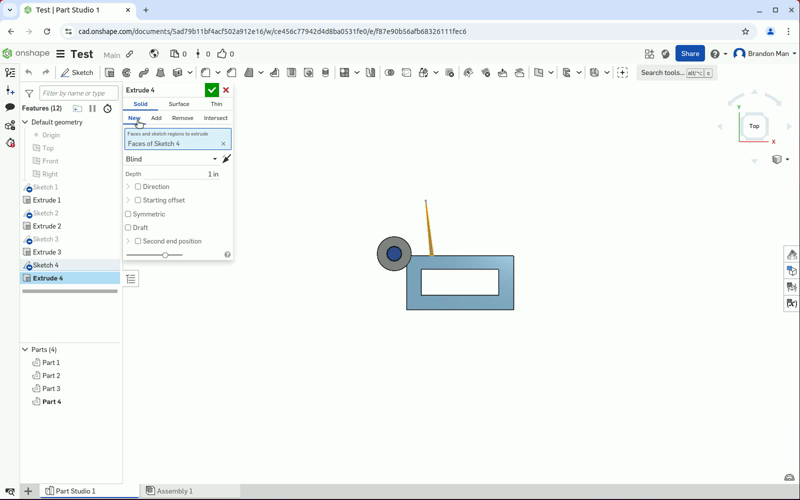
key(tab, 4)
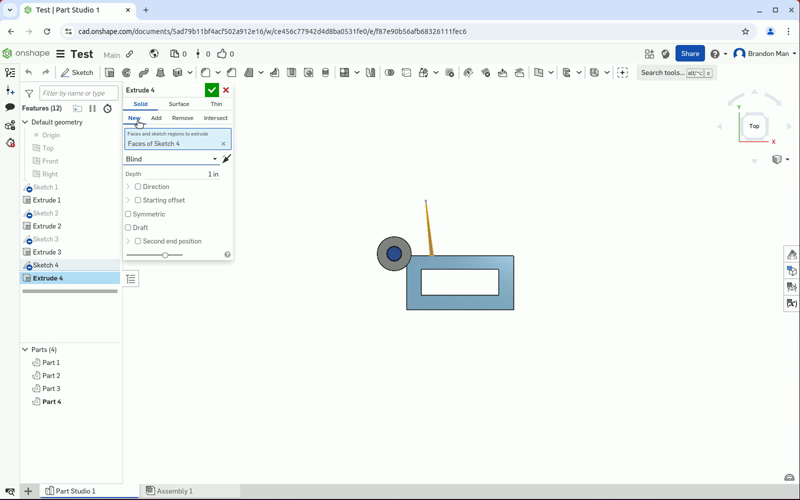
text(23.108)
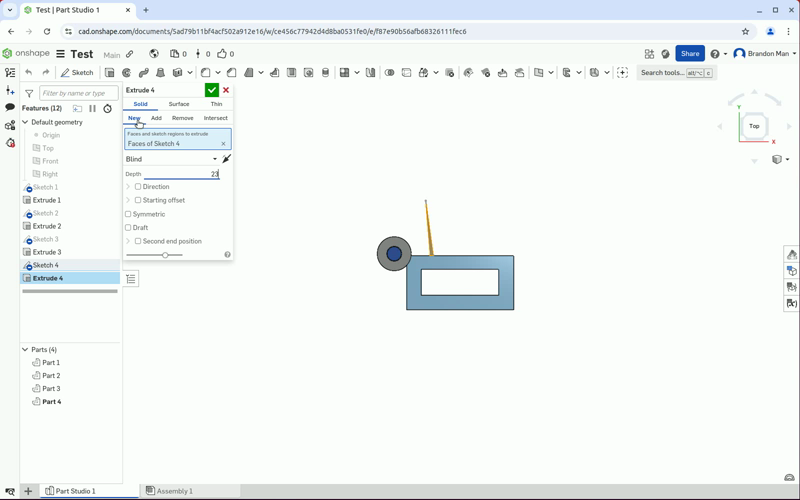
key(enter)
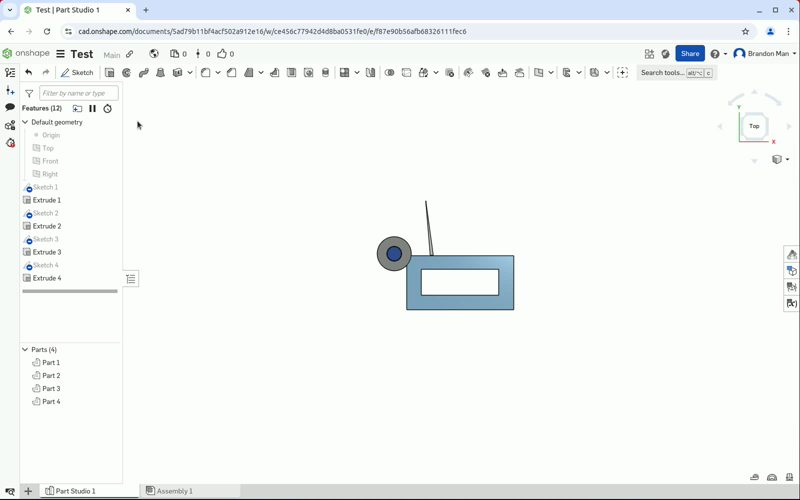
key(shift+h)
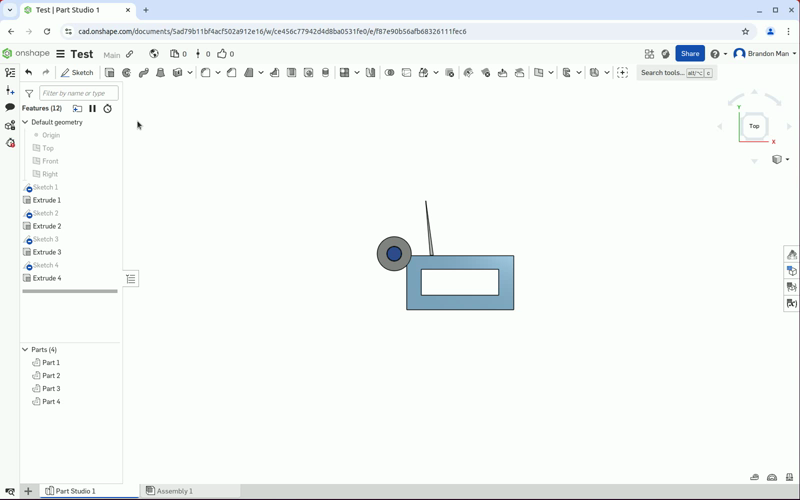
key(shift+h)
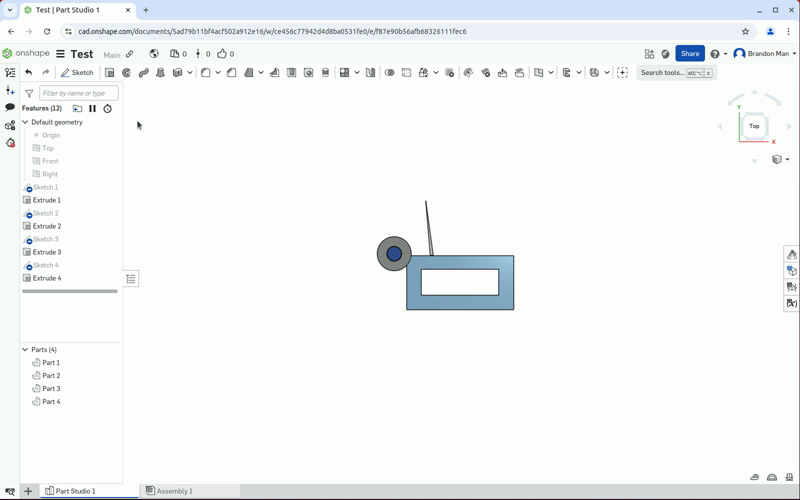
key(shift+7)
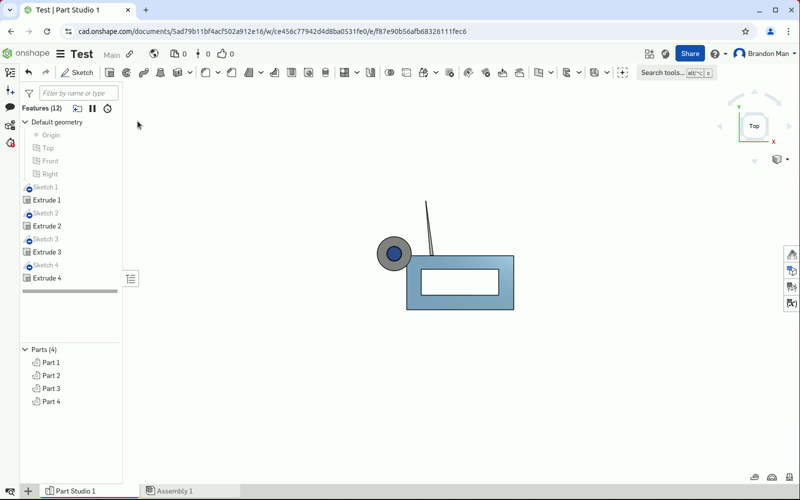
key(up, 3)
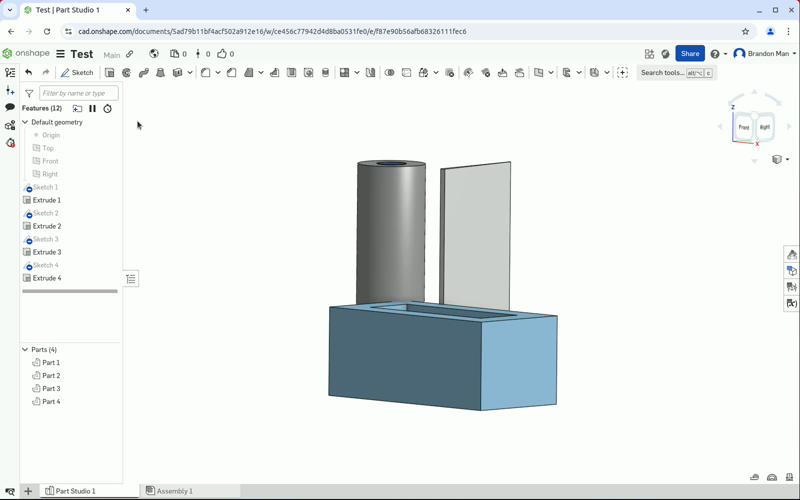
key(left, 3)
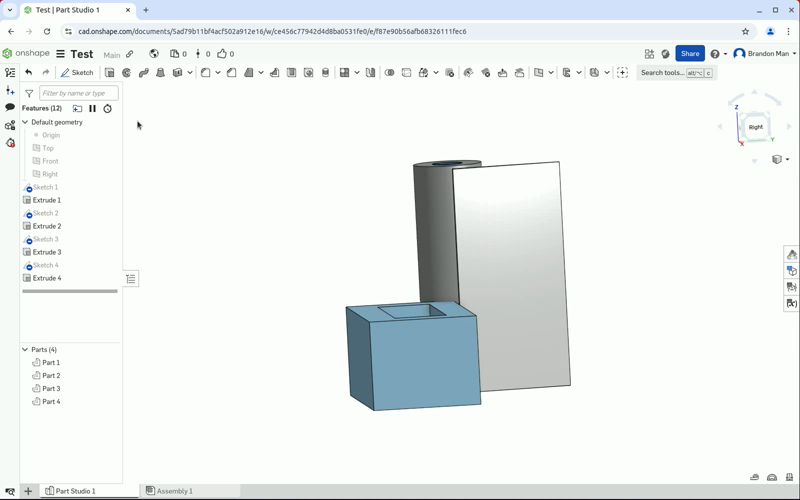
key(right, 3)
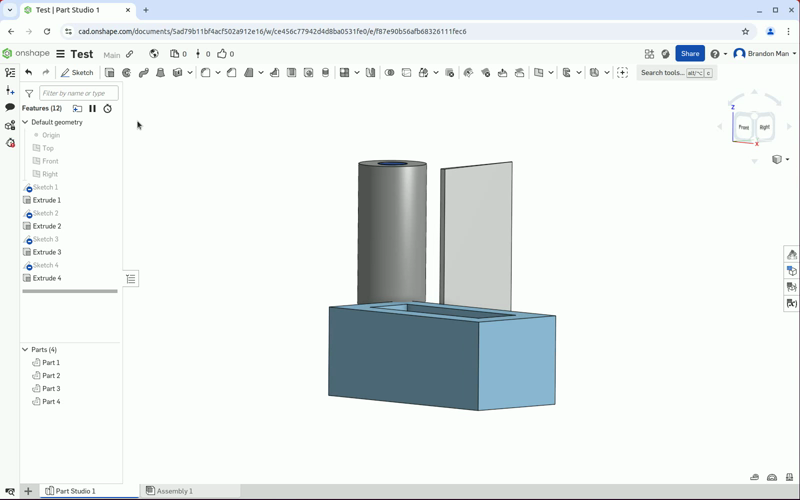
key(down, 3)
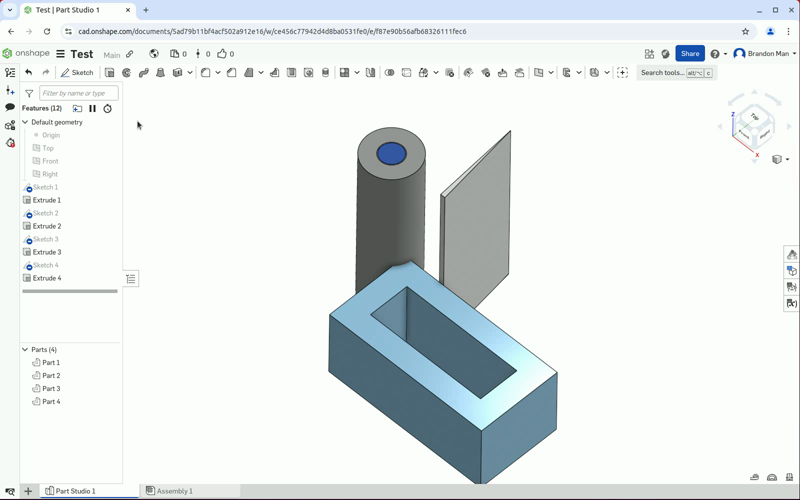
mouse_move(73, 189)
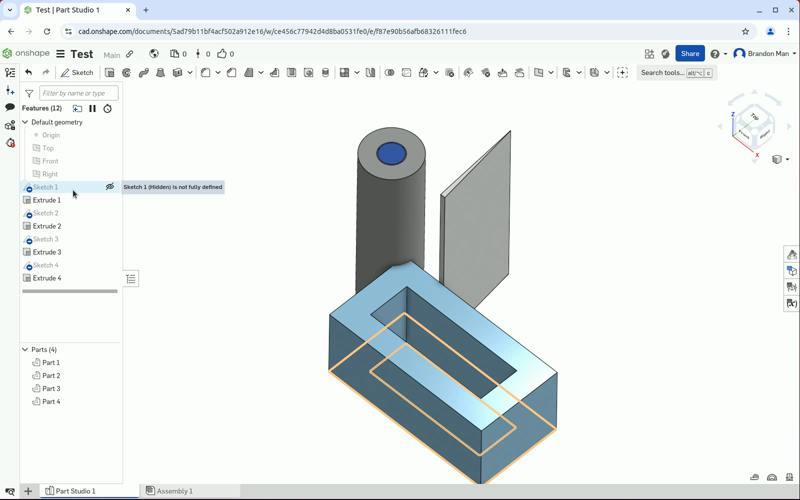
click(73, 189)